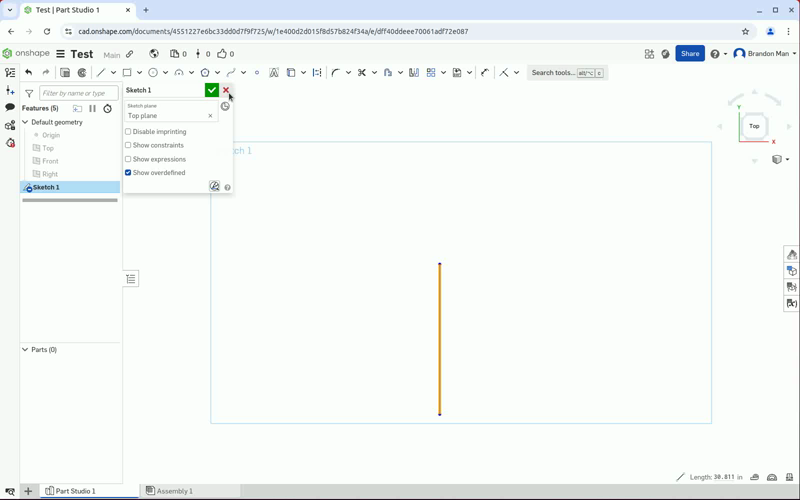
key(shift+h)
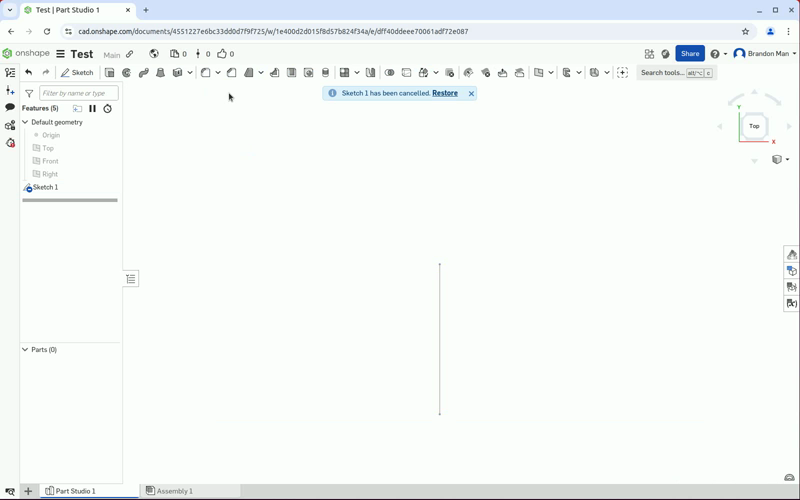
key(shift+s)
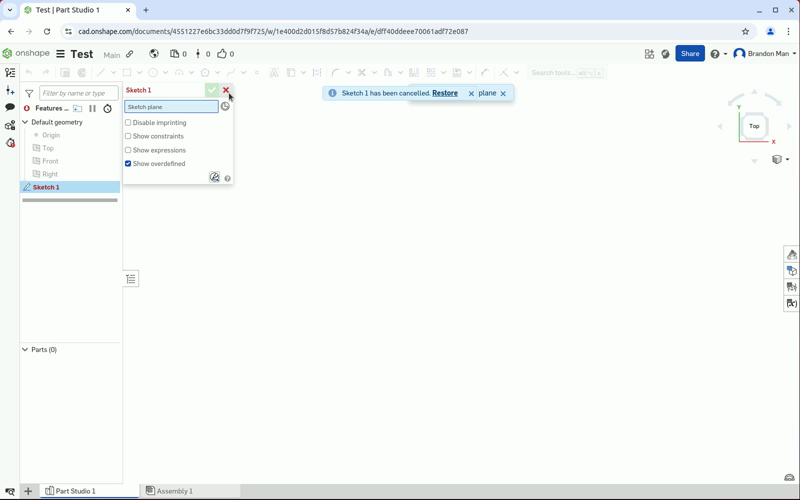
mouse_move(73, 150)
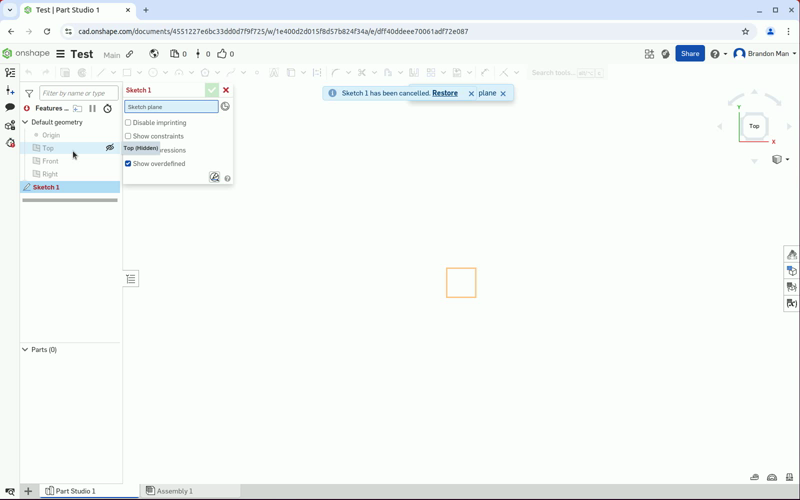
click(73, 150)
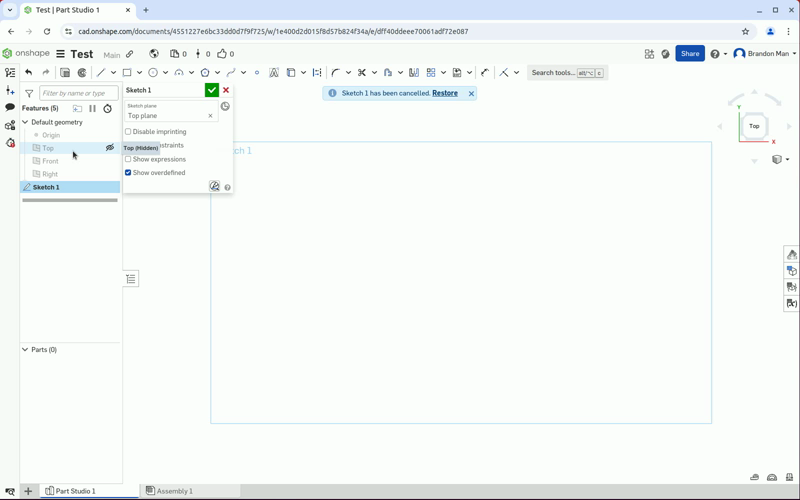
mouse_move(73, 352)
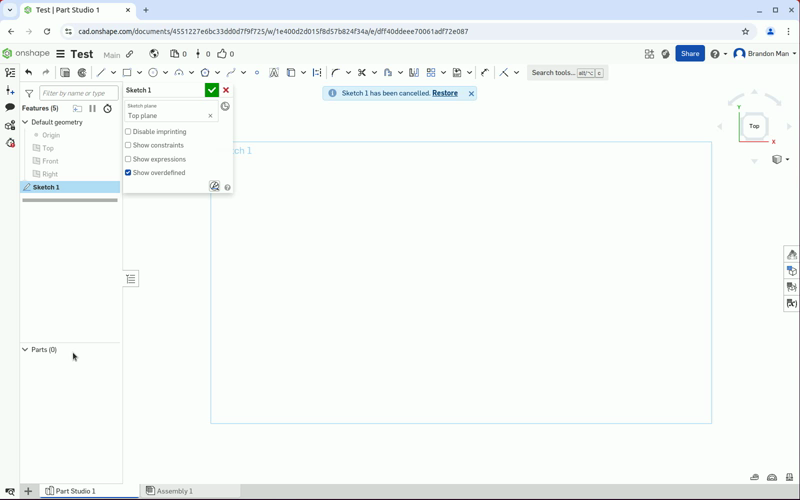
key(y)
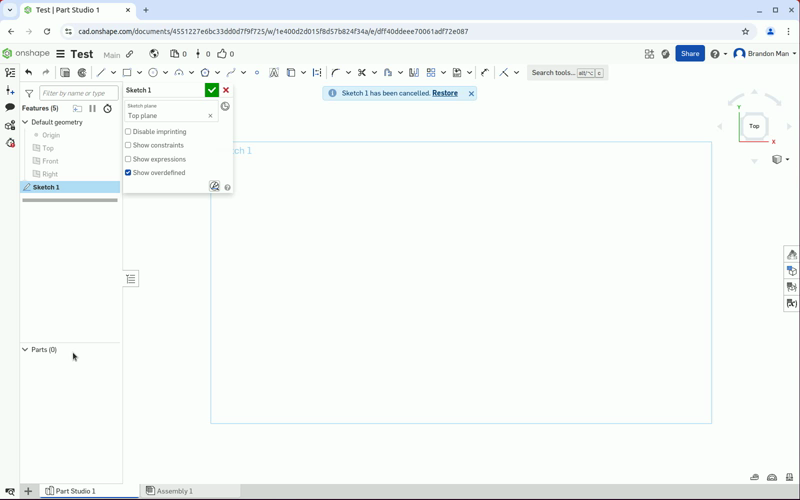
key(c)
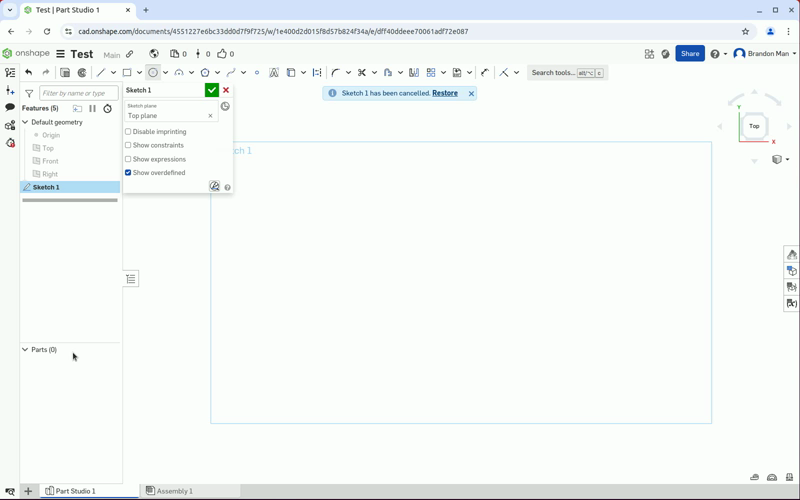
key_down(shift)
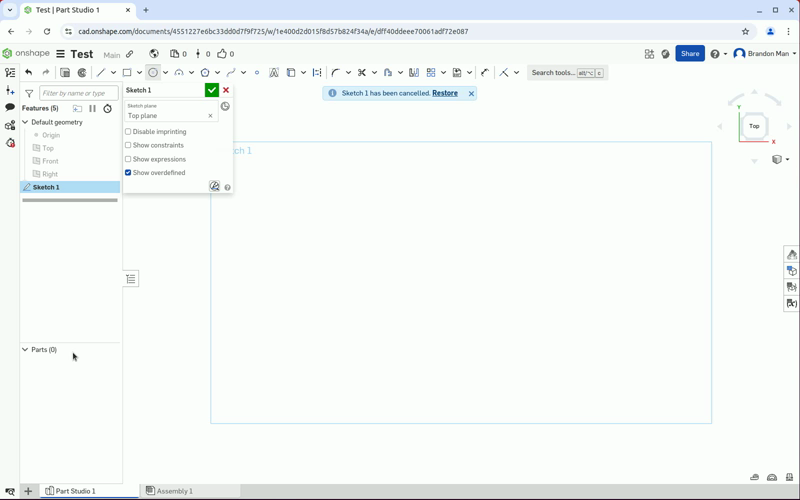
mouse_move(461, 282)
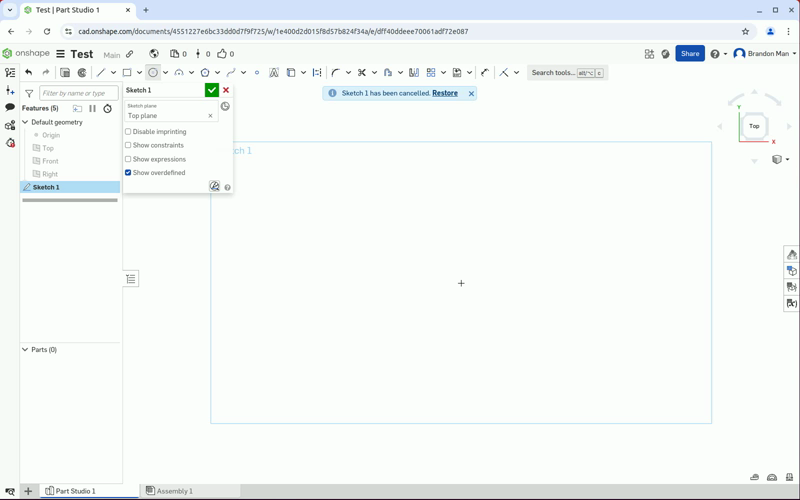
click(461, 282)
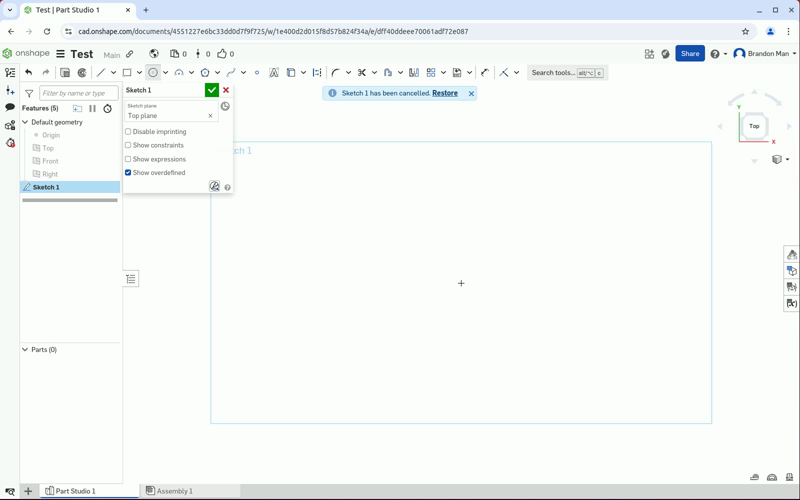
key_up(shift)
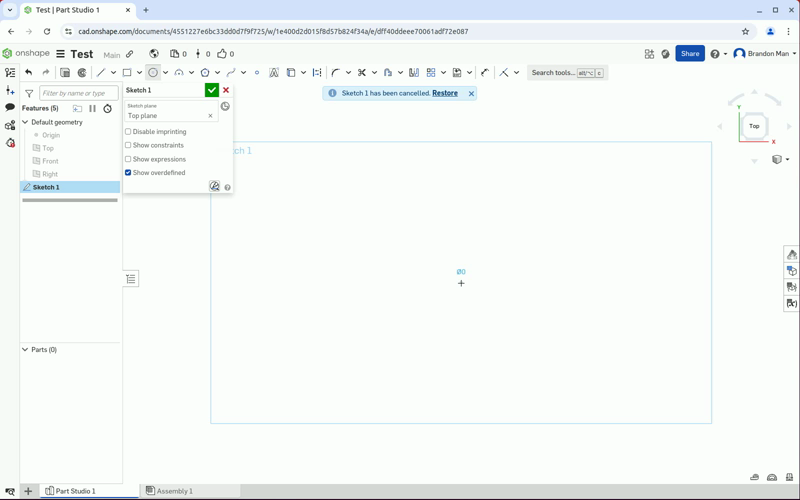
mouse_move(503, 282)
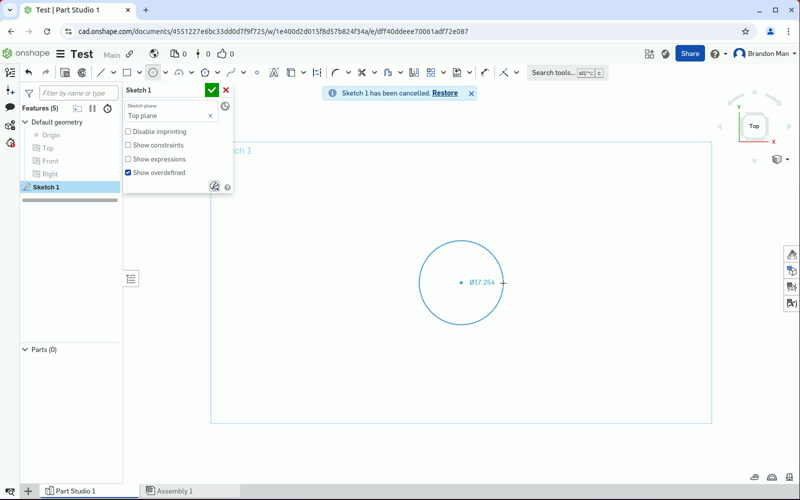
click(503, 282)
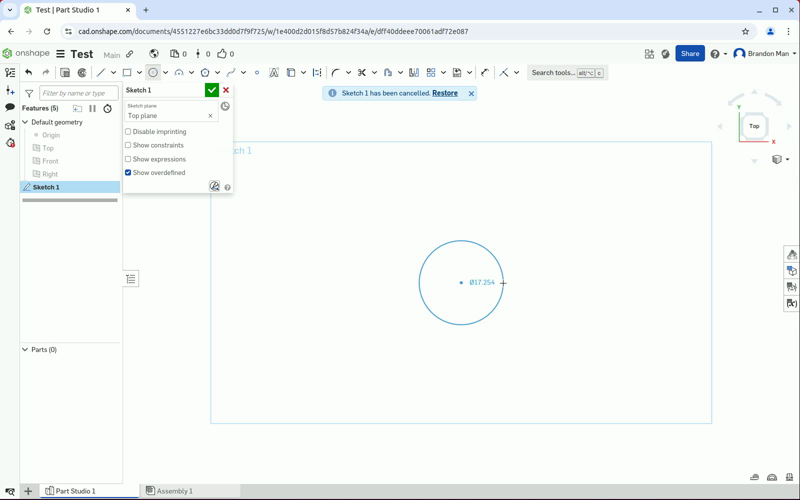
key(esc)
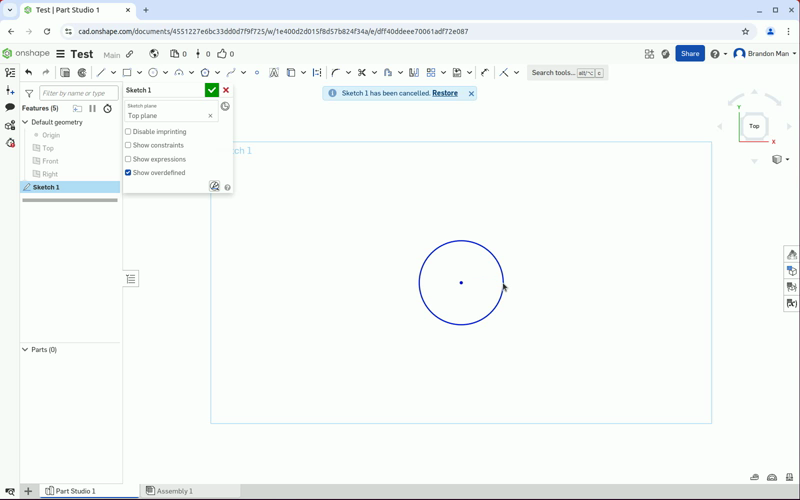
key(c)
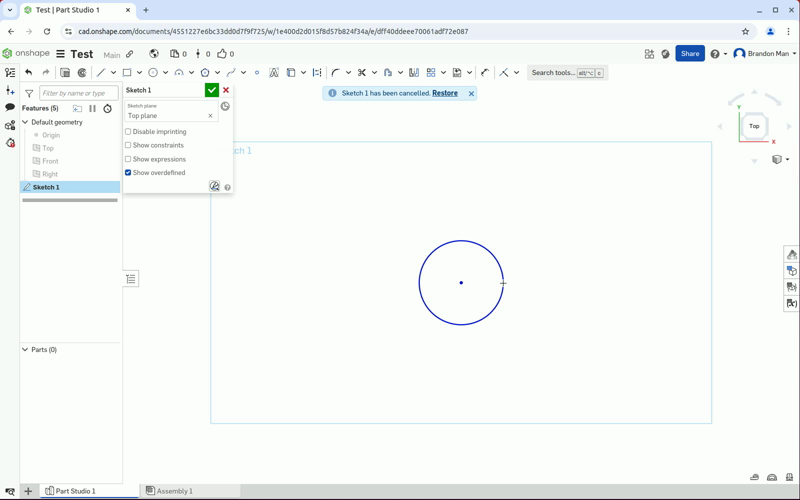
key_down(shift)
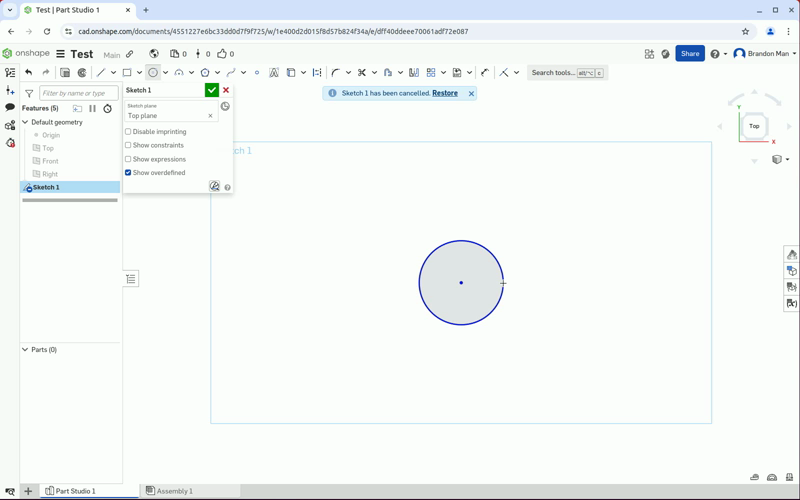
mouse_move(461, 282)
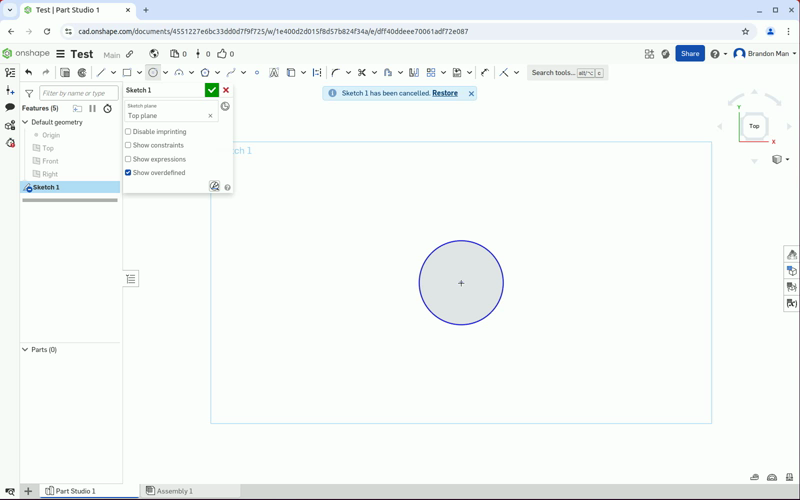
click(461, 282)
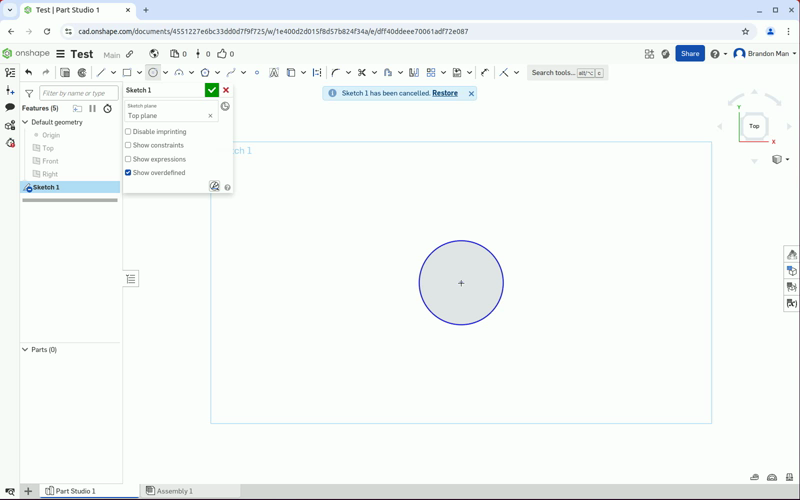
key_up(shift)
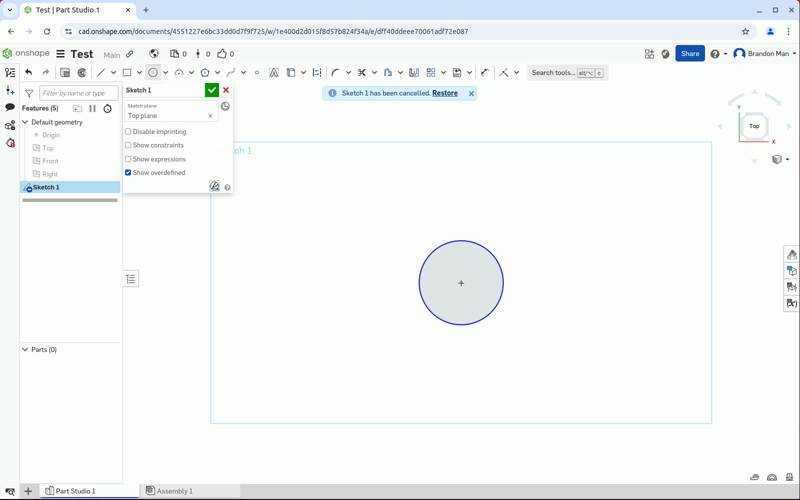
mouse_move(484, 282)
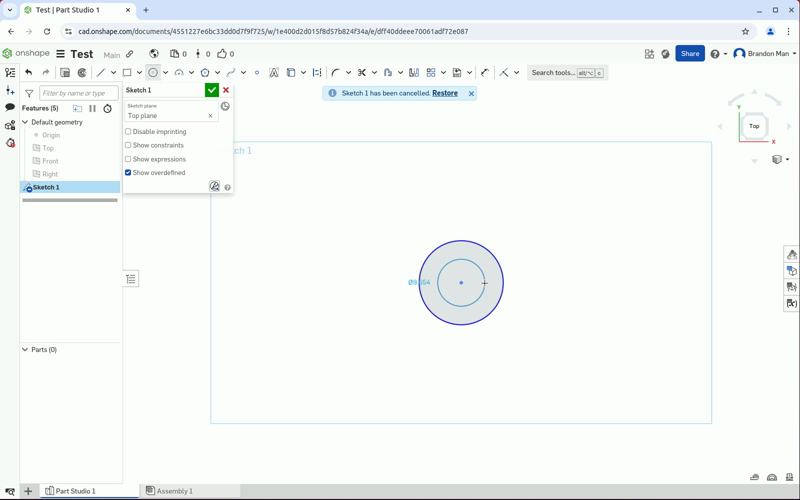
click(484, 282)
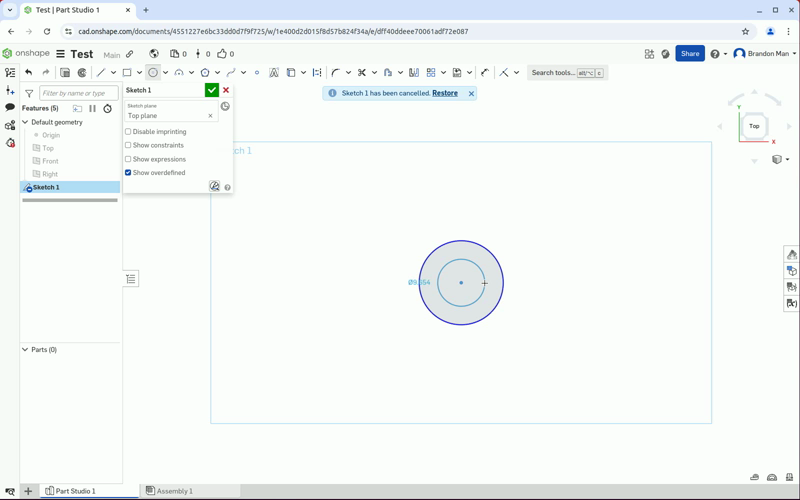
key(esc)
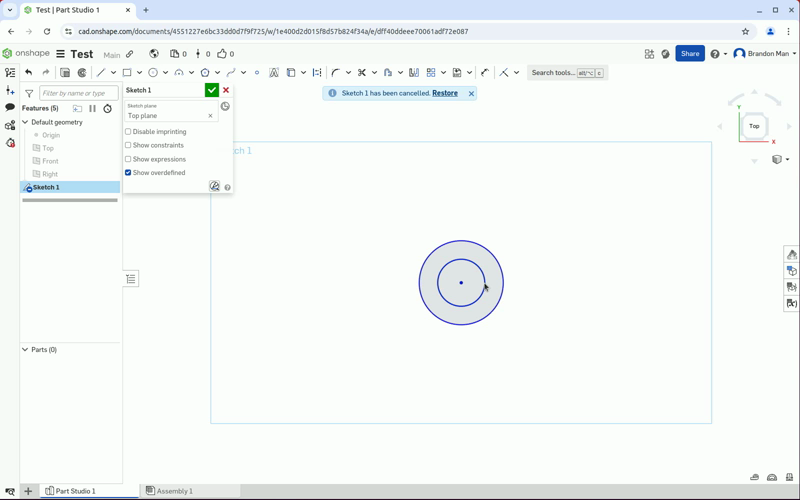
mouse_move(488, 289)
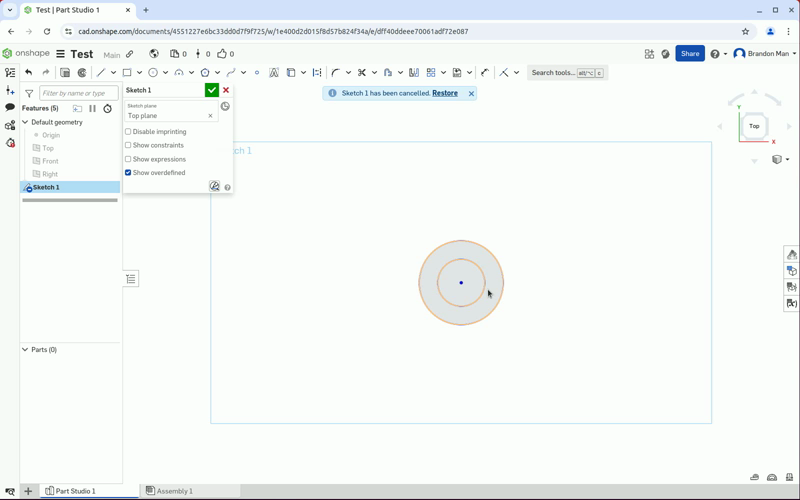
click(488, 289)
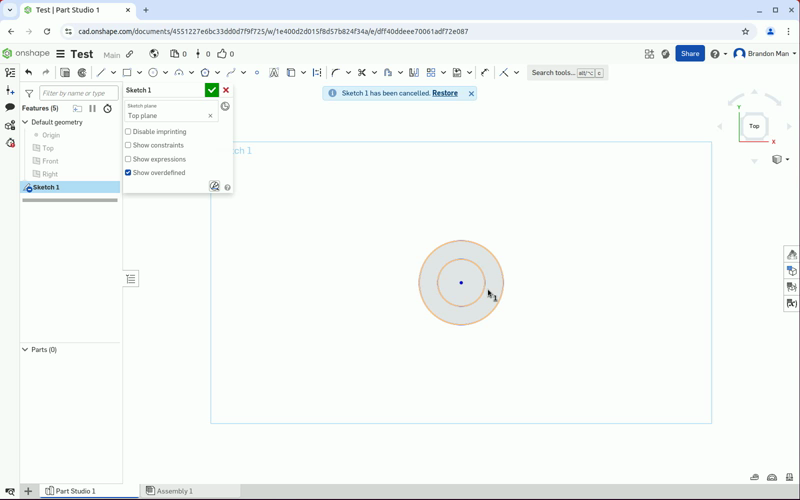
mouse_move(73, 352)
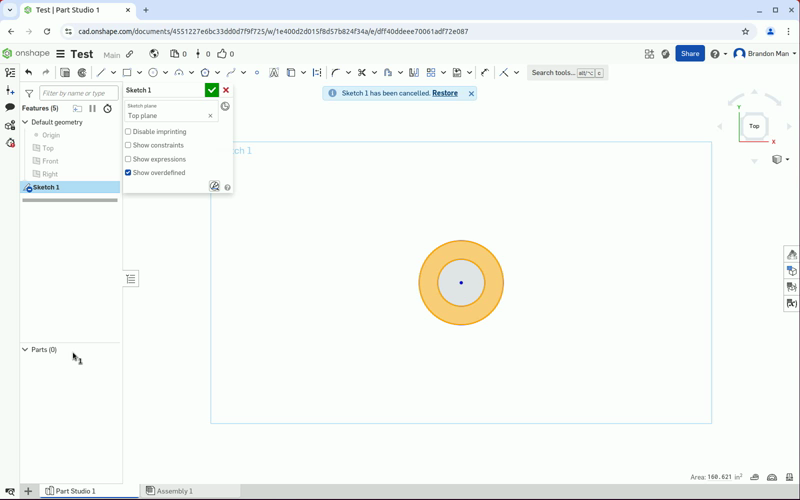
key(shift+y)
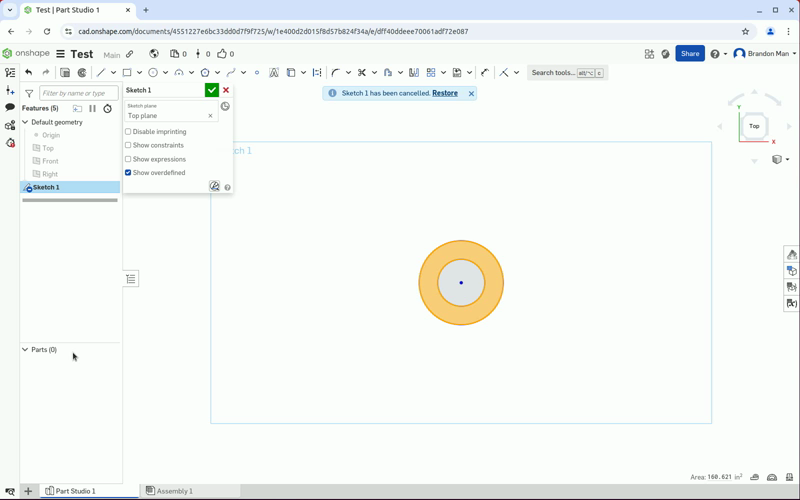
key(shift+e)
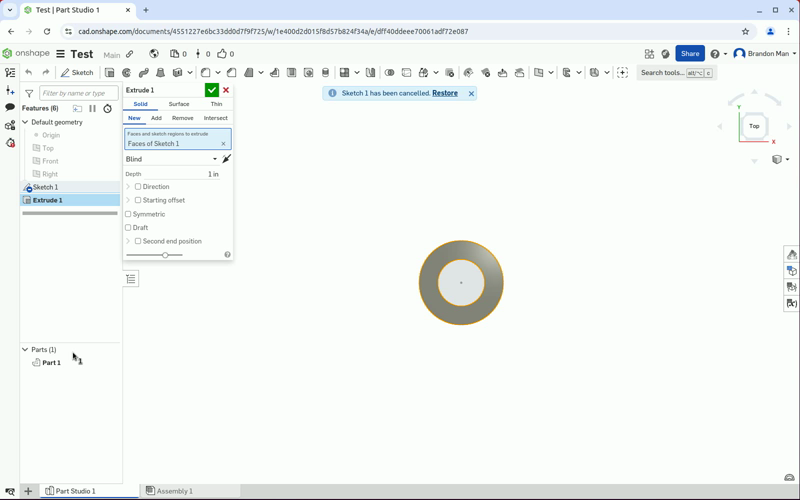
mouse_move(143, 106)
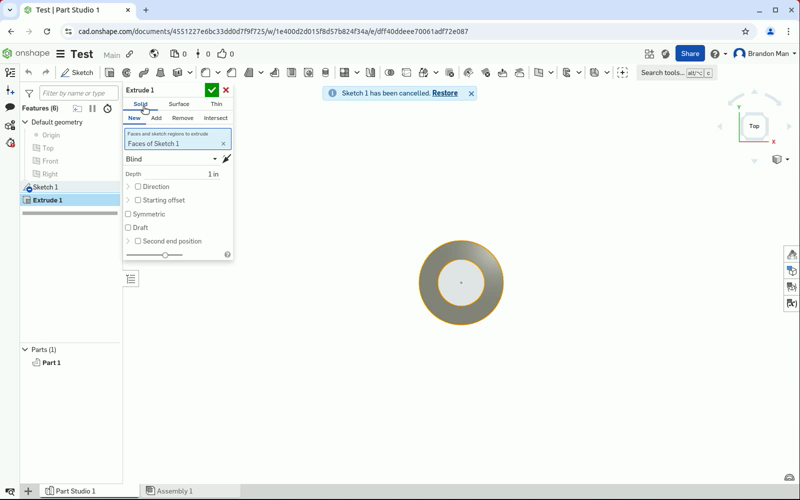
click(143, 106)
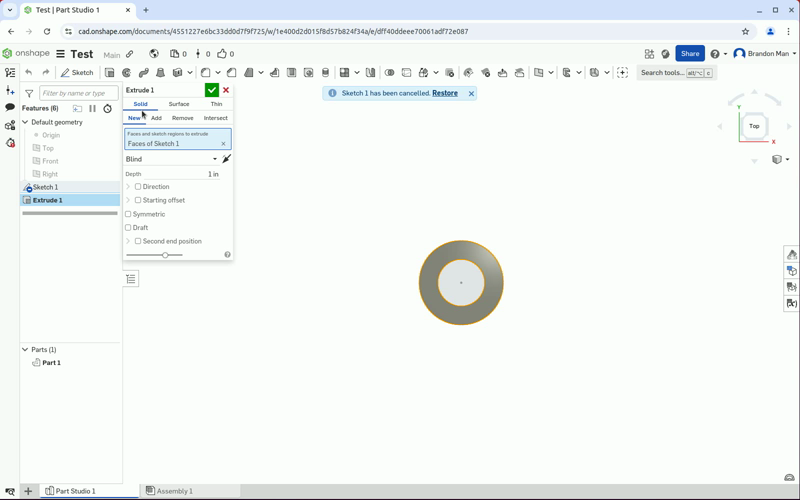
mouse_move(137, 120)
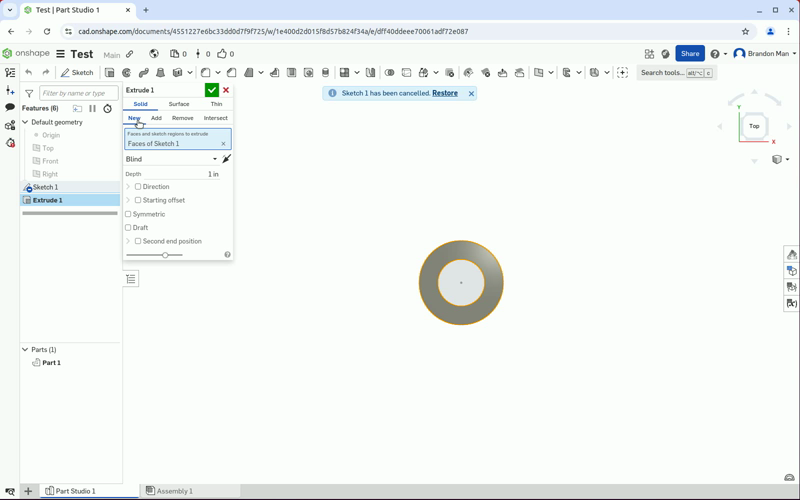
click(137, 120)
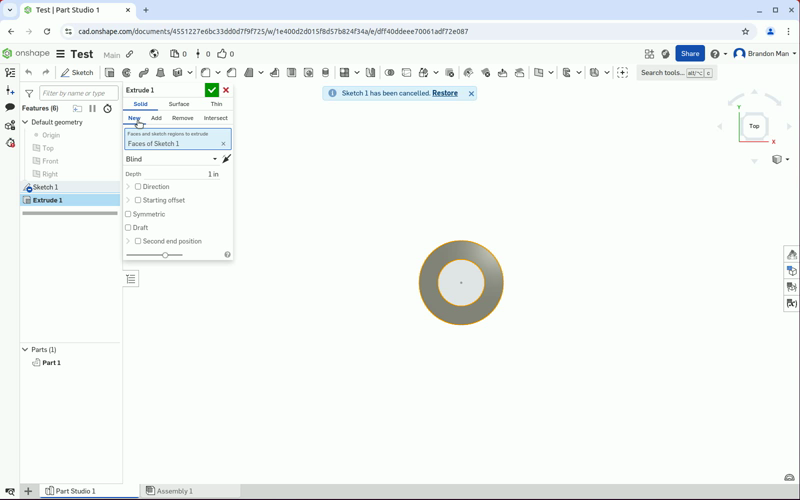
key(tab, 4)
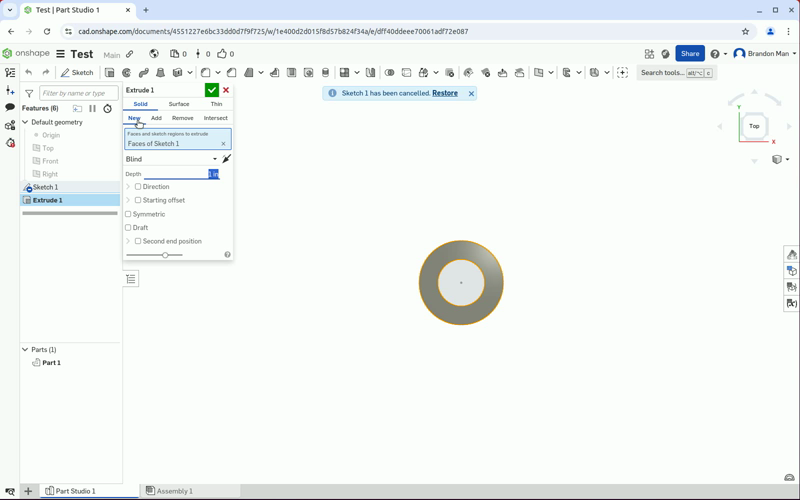
text(13.721)
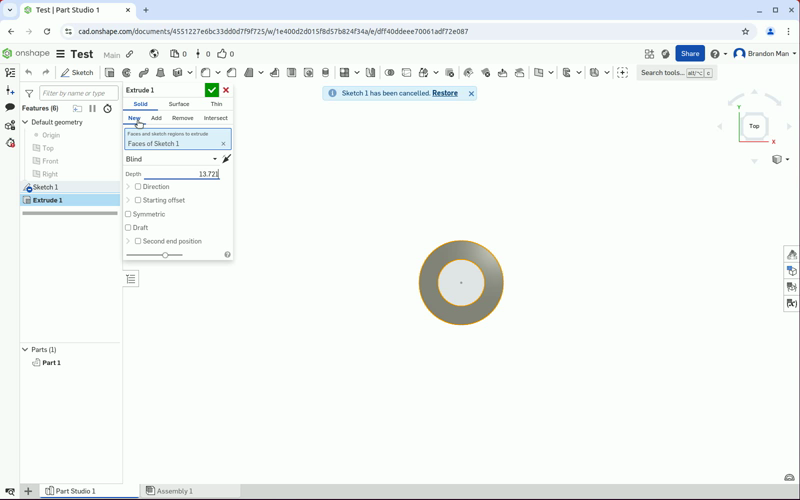
key(enter)
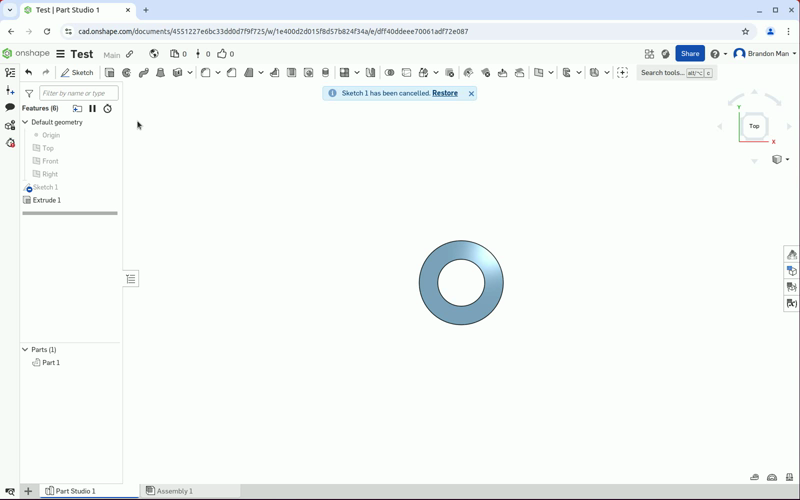
key(shift+h)
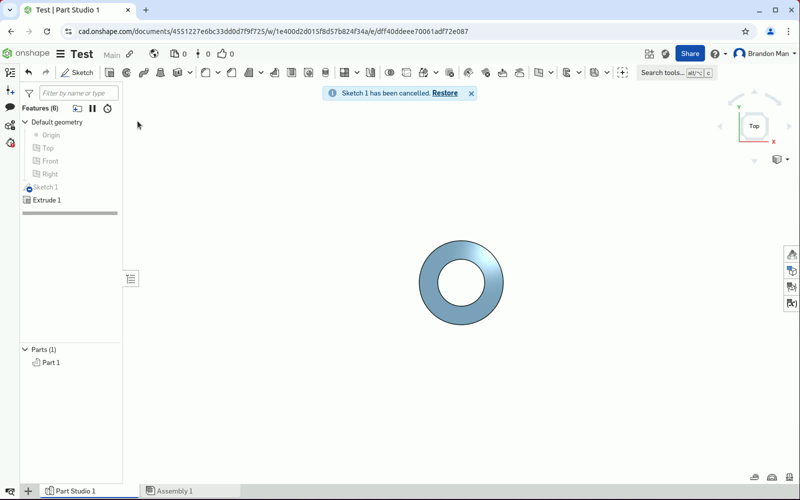
key(shift+h)
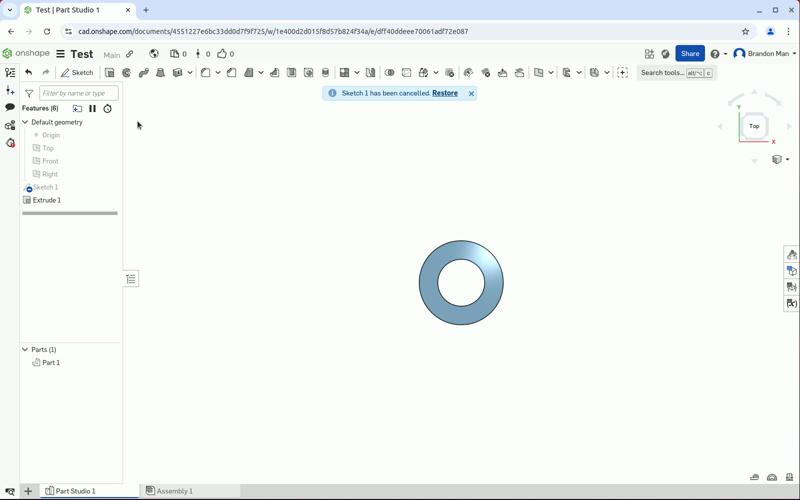
mouse_move(73, 189)
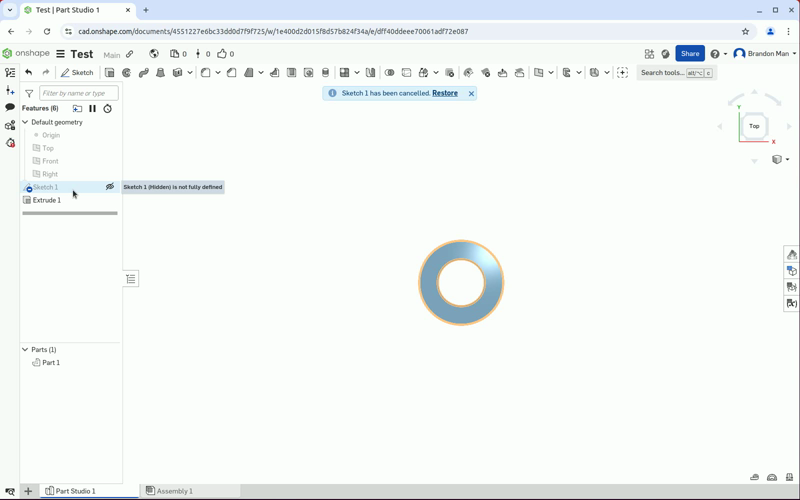
click(73, 189)
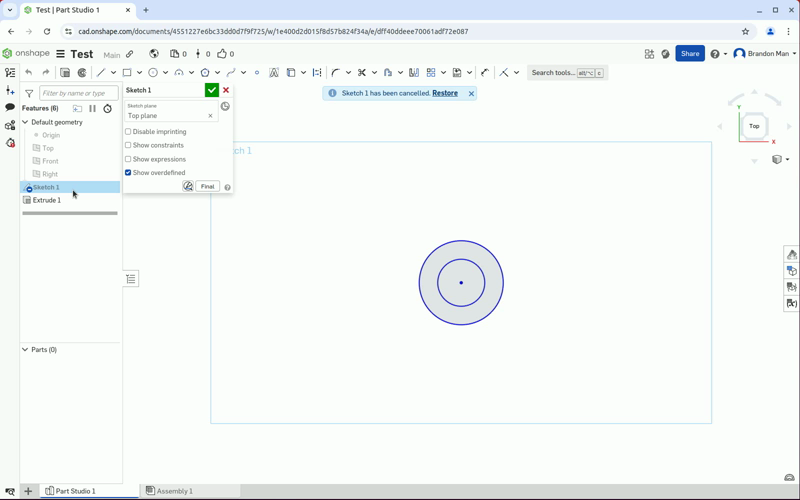
mouse_move(229, 92)
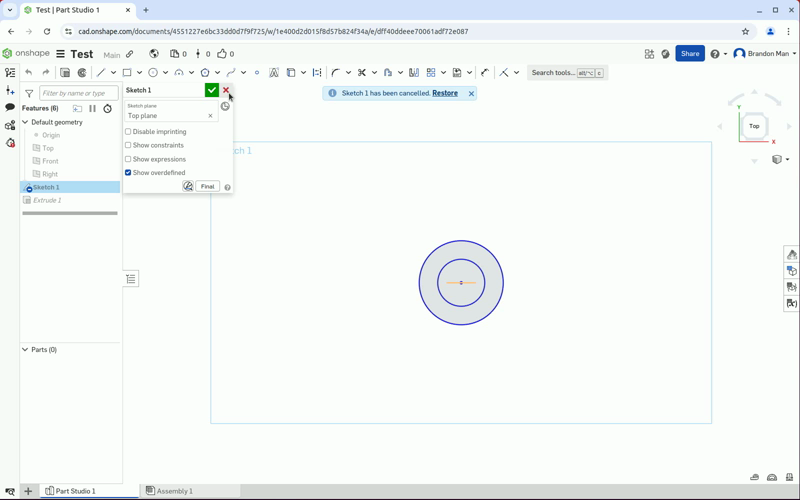
click(229, 92)
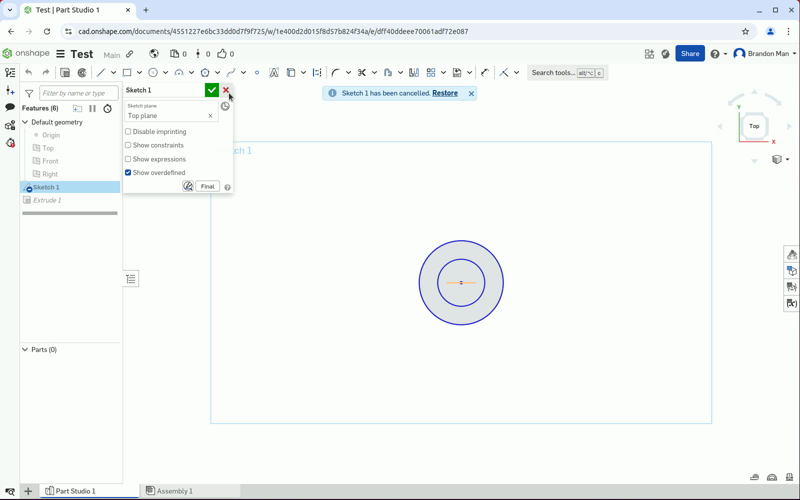
key(shift+s)
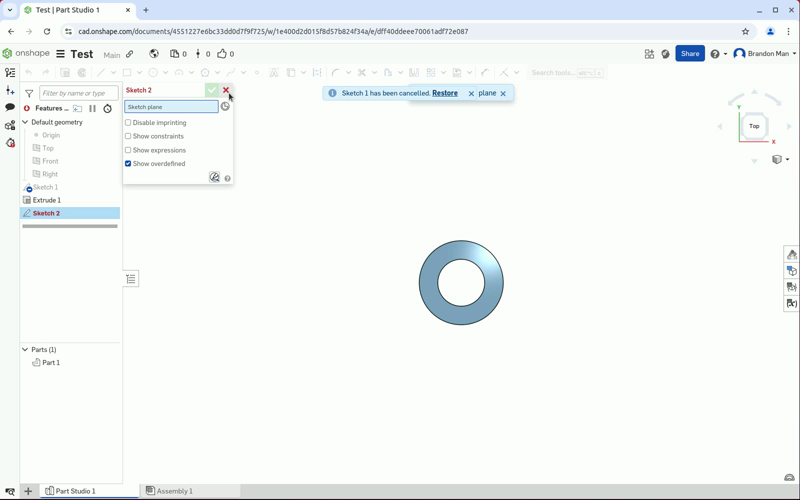
mouse_move(73, 150)
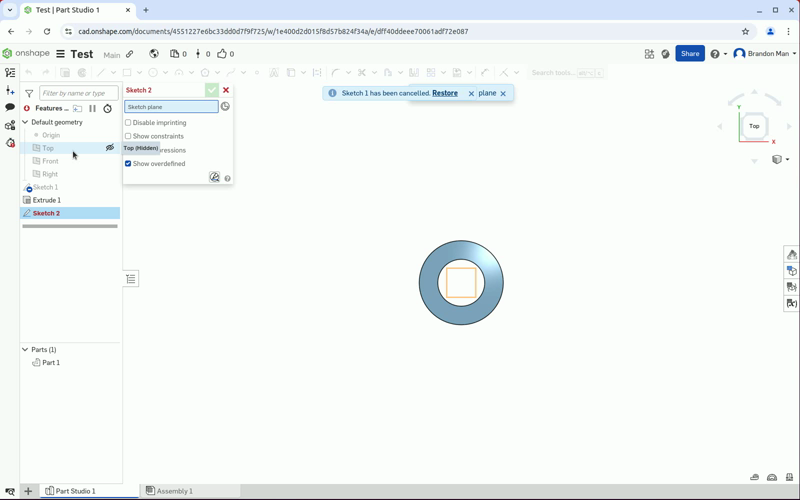
click(73, 150)
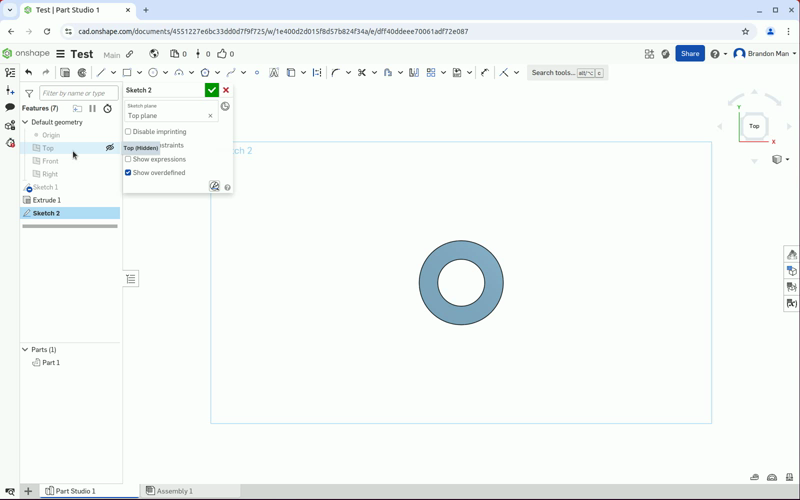
mouse_move(73, 352)
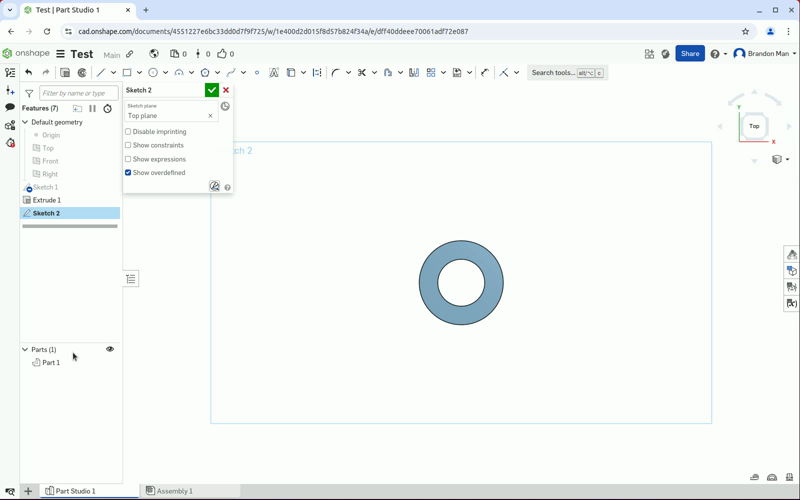
key(y)
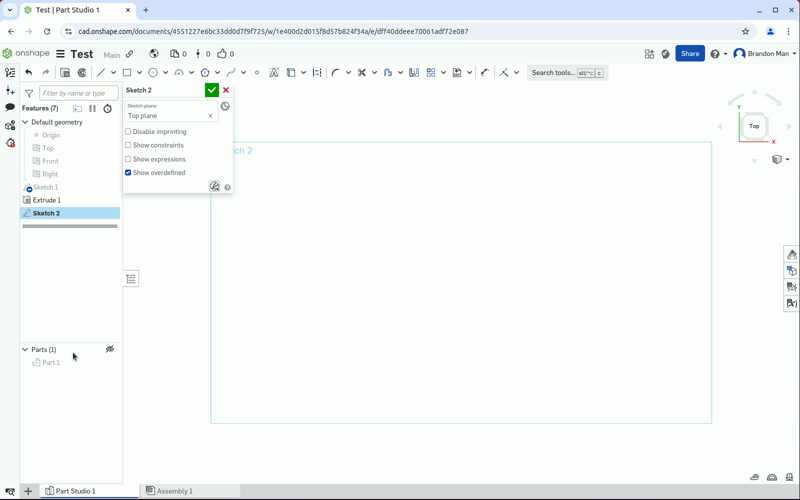
key(l)
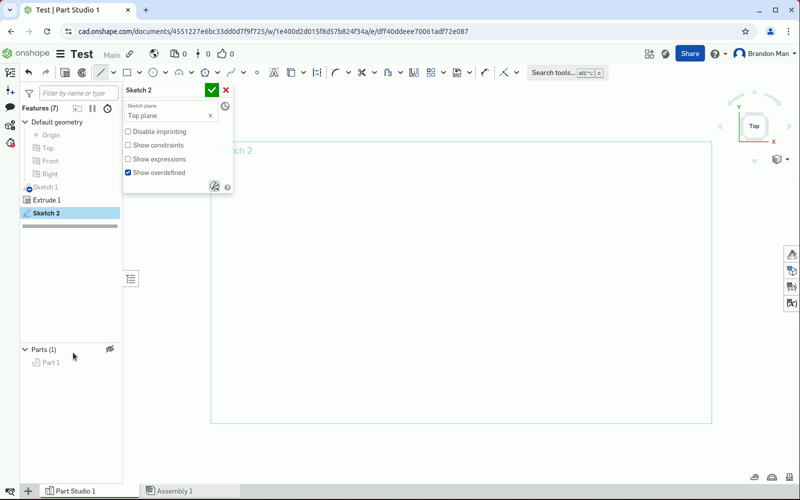
key_down(shift)
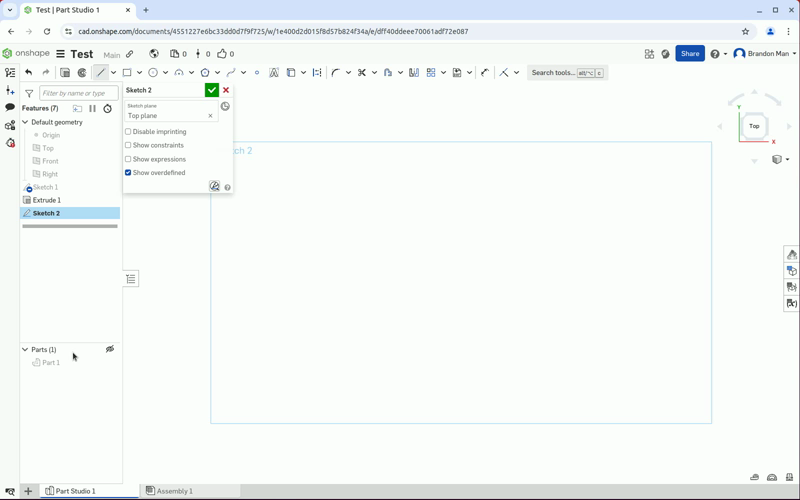
mouse_move(386, 212)
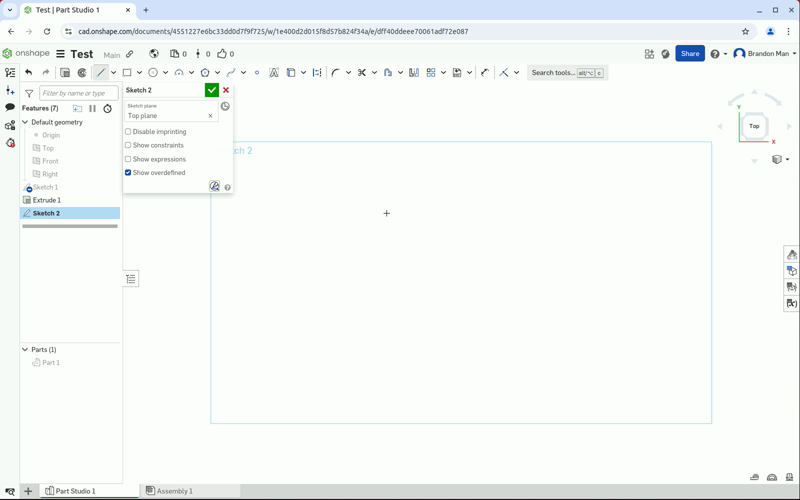
click(386, 212)
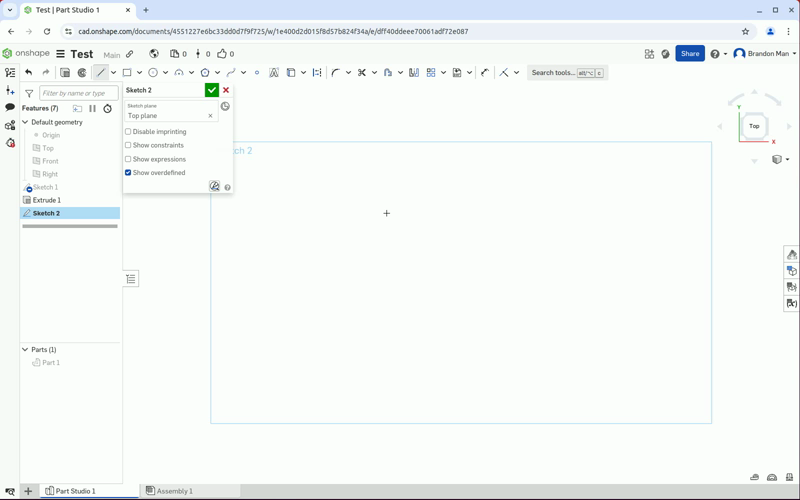
key_up(shift)
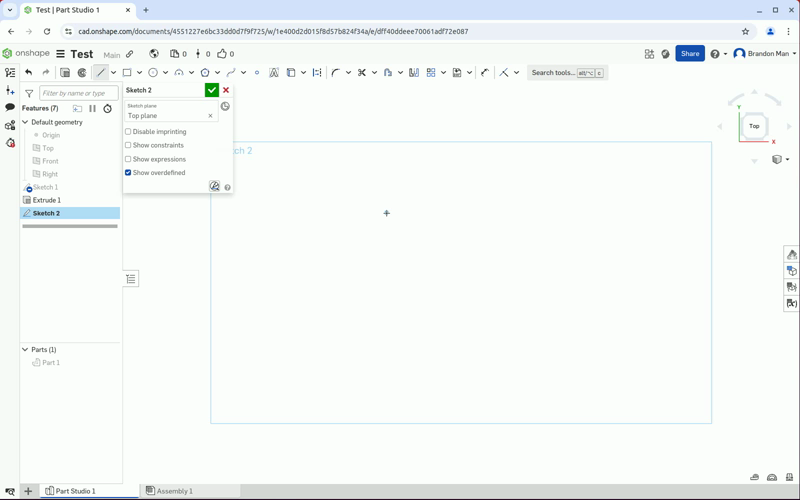
key_down(shift)
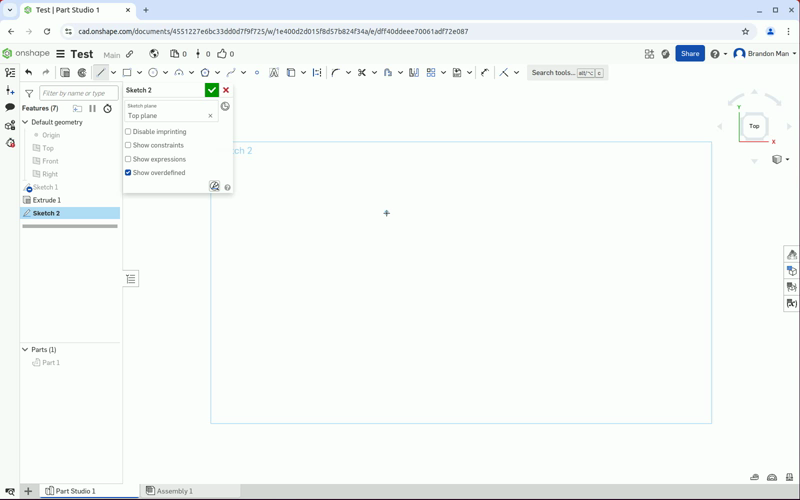
mouse_move(423, 298)
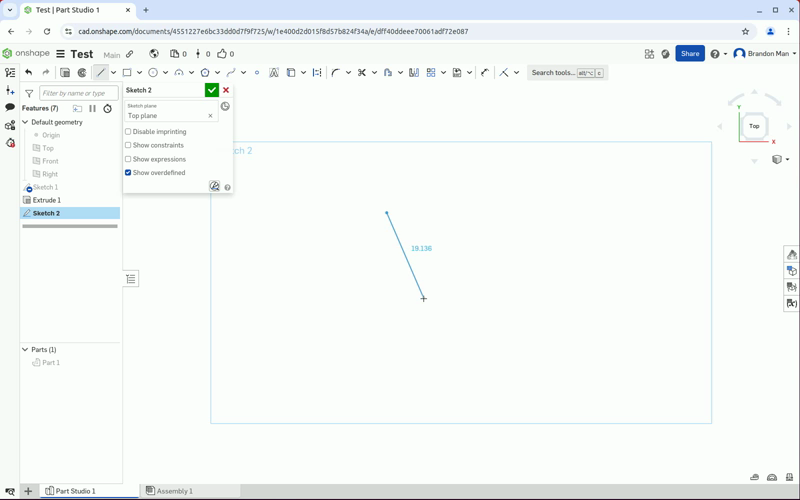
click(423, 298)
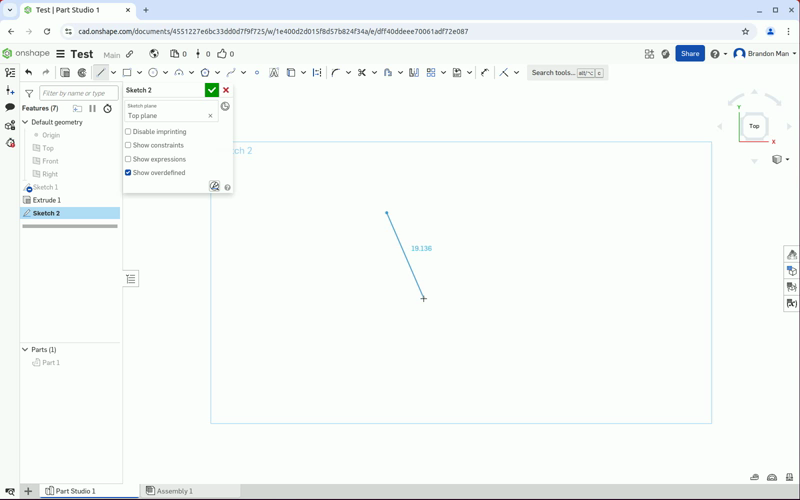
key_up(shift)
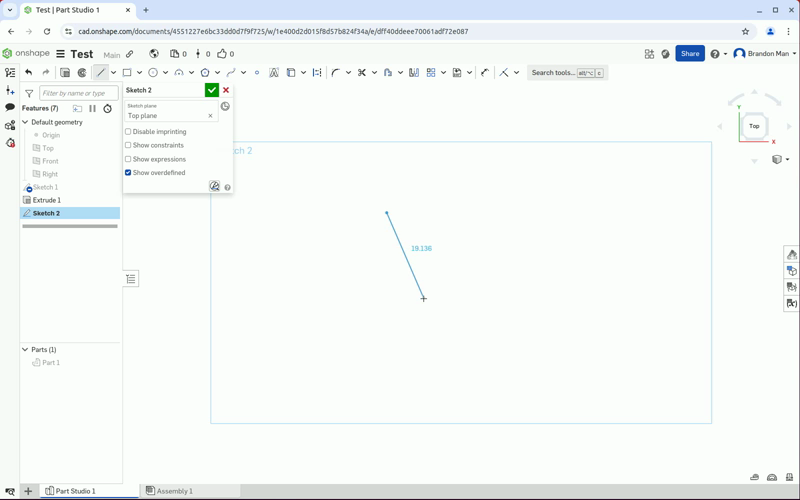
key(esc)
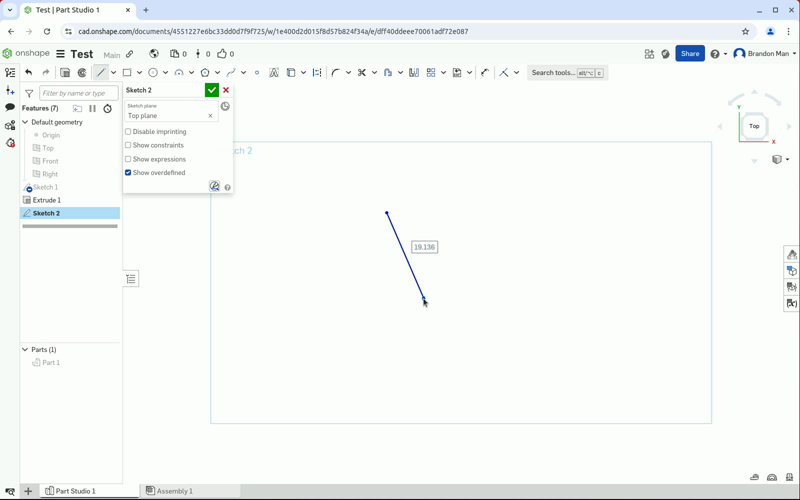
key(a)
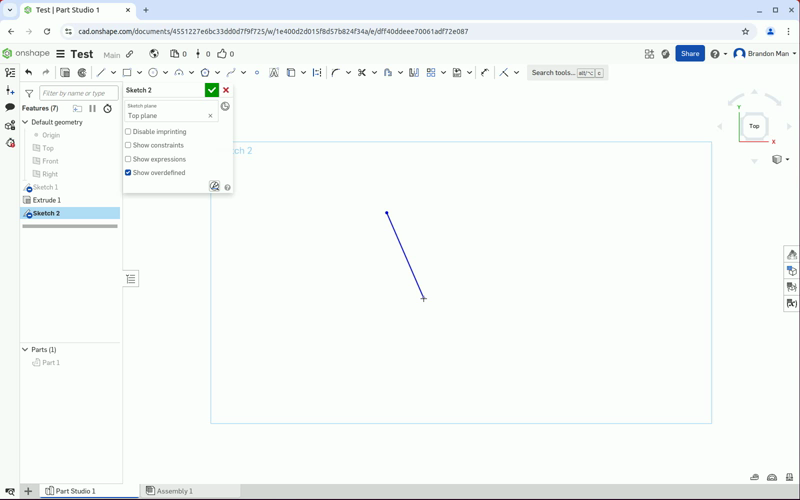
mouse_move(423, 298)
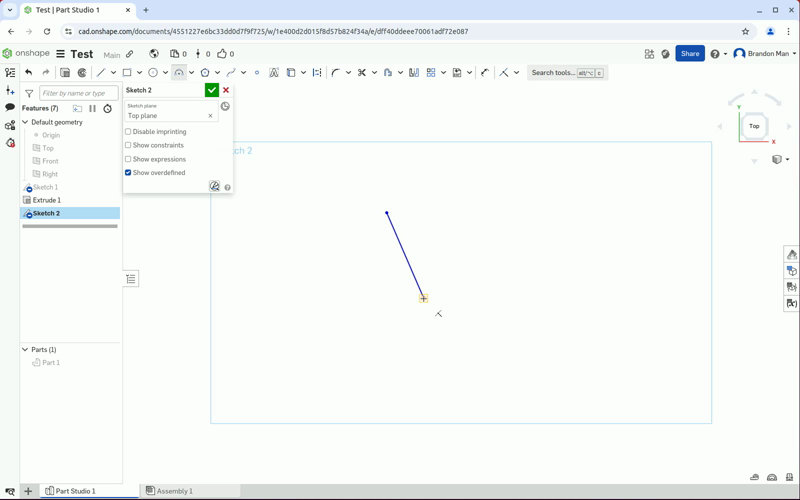
click(423, 298)
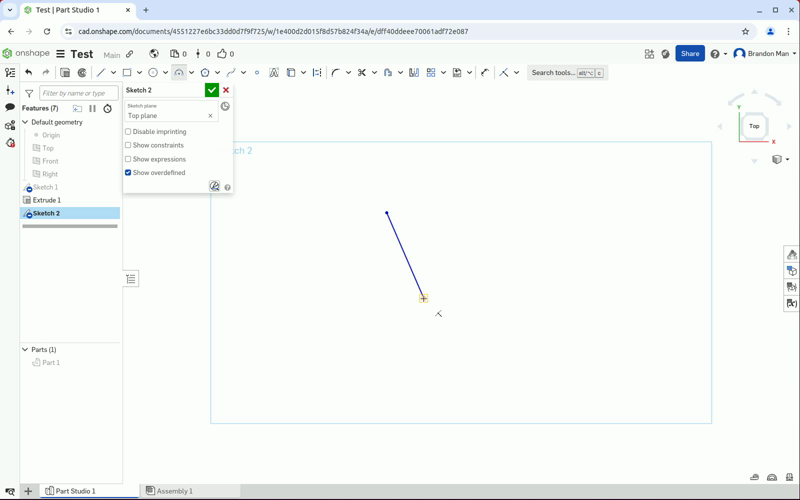
key_down(shift)
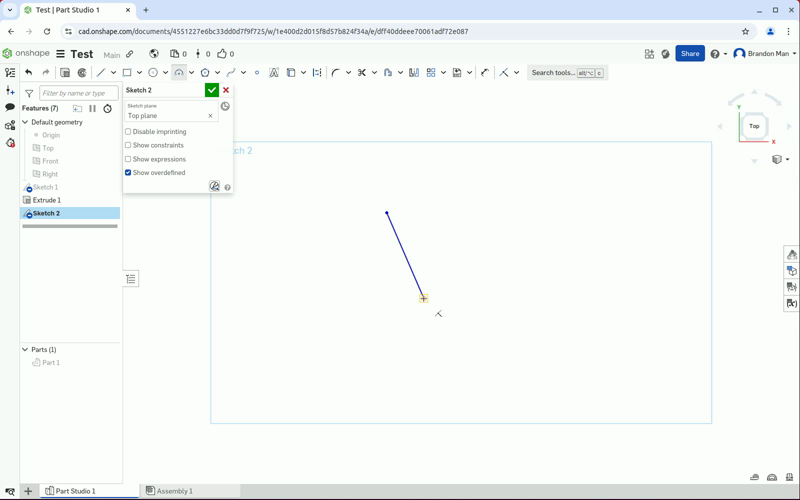
mouse_move(498, 298)
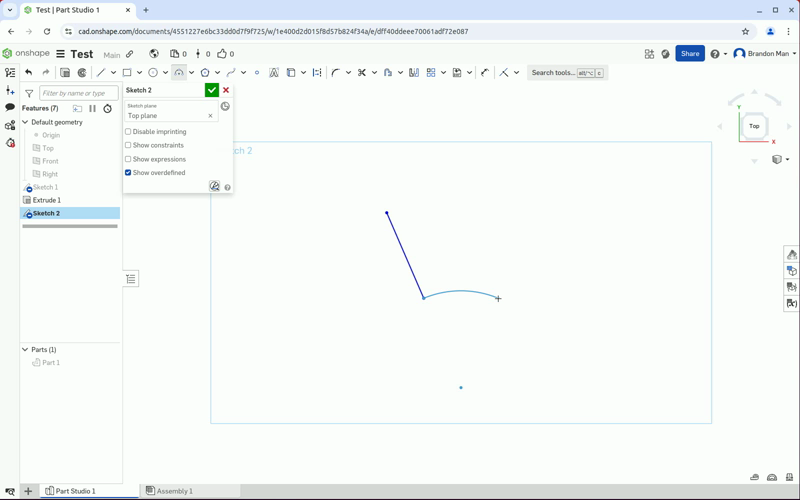
click(498, 298)
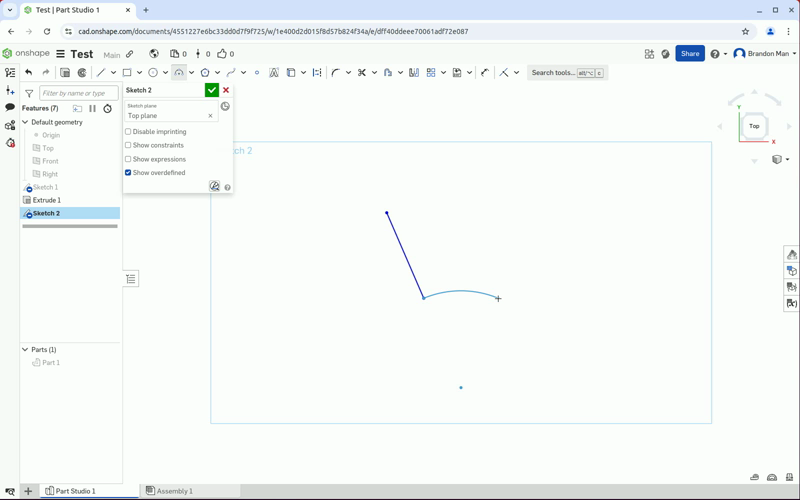
mouse_move(460, 241)
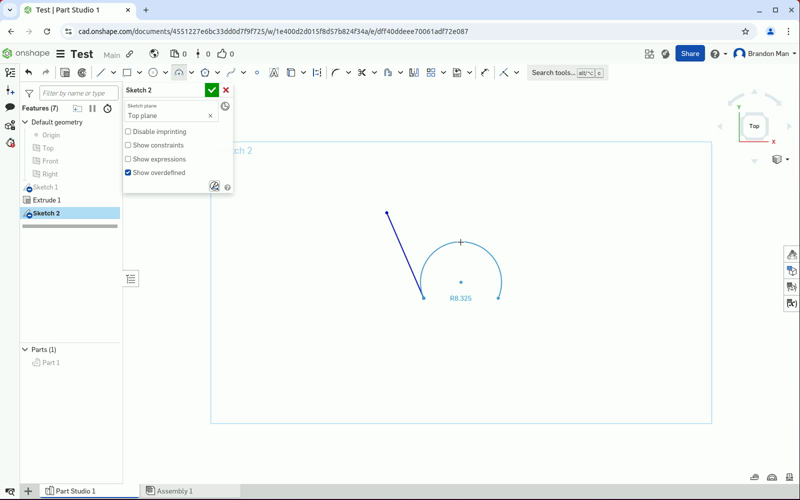
click(460, 241)
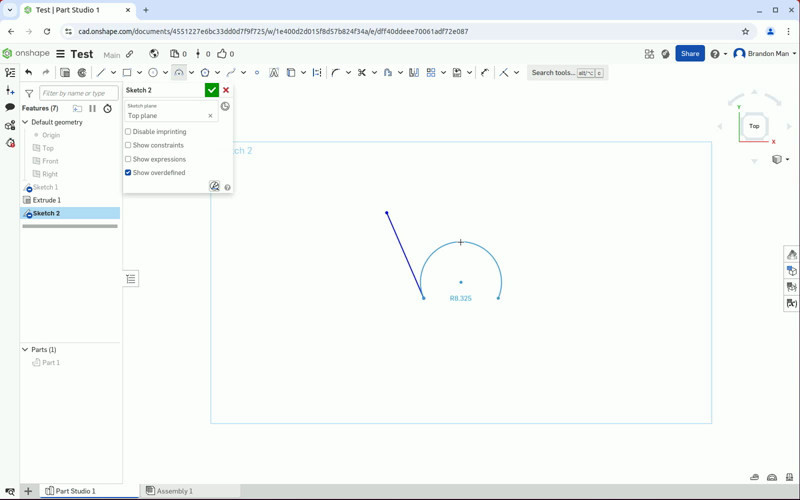
key_up(shift)
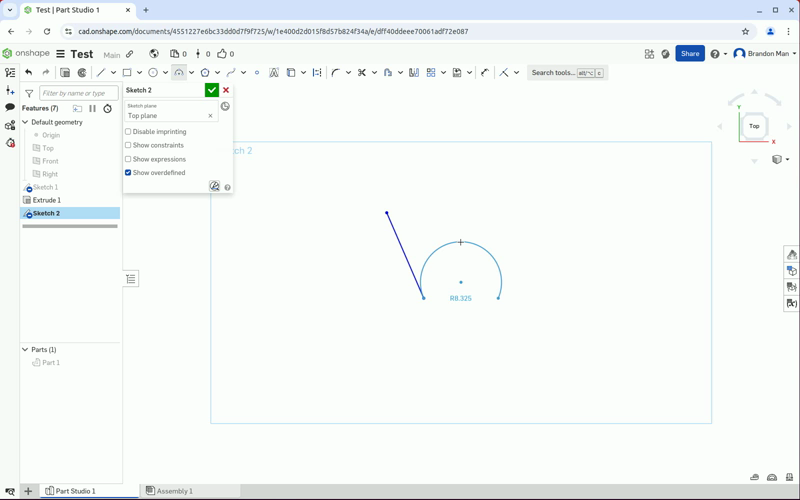
key(esc)
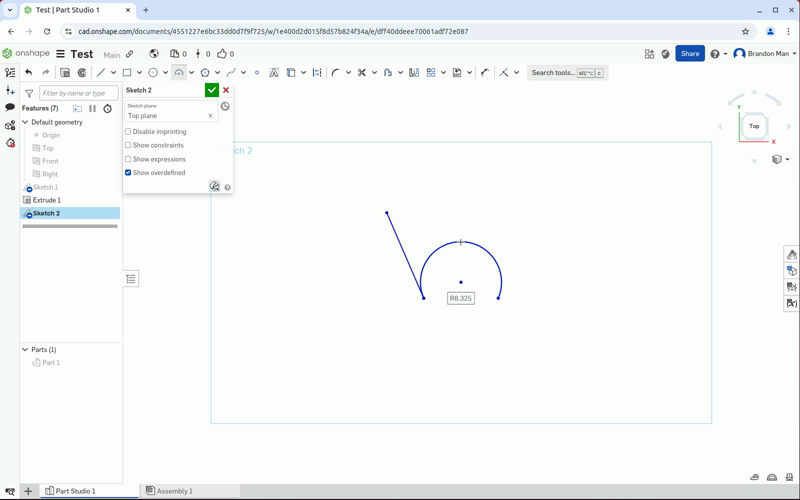
key(l)
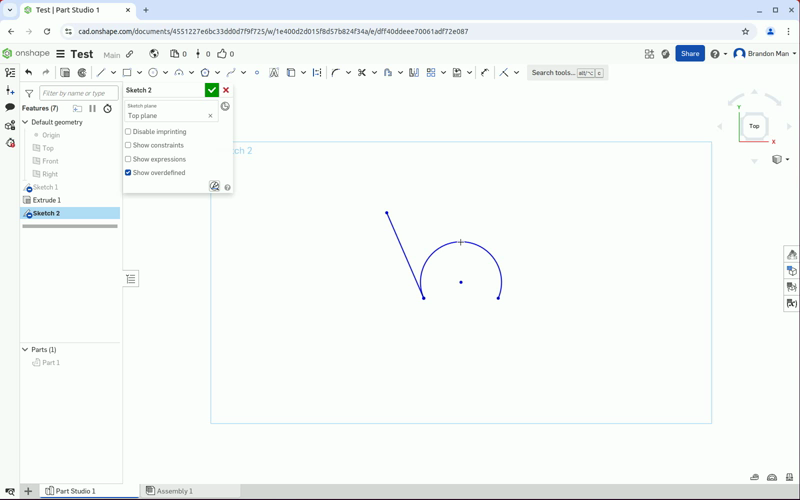
mouse_move(498, 298)
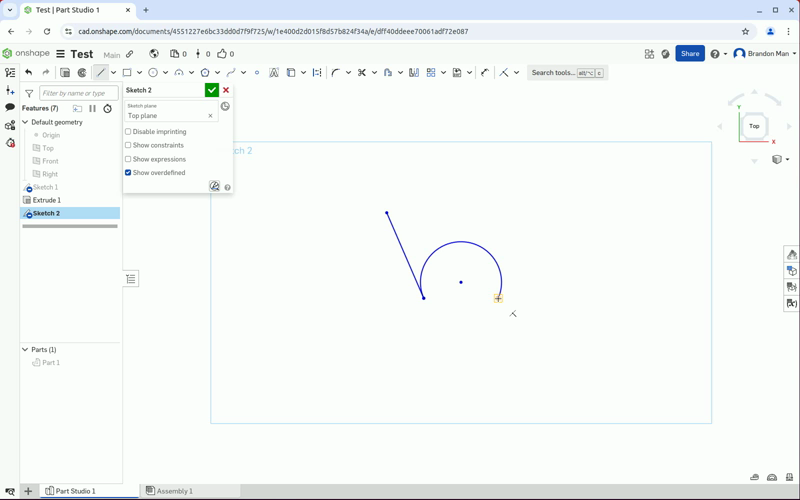
click(498, 298)
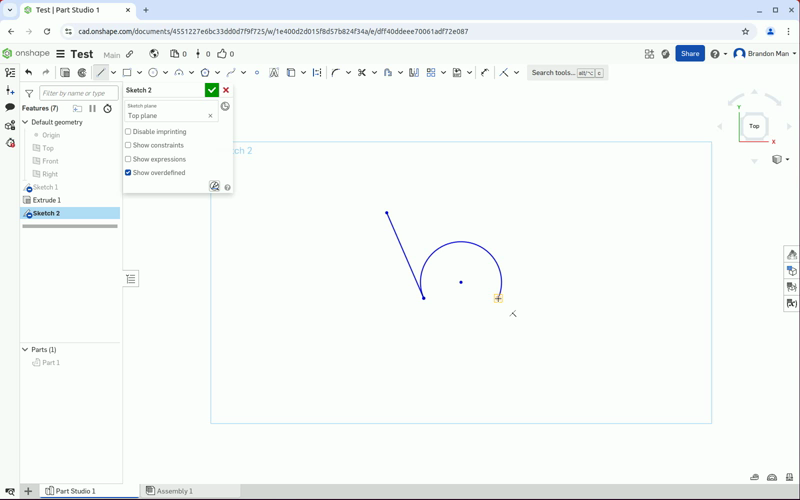
key_down(shift)
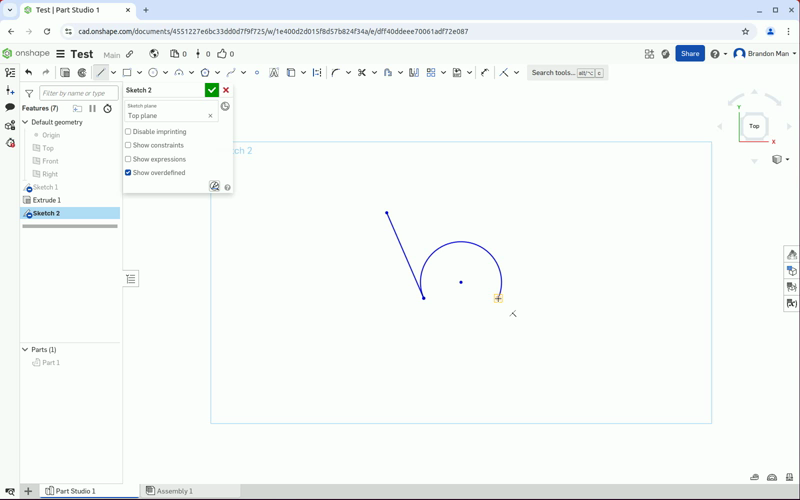
mouse_move(534, 212)
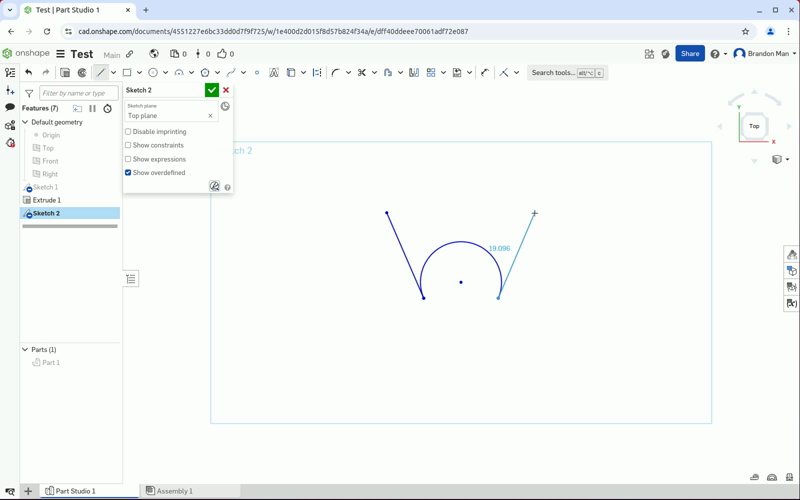
click(534, 212)
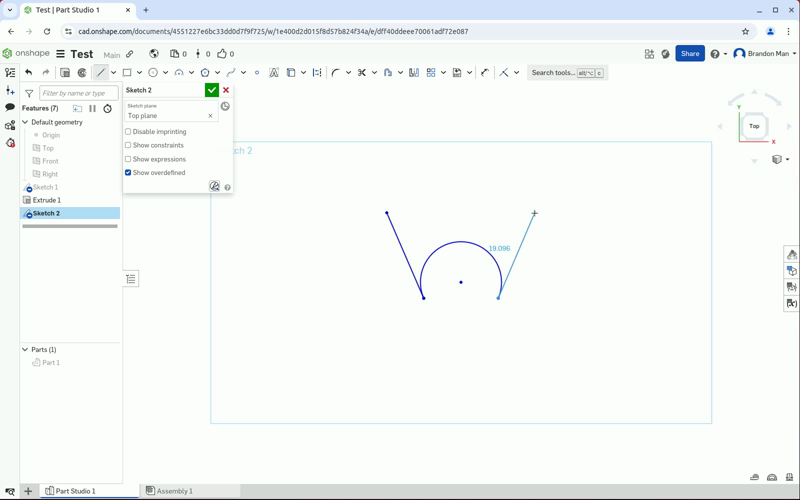
key_up(shift)
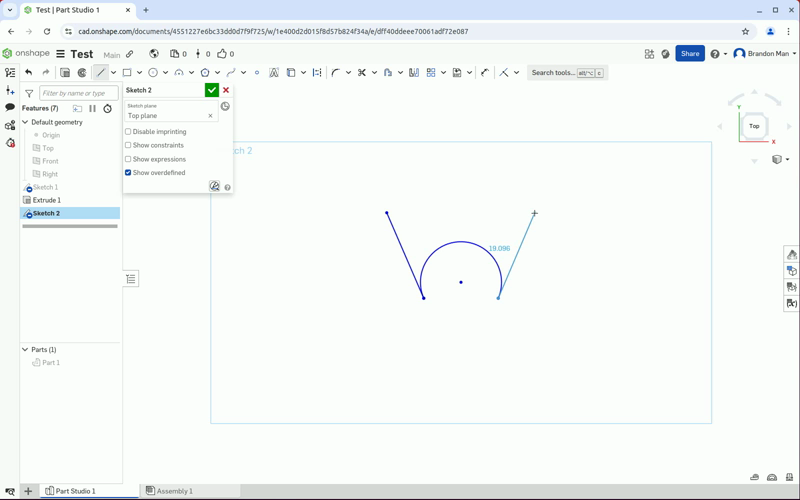
key(esc)
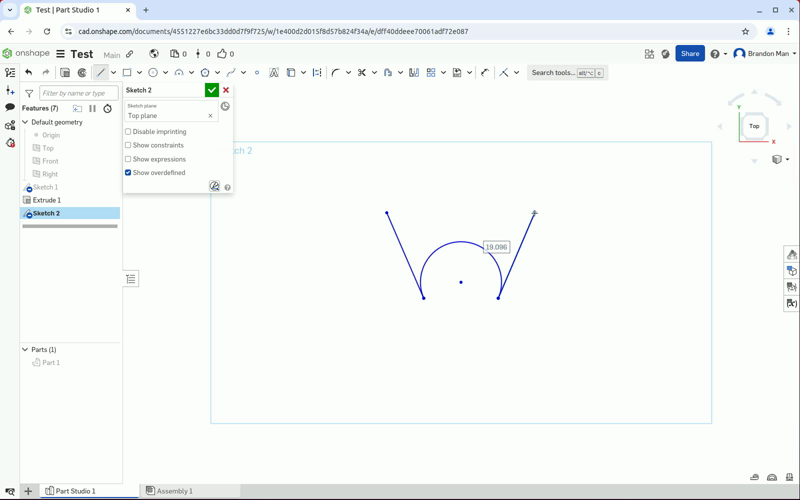
key(a)
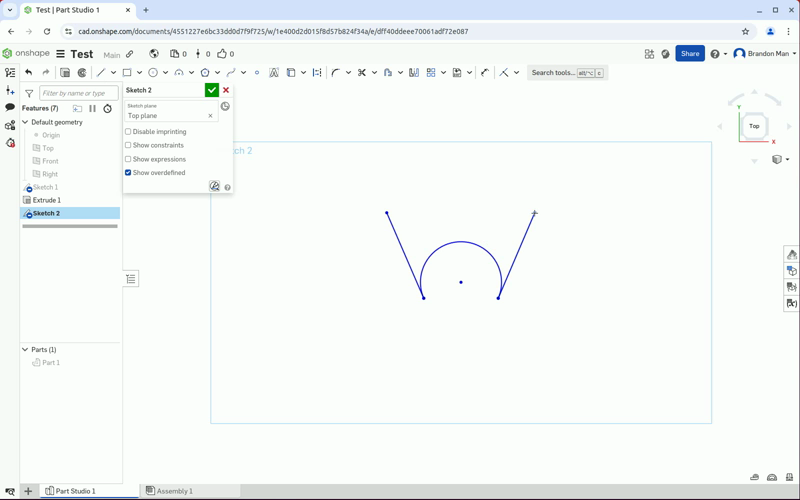
mouse_move(534, 212)
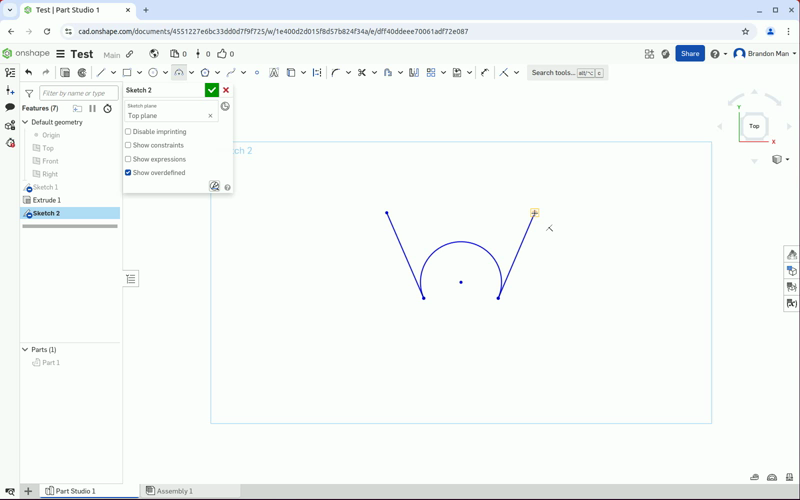
click(534, 212)
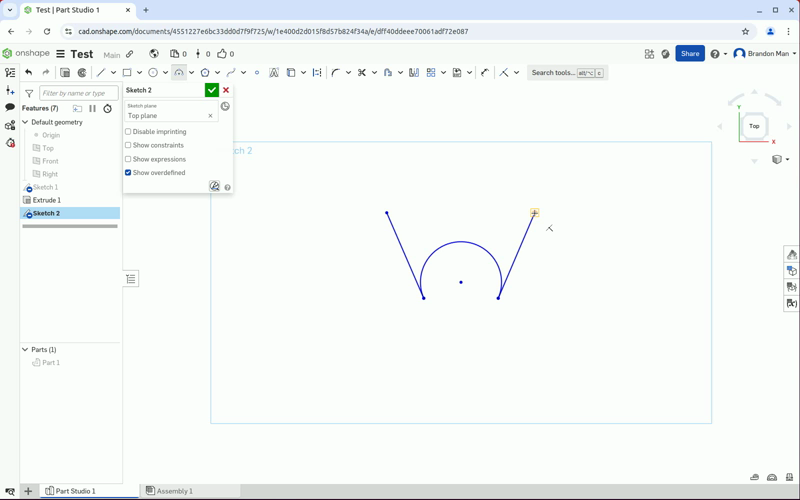
key_down(shift)
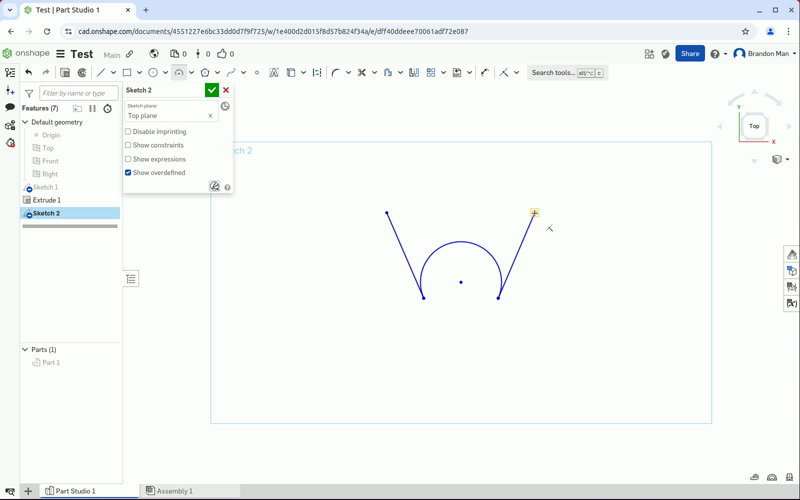
mouse_move(507, 169)
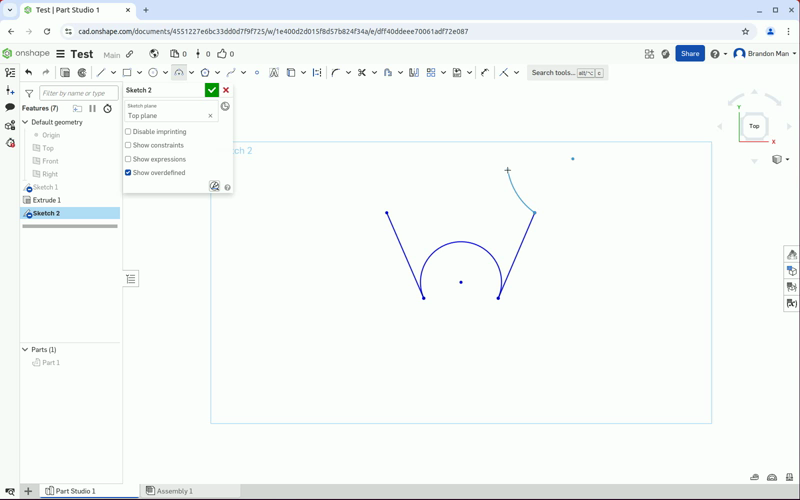
click(507, 169)
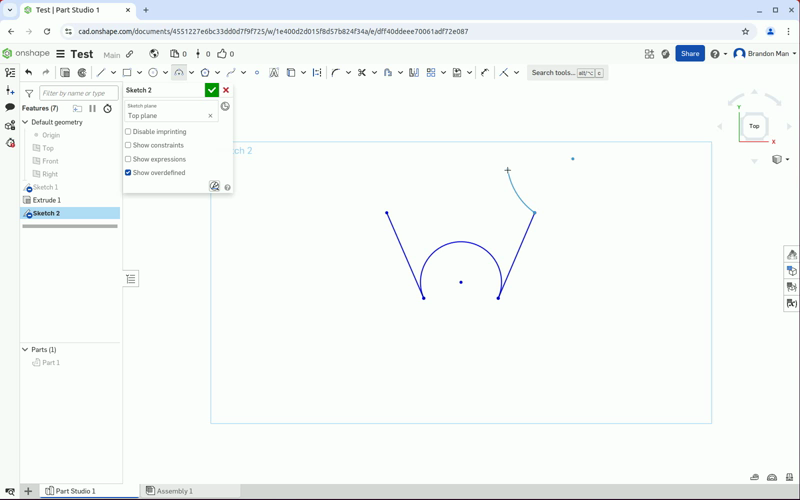
mouse_move(532, 183)
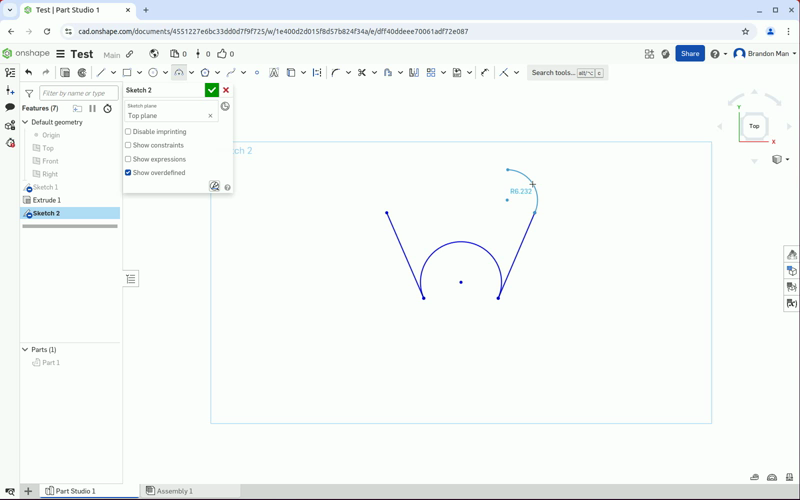
click(532, 183)
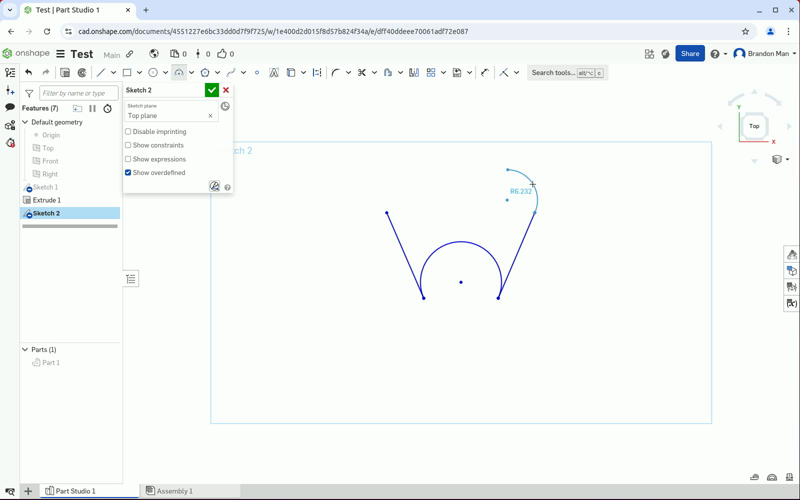
key_up(shift)
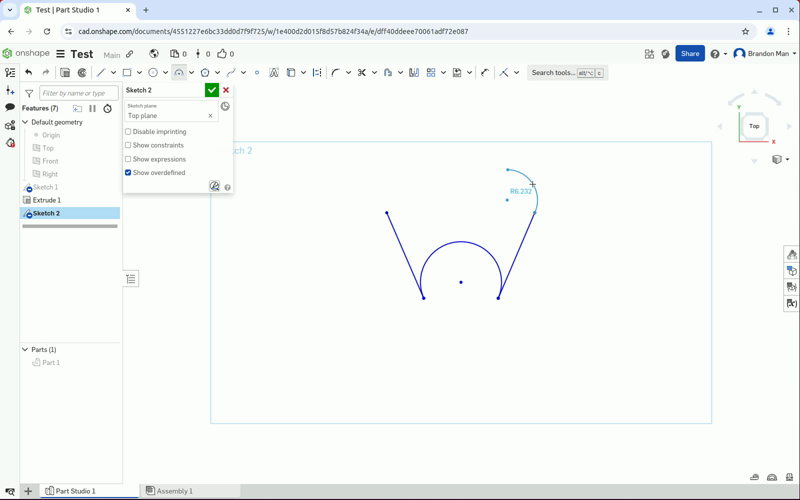
key(esc)
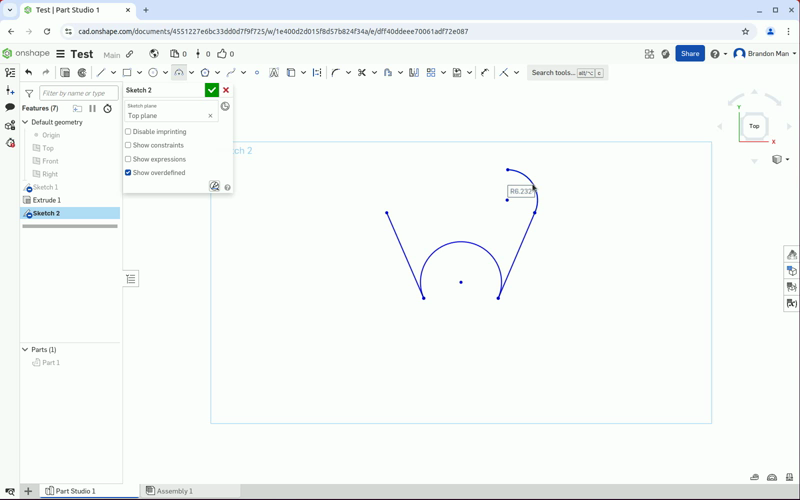
key(l)
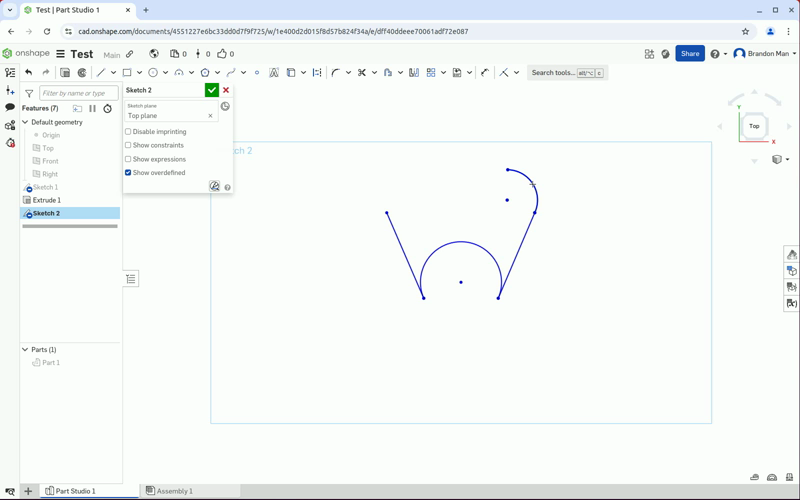
mouse_move(507, 169)
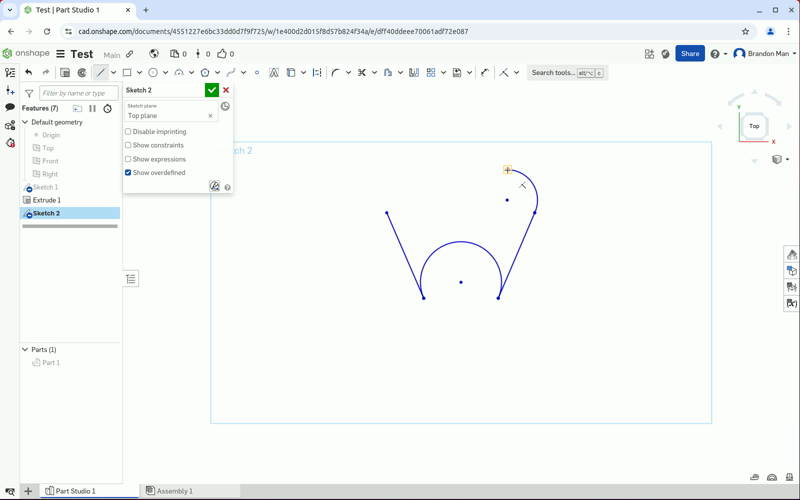
click(507, 169)
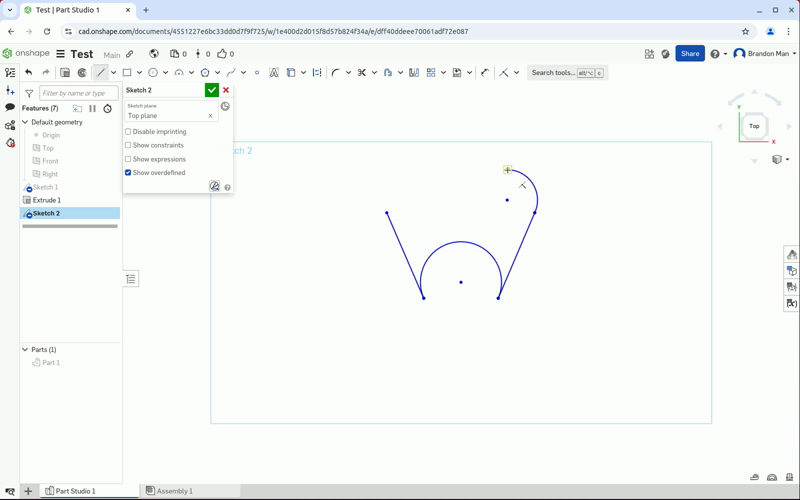
key_down(shift)
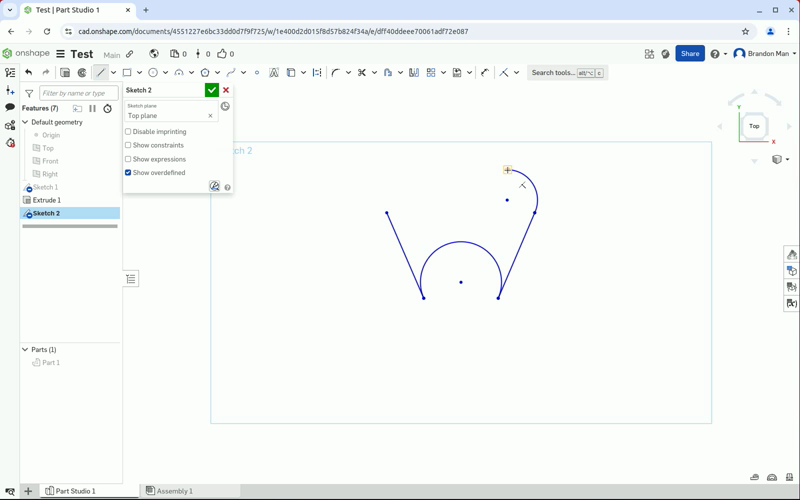
mouse_move(415, 169)
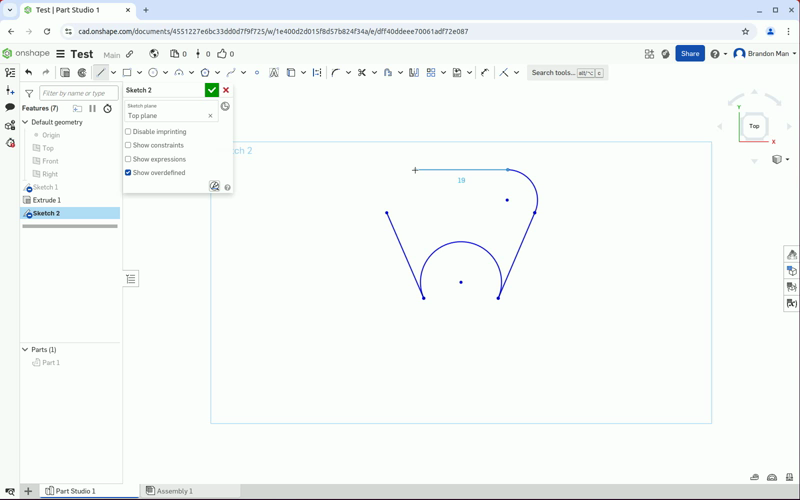
click(415, 169)
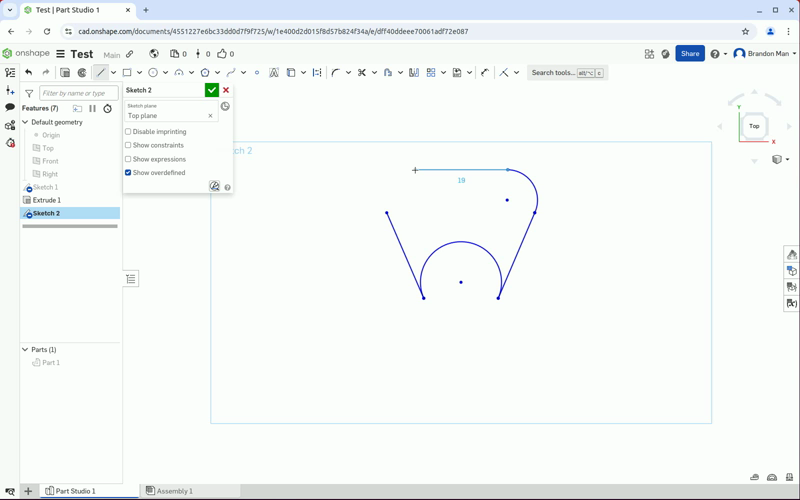
key_up(shift)
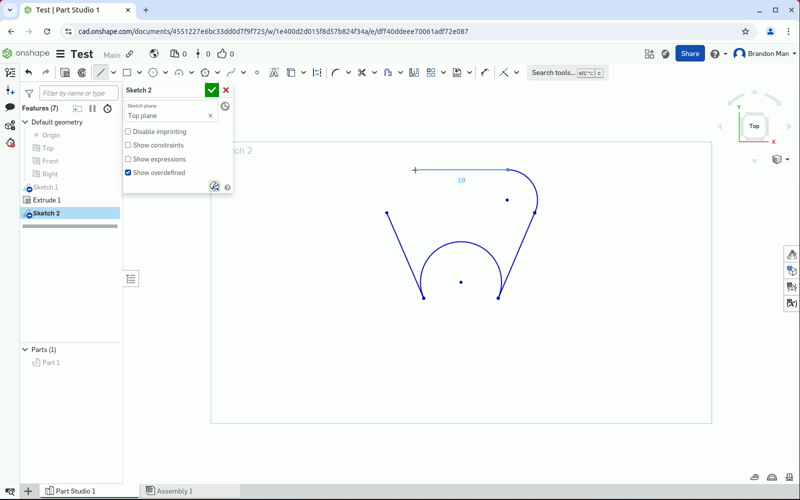
key(esc)
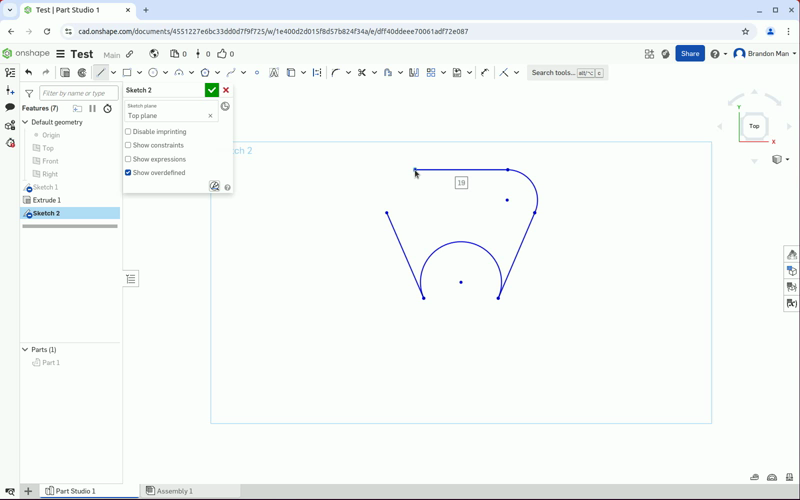
key(a)
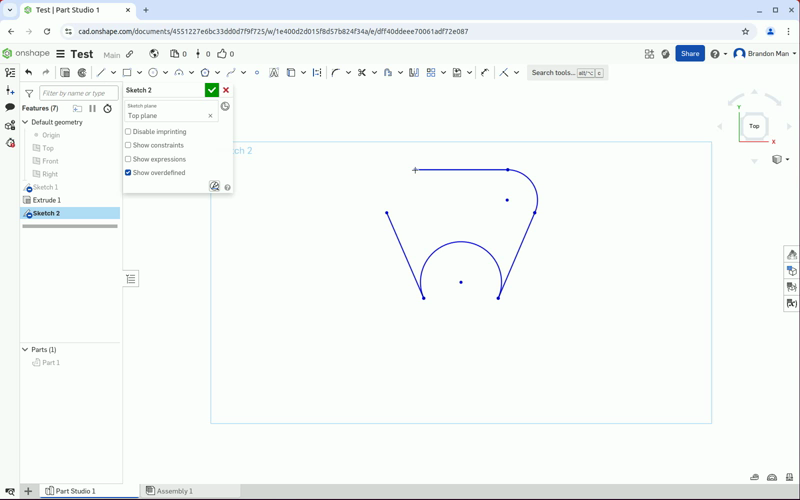
mouse_move(415, 169)
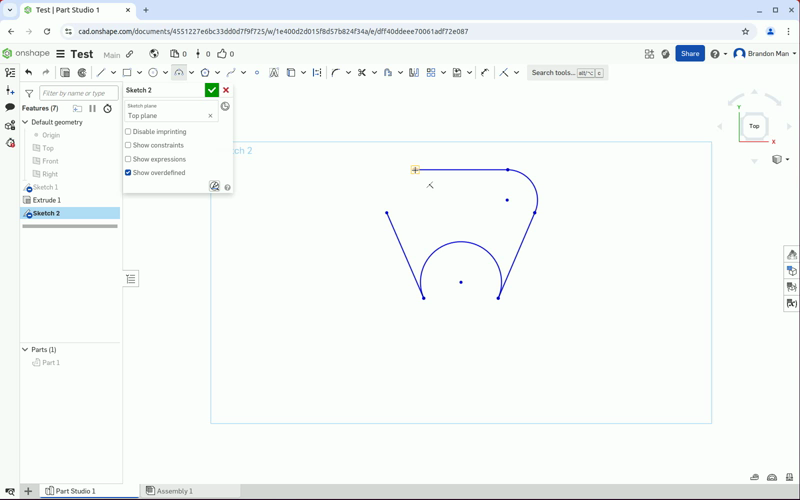
click(415, 169)
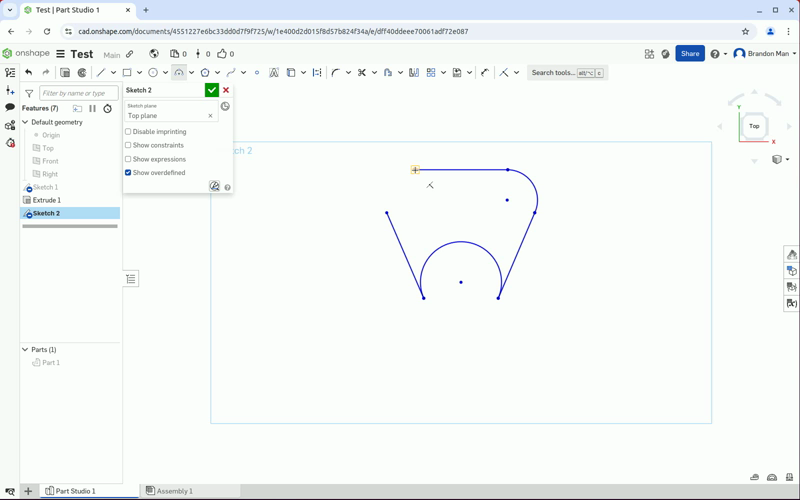
mouse_move(386, 212)
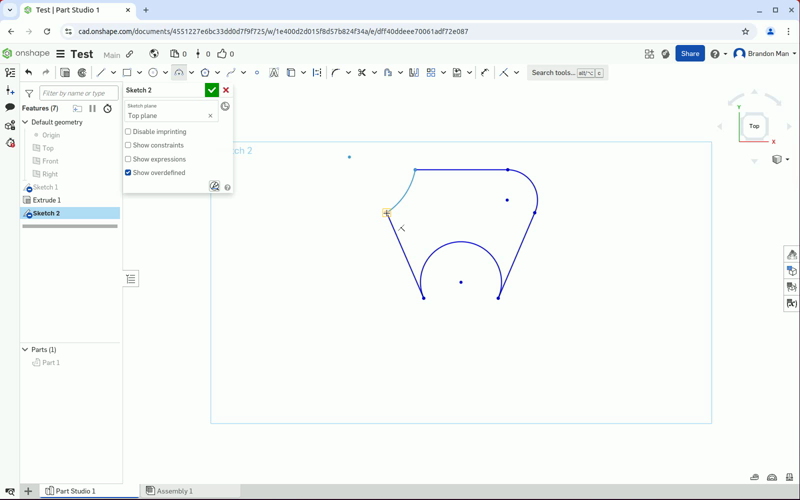
click(386, 212)
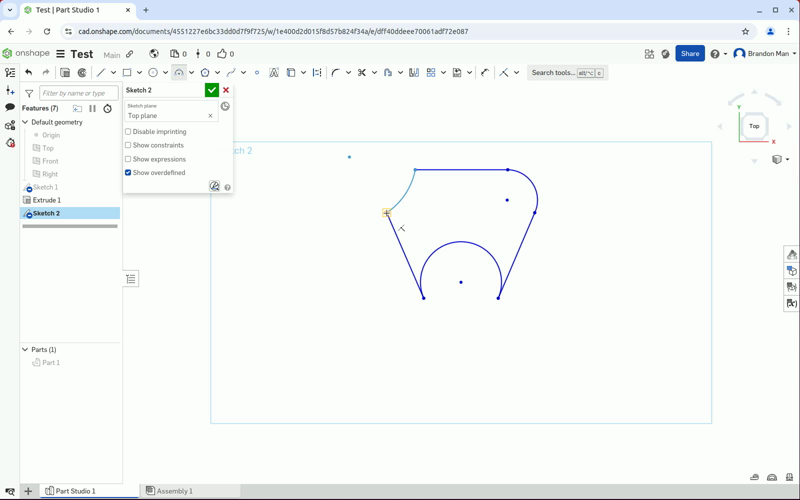
key_down(shift)
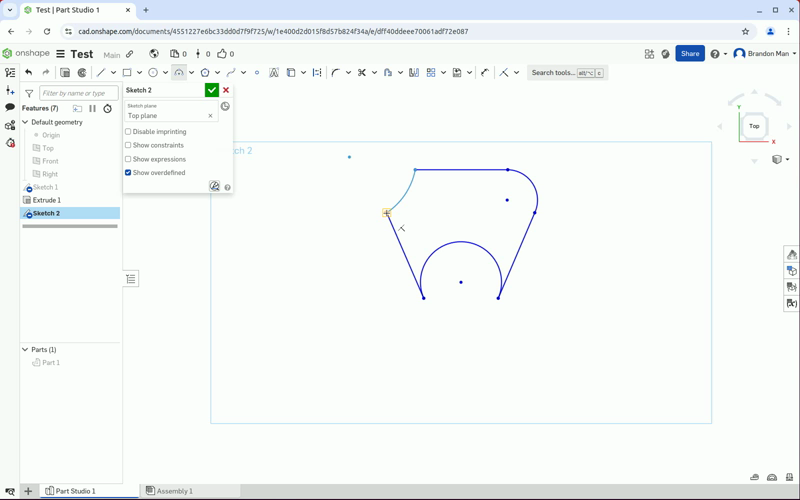
mouse_move(389, 183)
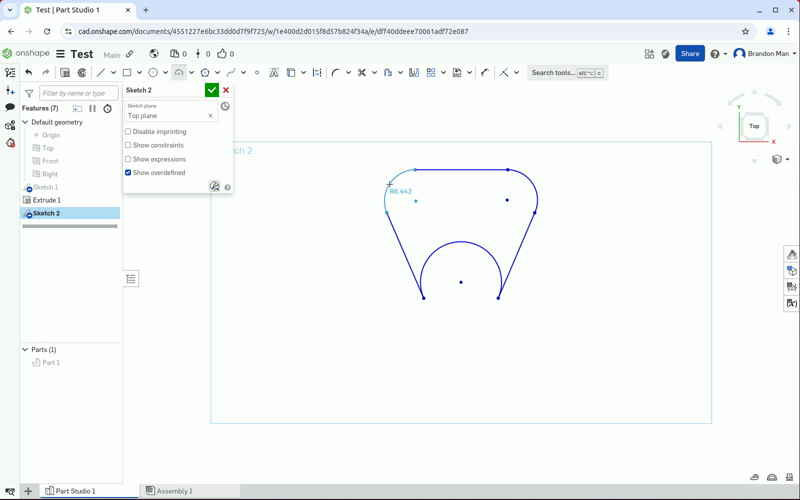
click(389, 183)
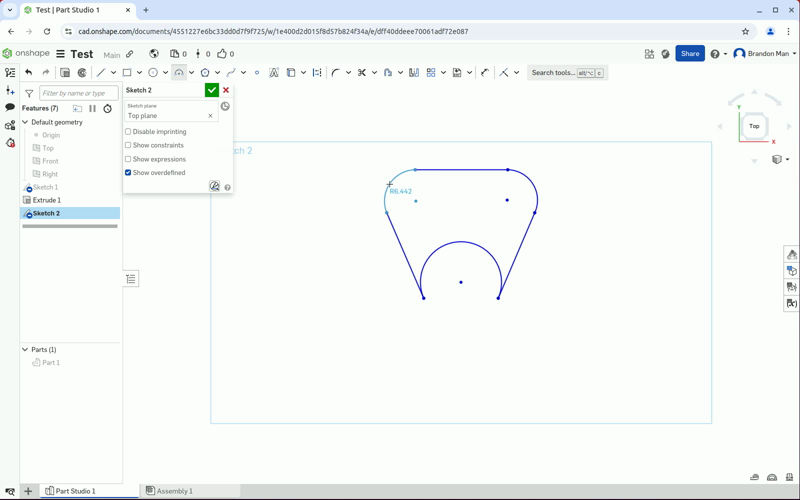
key_up(shift)
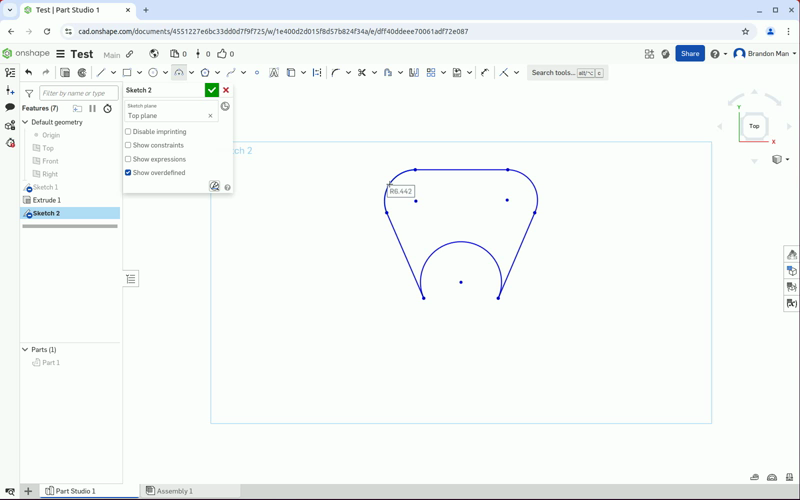
key(esc)
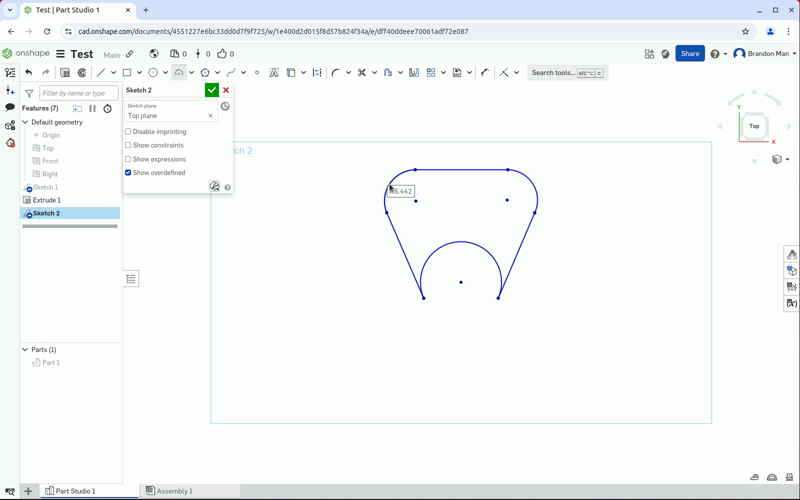
key(c)
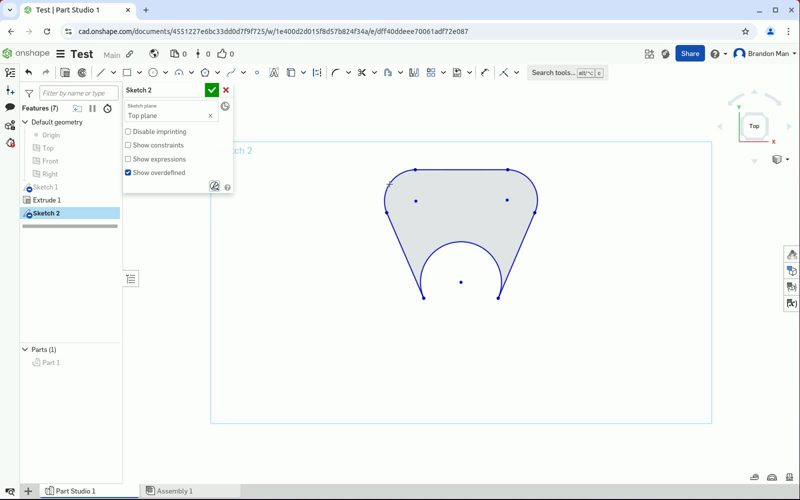
key_down(shift)
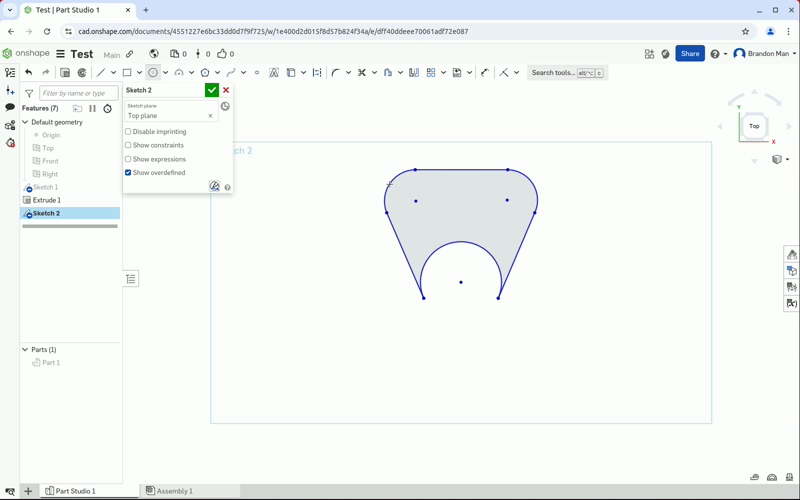
mouse_move(415, 199)
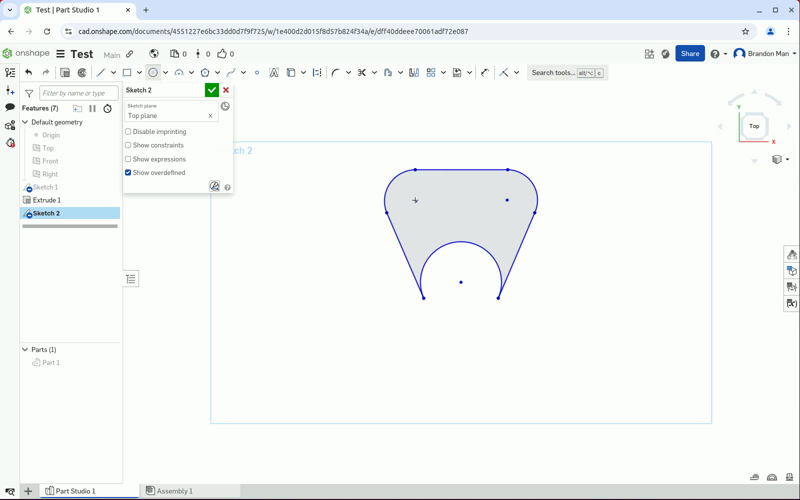
scroll(6)
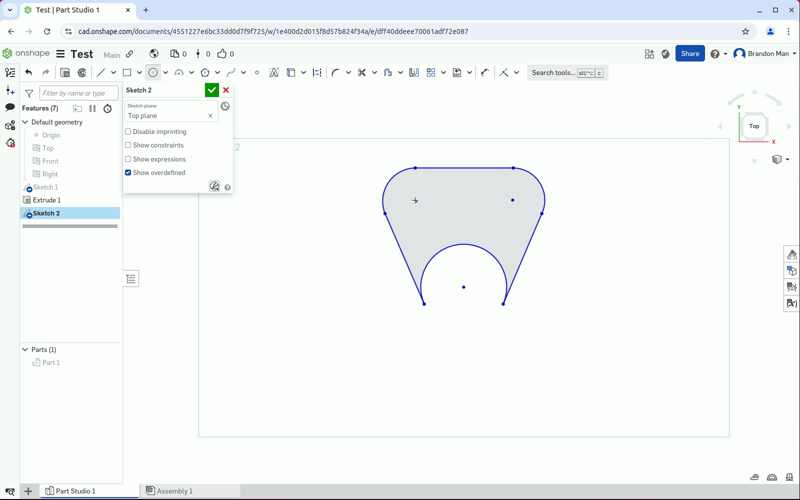
scroll(6)
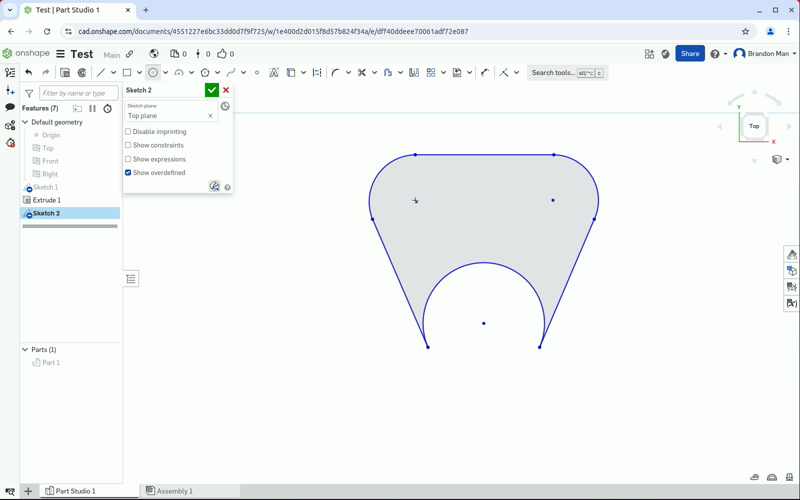
scroll(6)
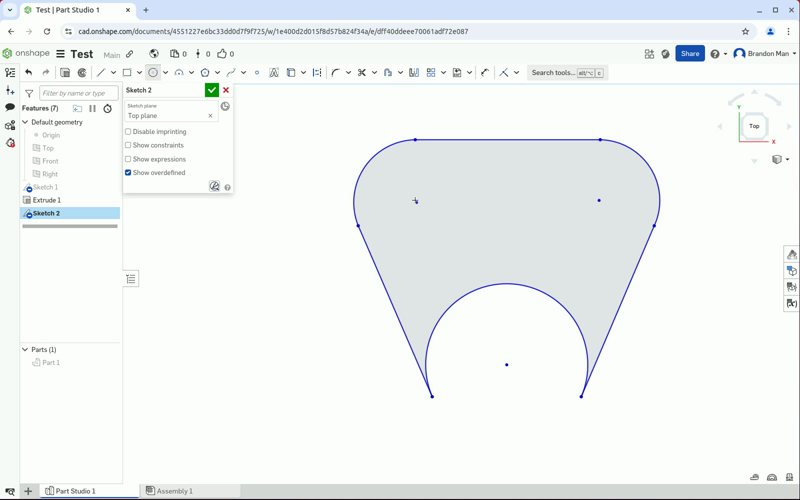
scroll(6)
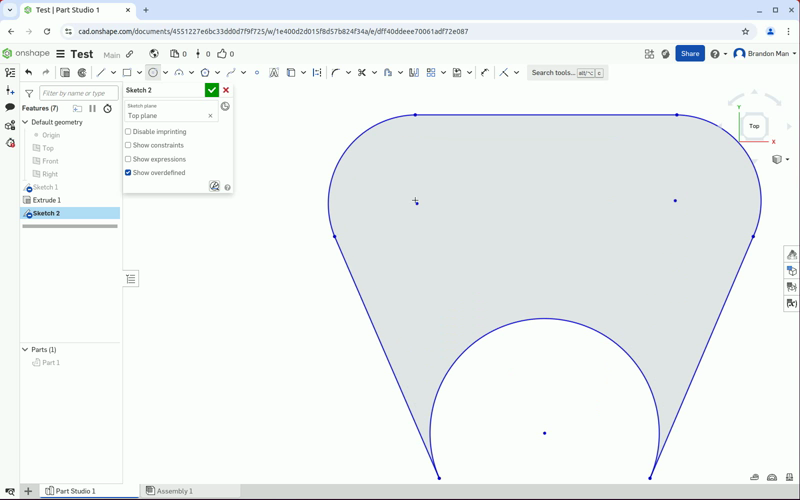
scroll(6)
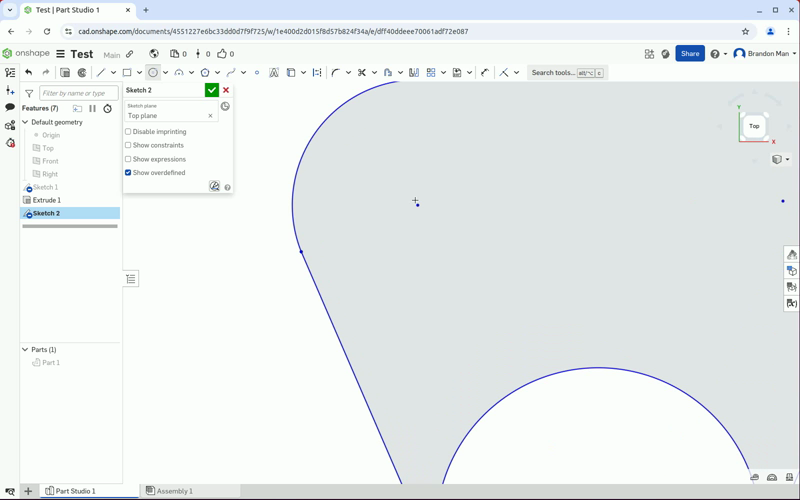
scroll(6)
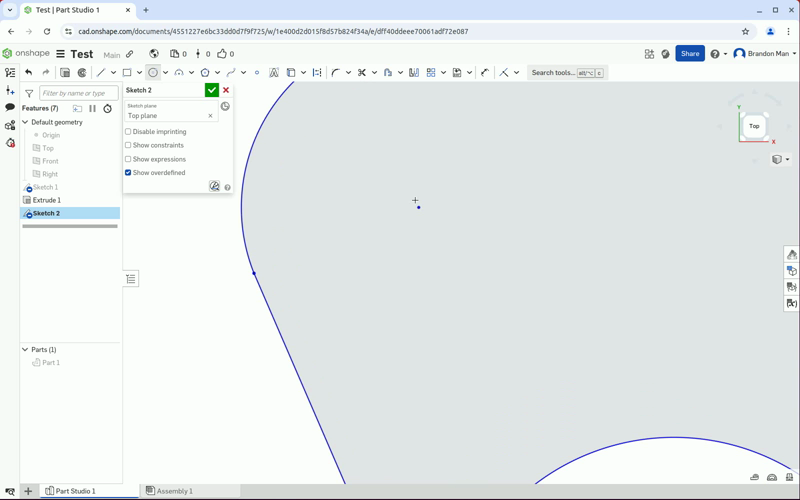
scroll(6)
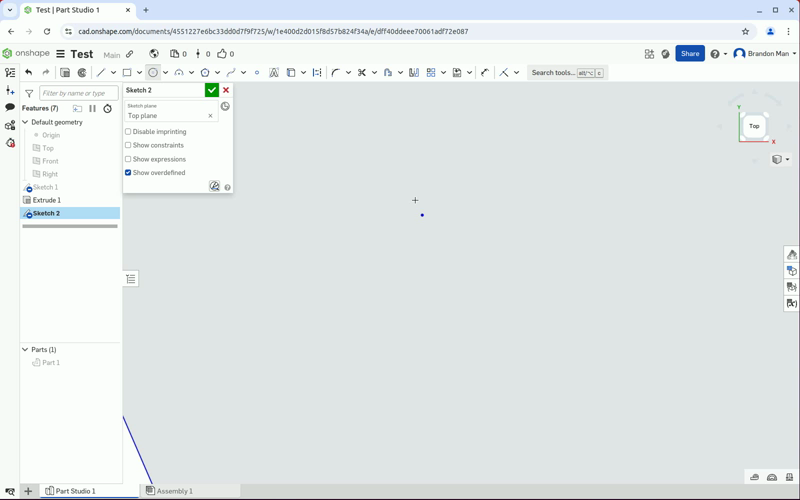
click(415, 199)
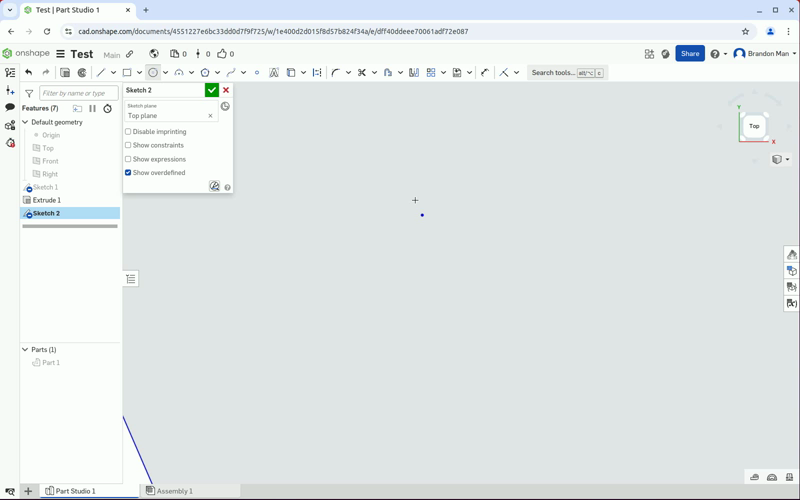
scroll(-6)
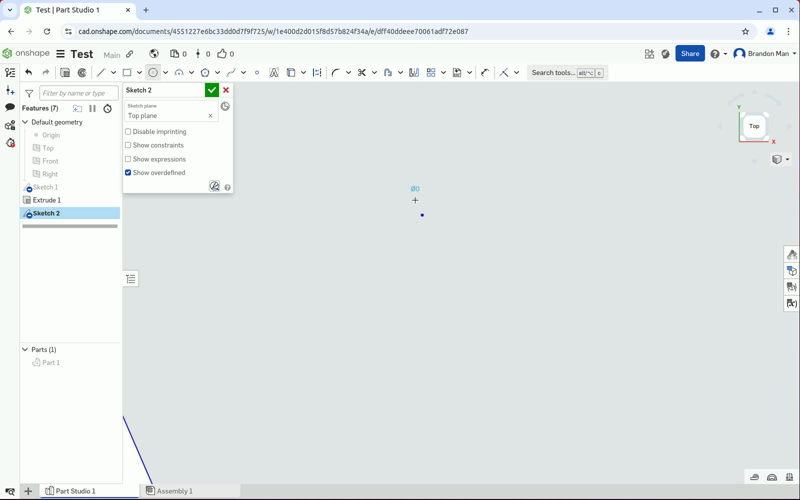
scroll(-6)
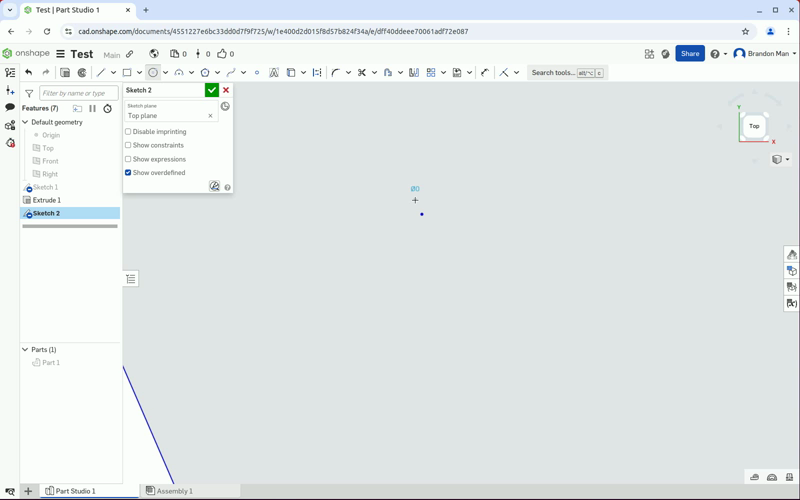
scroll(-6)
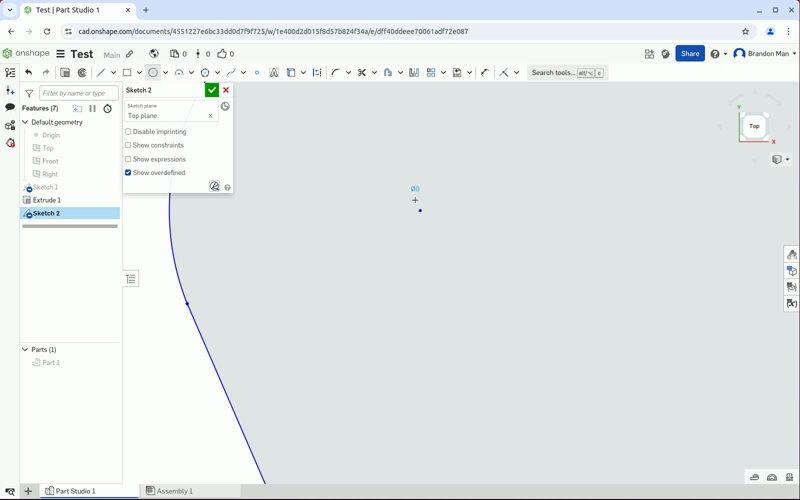
scroll(-6)
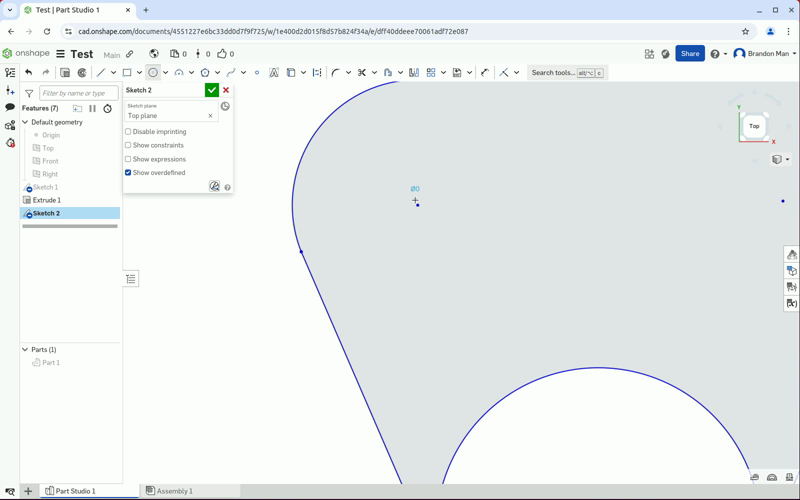
scroll(-6)
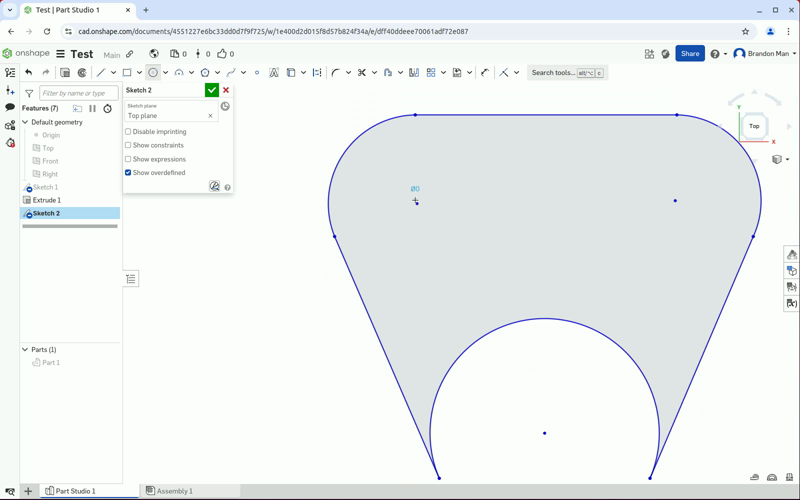
scroll(-6)
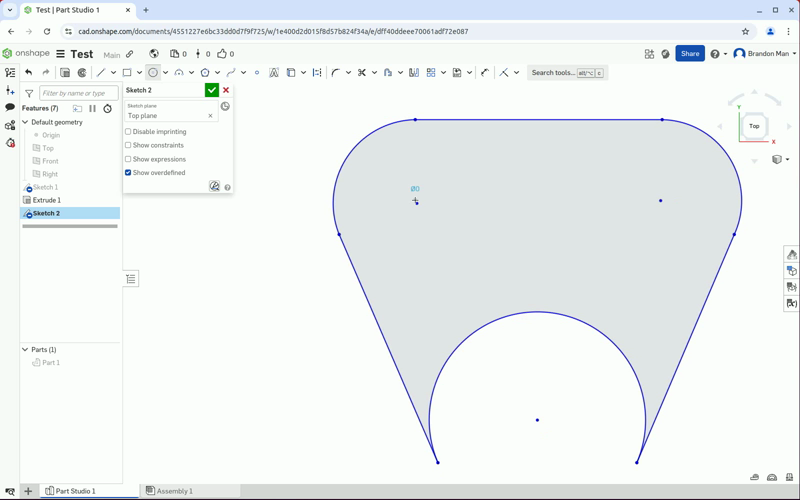
scroll(-6)
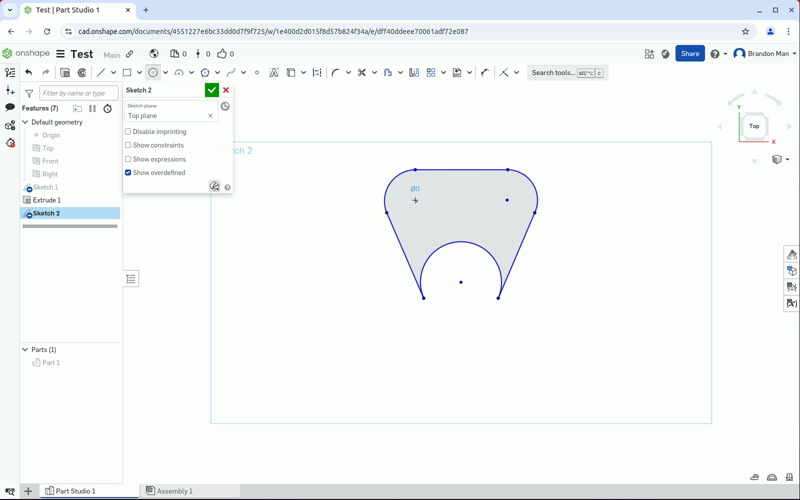
key_up(shift)
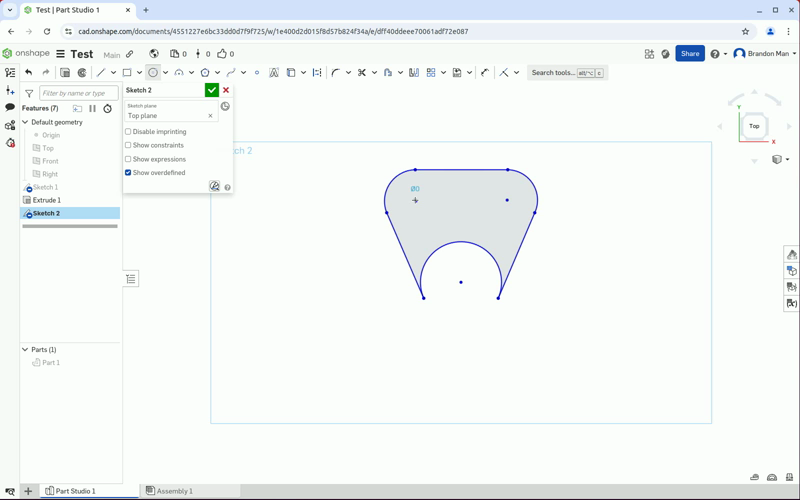
mouse_move(425, 199)
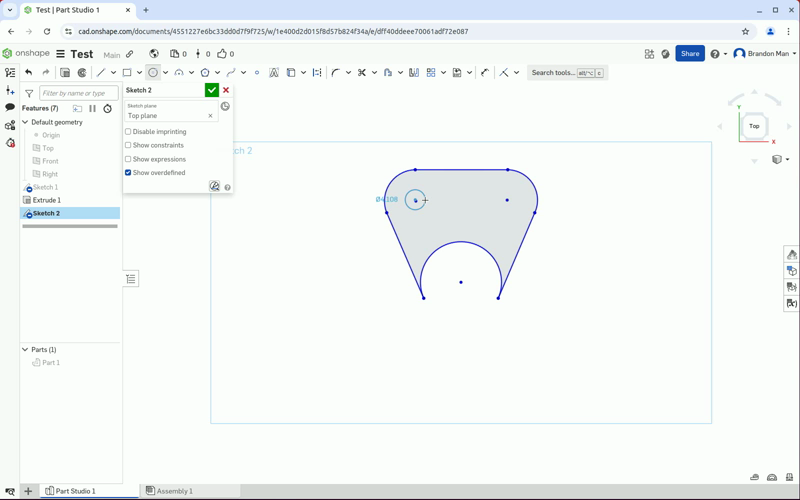
click(425, 199)
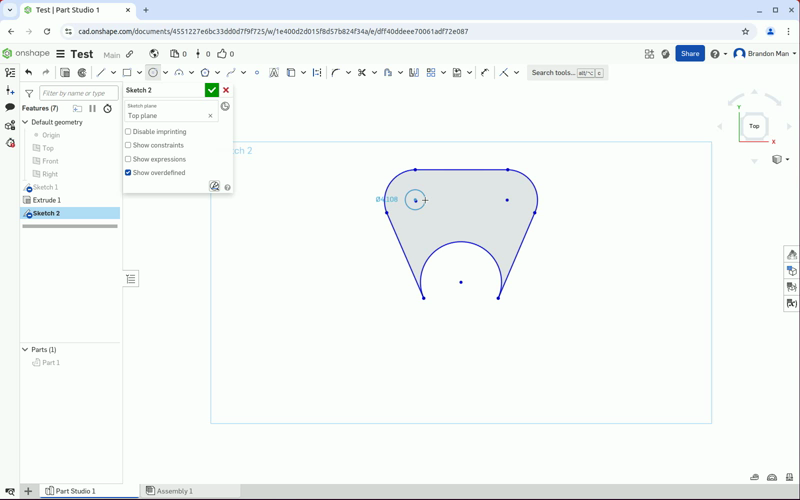
key(esc)
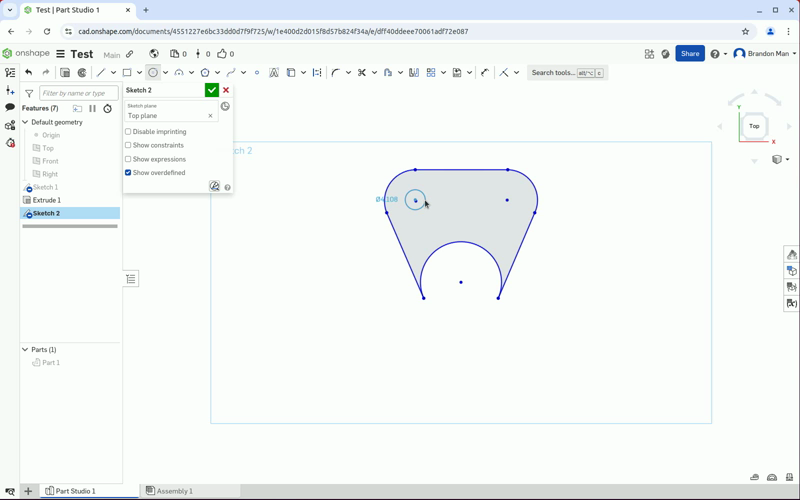
key(c)
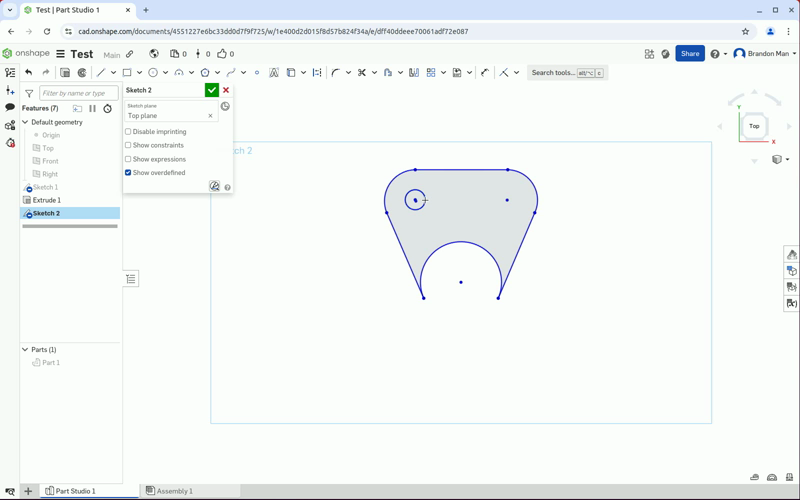
key_down(shift)
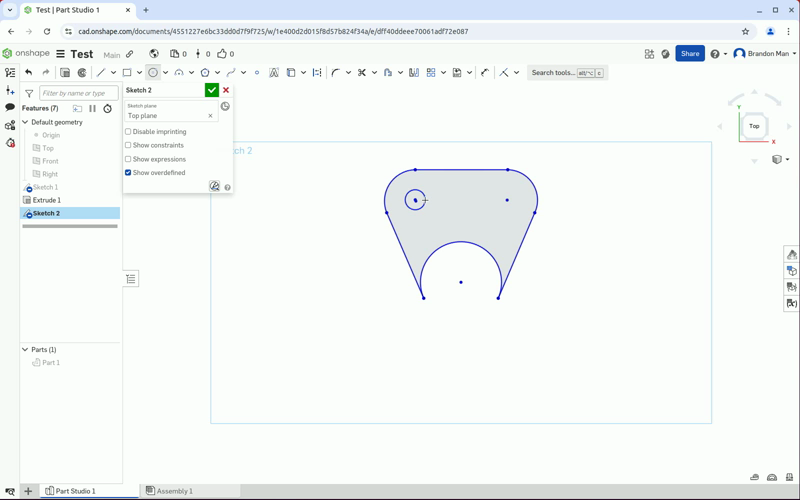
mouse_move(507, 199)
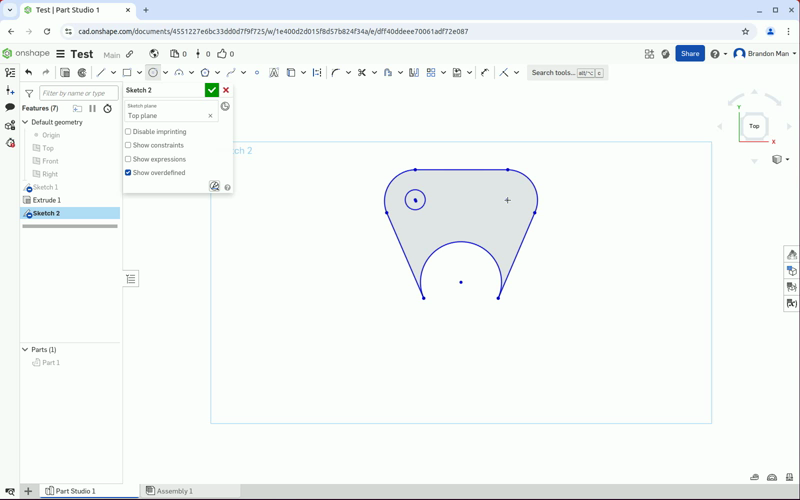
scroll(6)
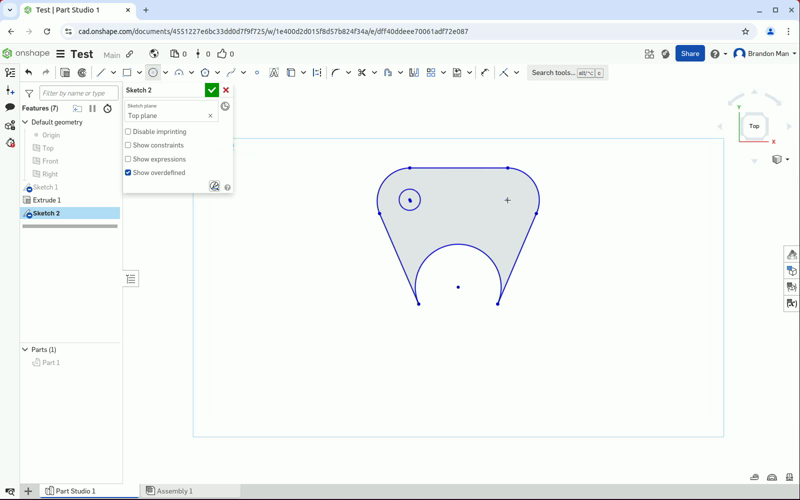
scroll(6)
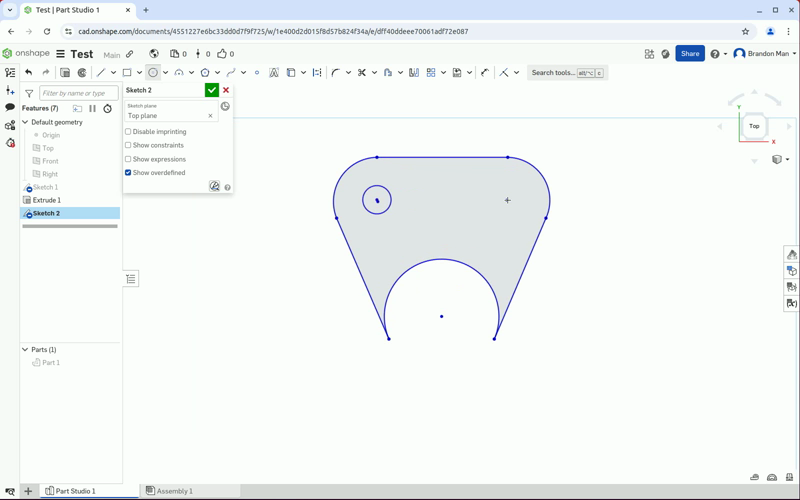
scroll(6)
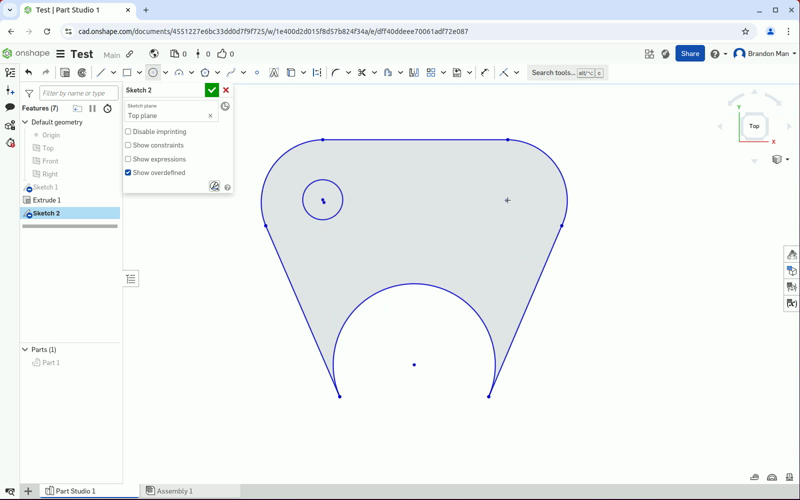
scroll(6)
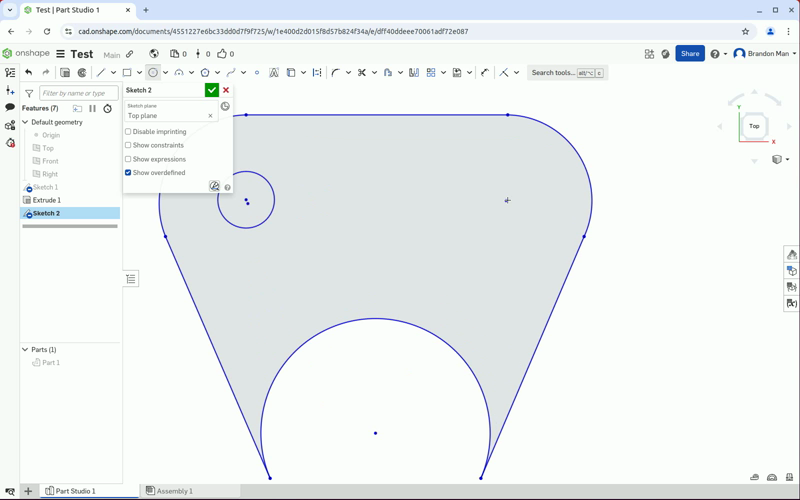
scroll(6)
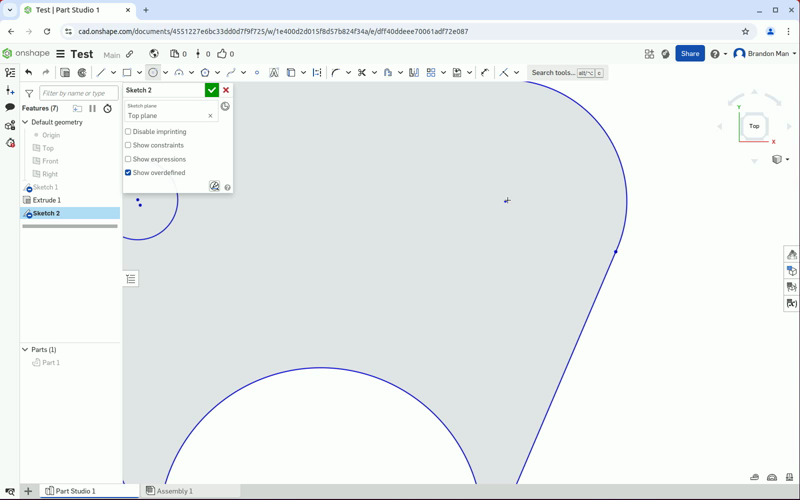
scroll(6)
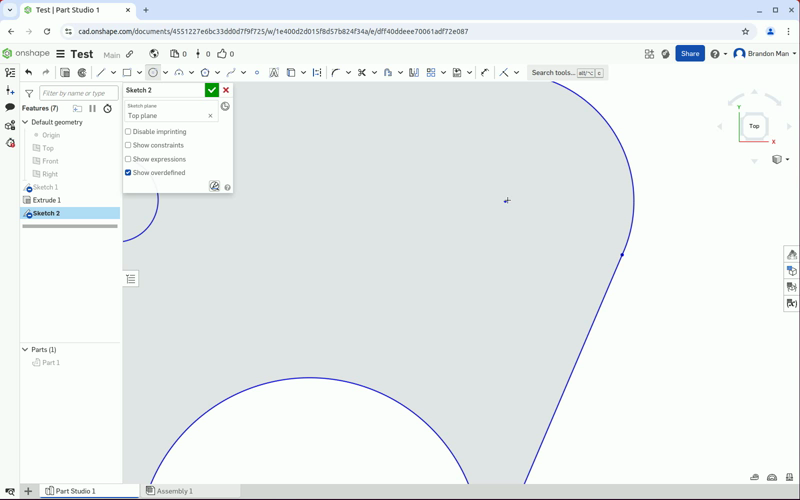
scroll(6)
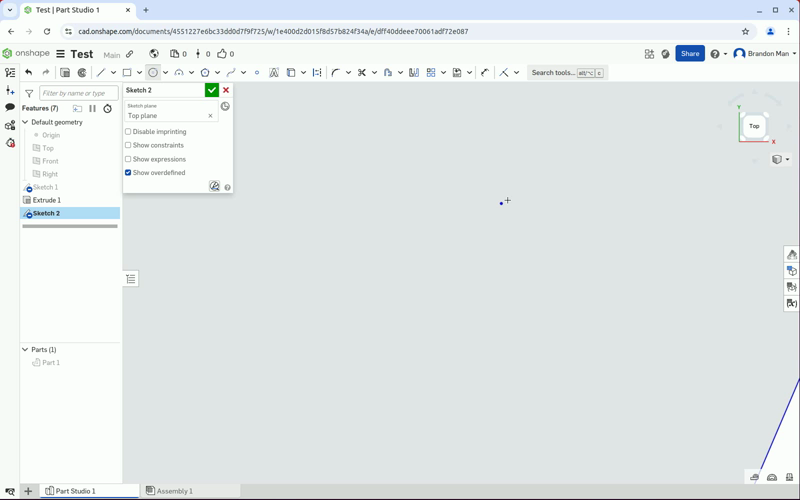
click(507, 199)
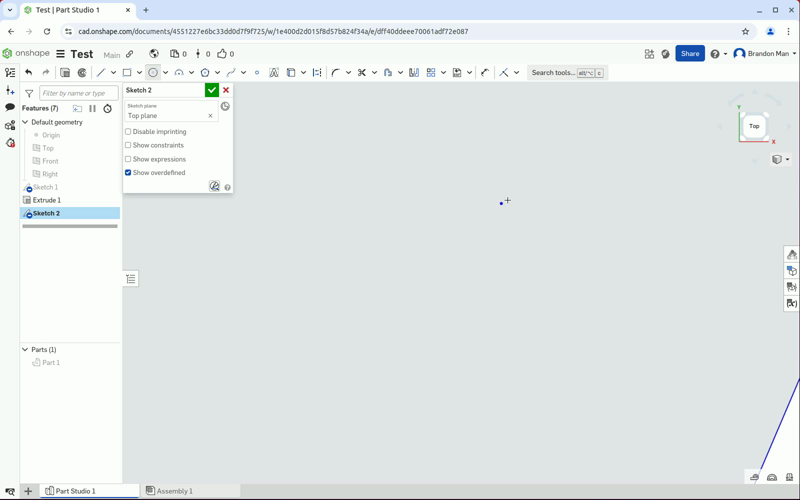
scroll(-6)
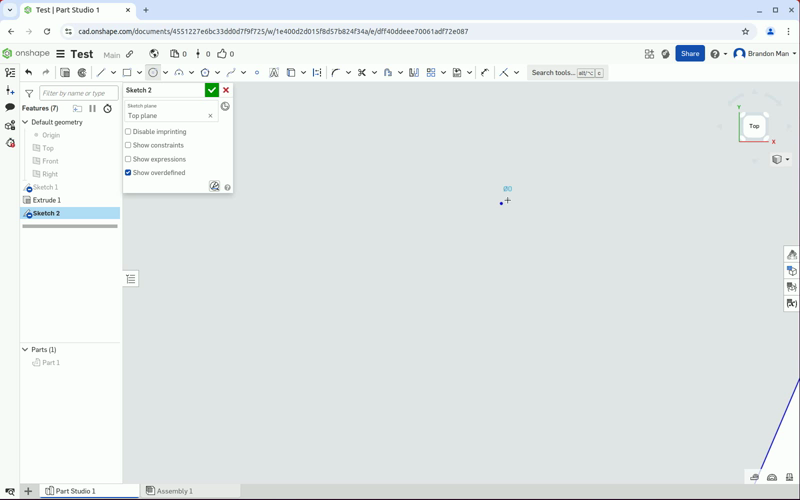
scroll(-6)
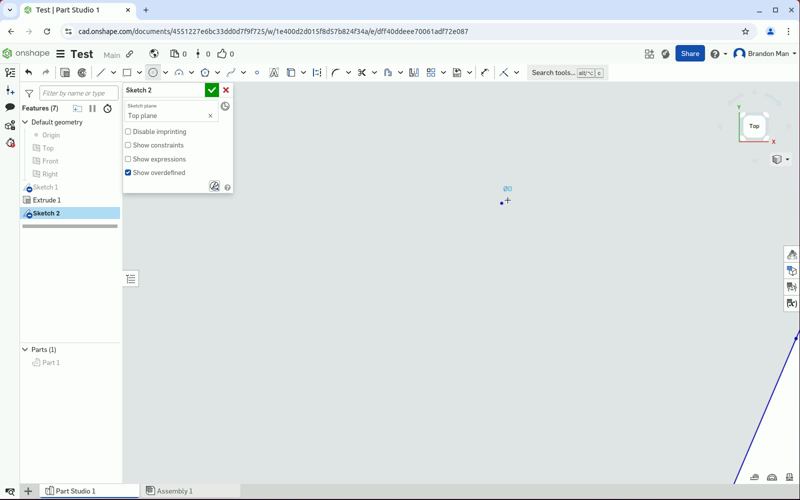
scroll(-6)
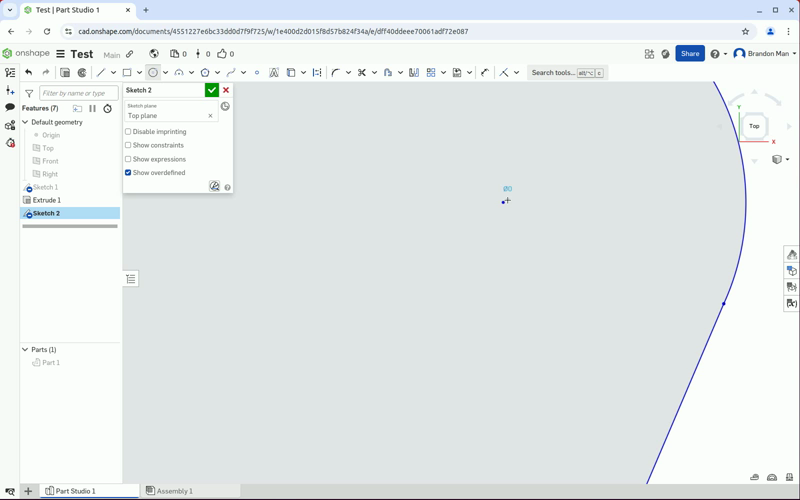
scroll(-6)
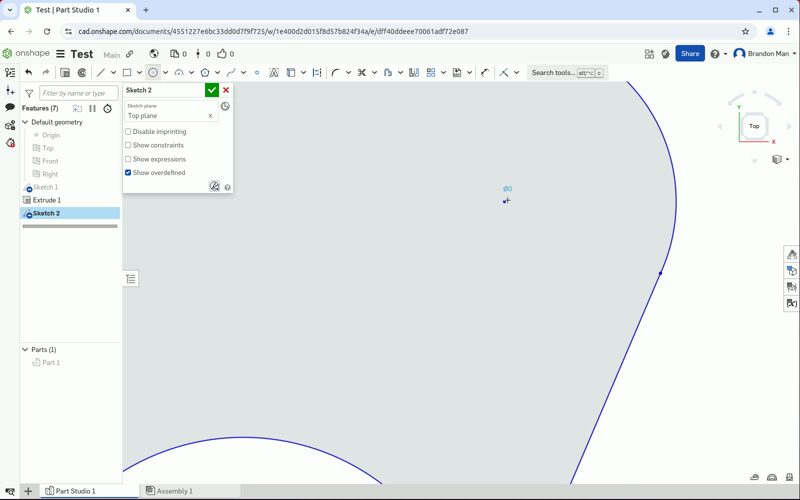
scroll(-6)
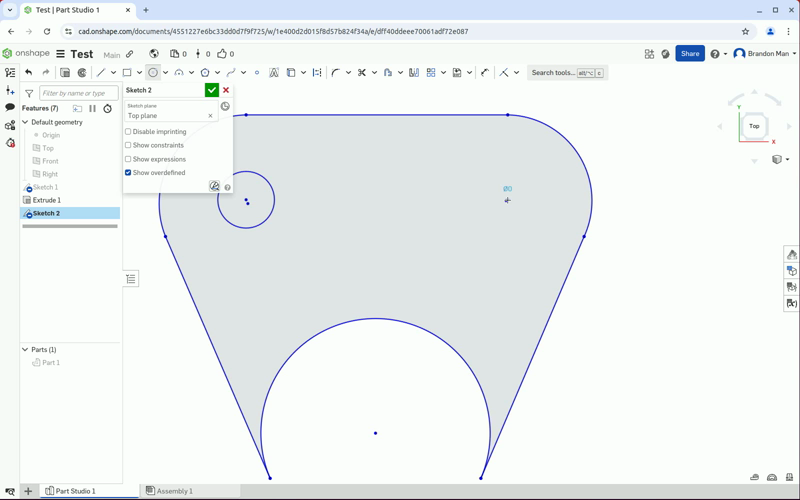
scroll(-6)
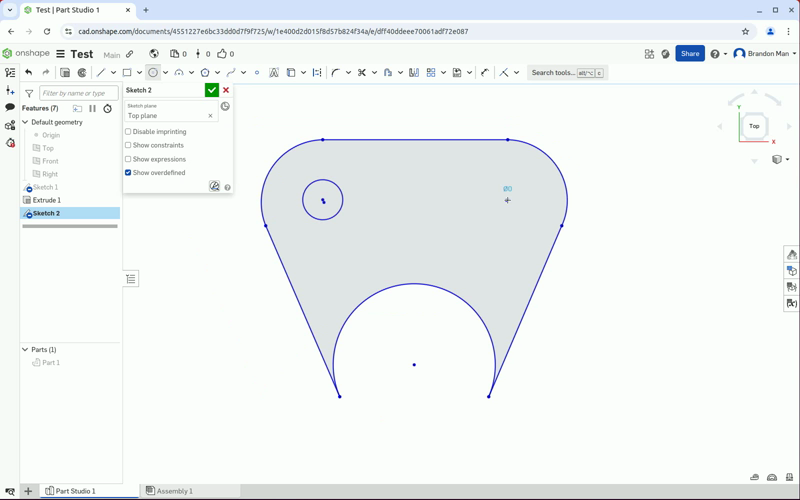
scroll(-6)
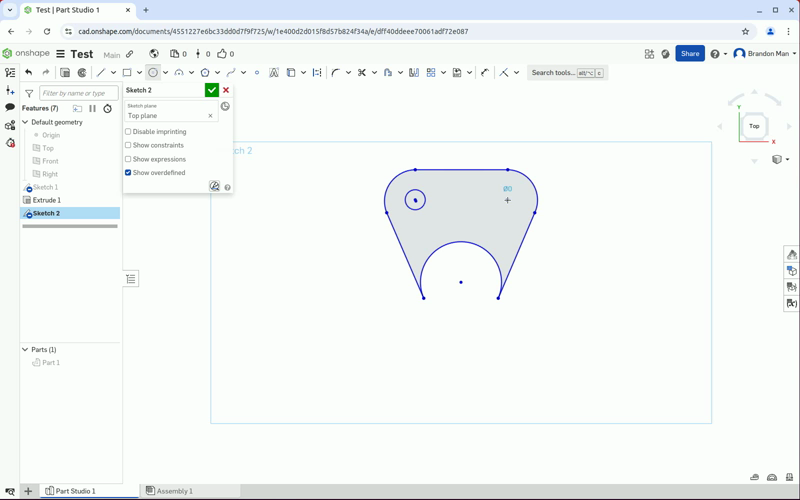
key_up(shift)
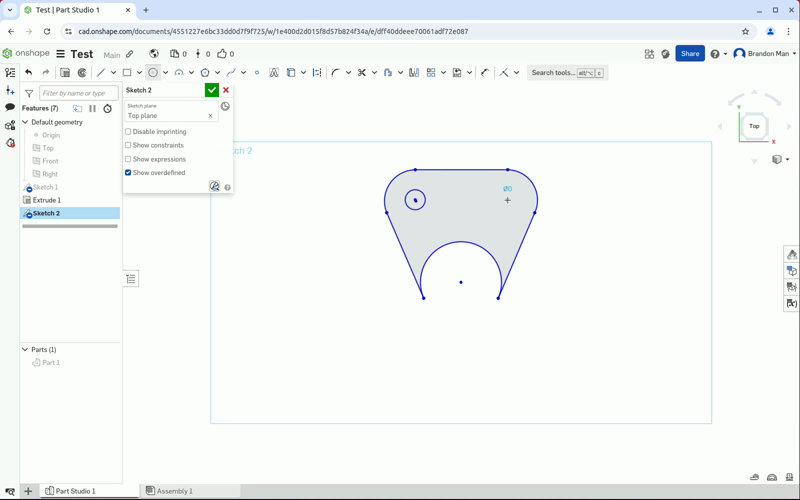
mouse_move(517, 199)
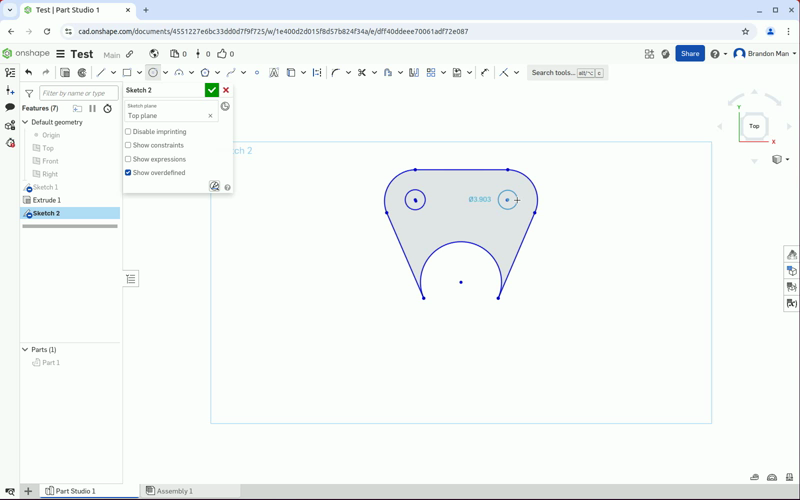
click(517, 199)
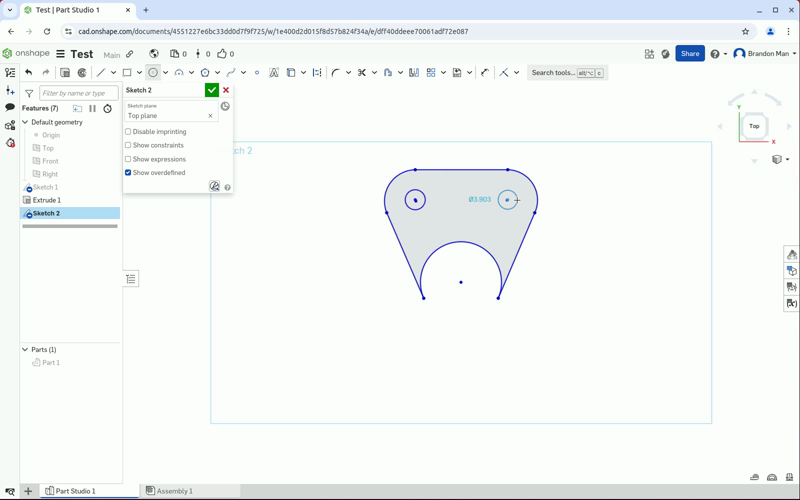
key(esc)
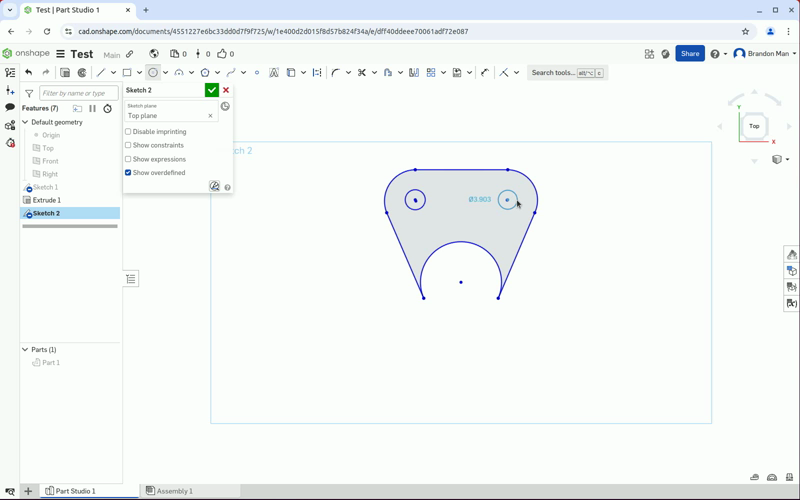
mouse_move(466, 216)
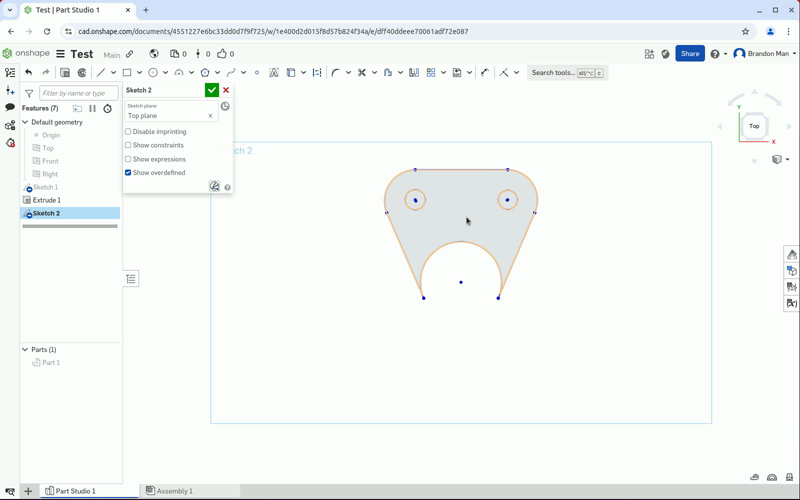
click(466, 216)
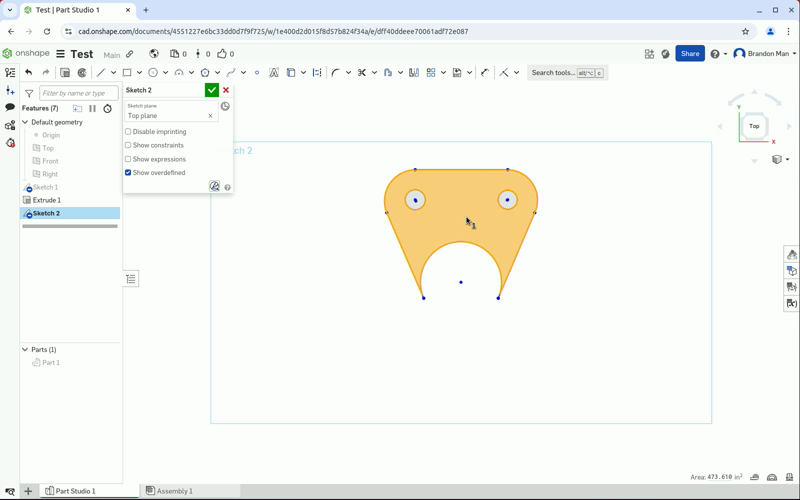
mouse_move(73, 352)
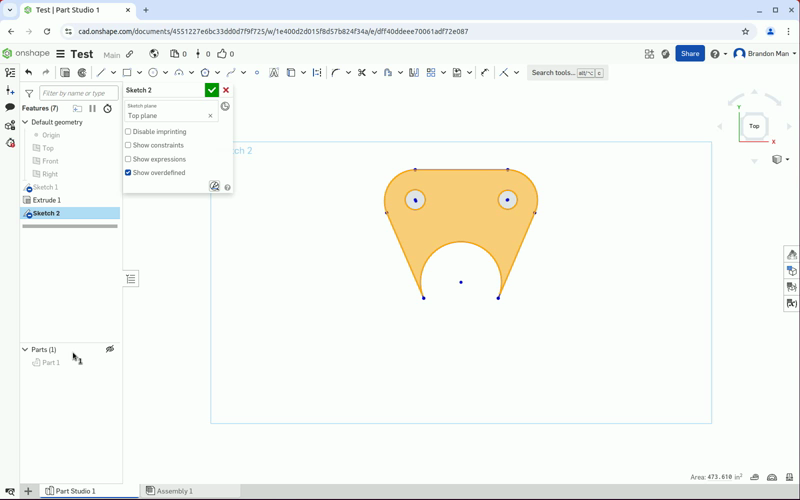
key(shift+y)
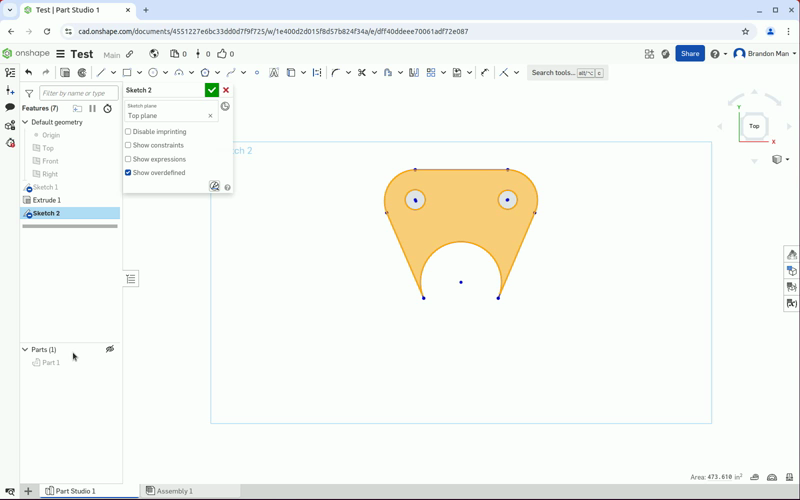
key(shift+e)
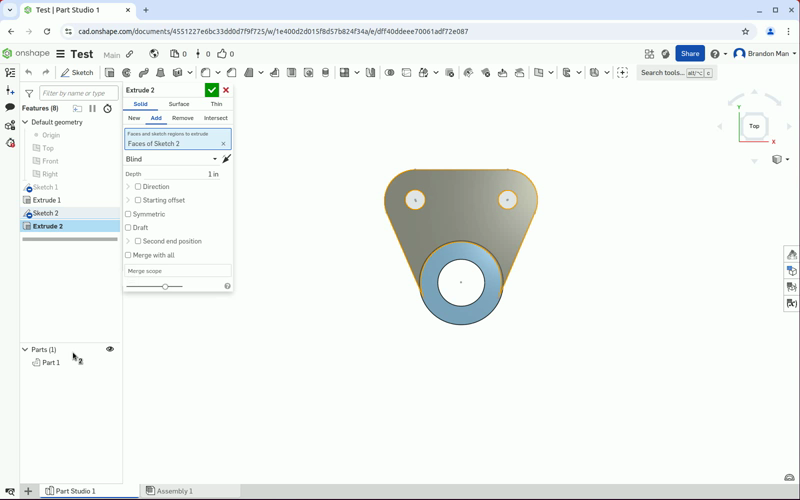
mouse_move(143, 106)
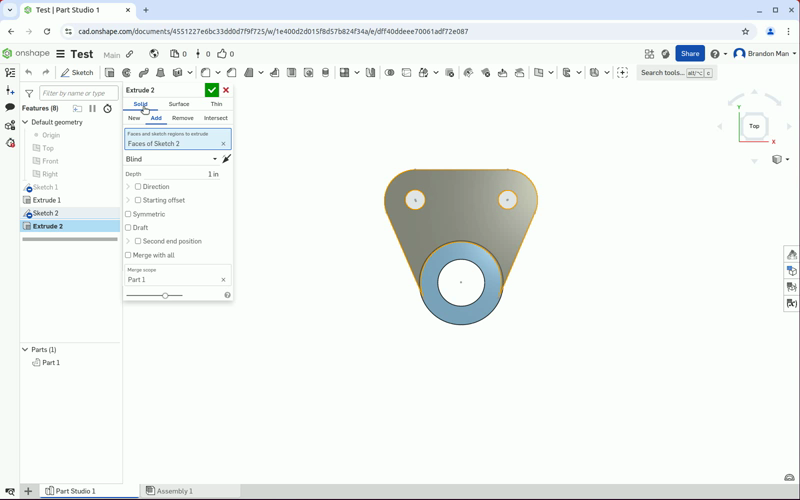
click(143, 106)
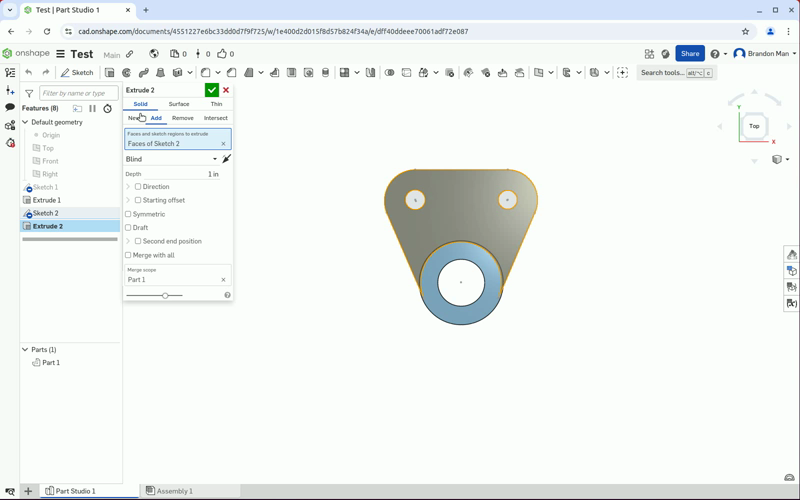
mouse_move(137, 120)
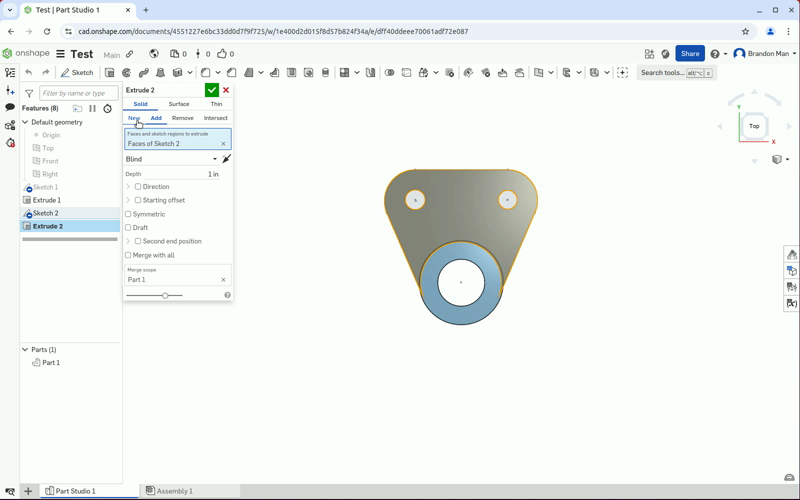
click(137, 120)
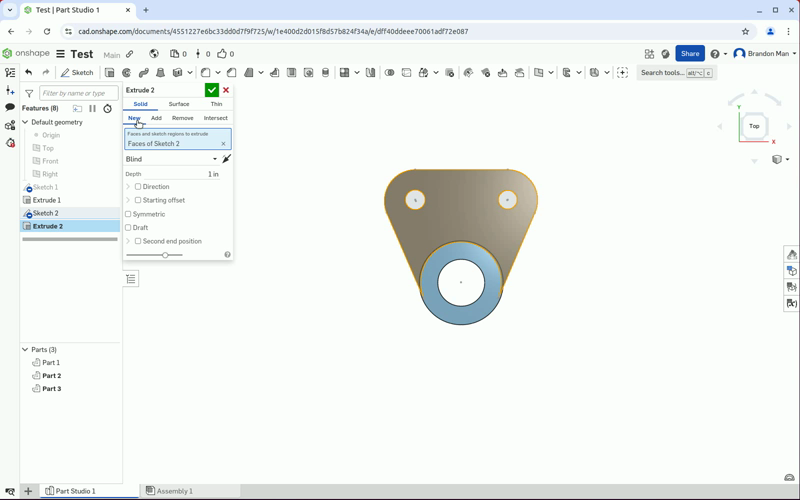
key(tab, 4)
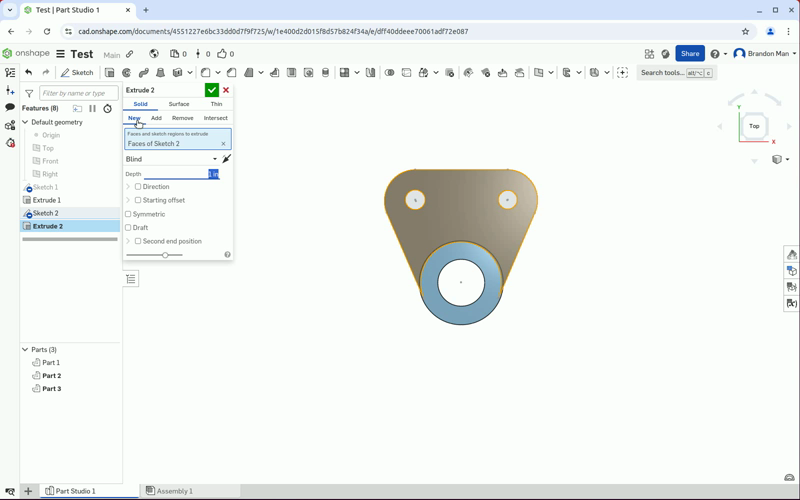
text(3.611)
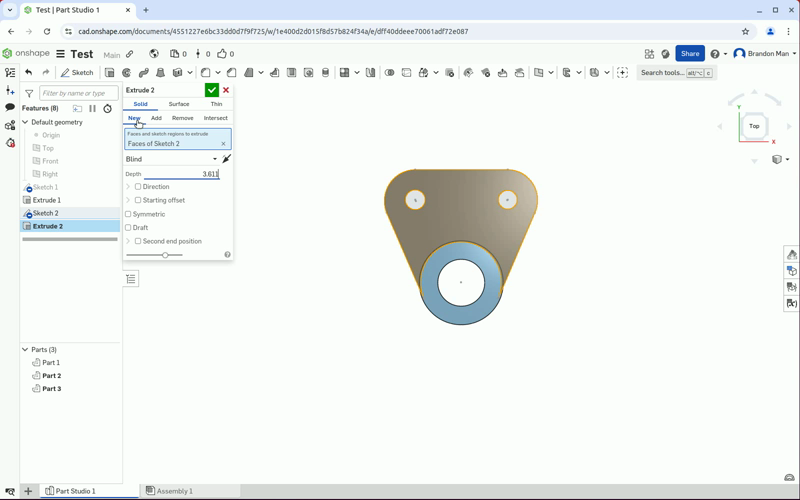
key(enter)
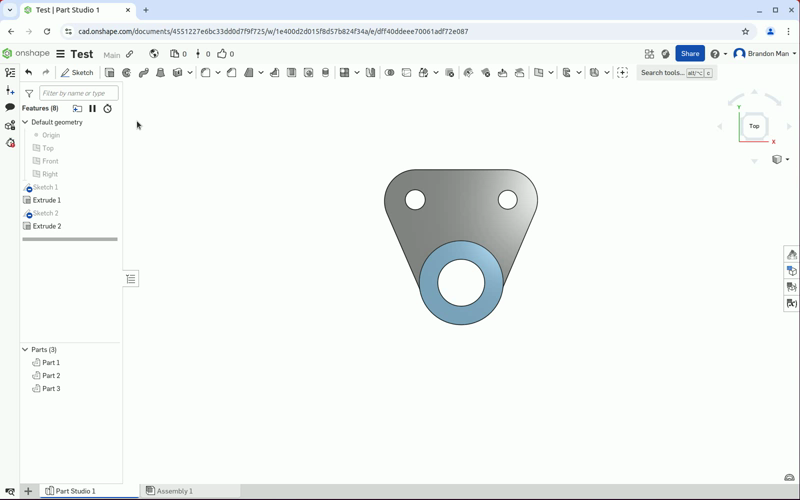
key(shift+h)
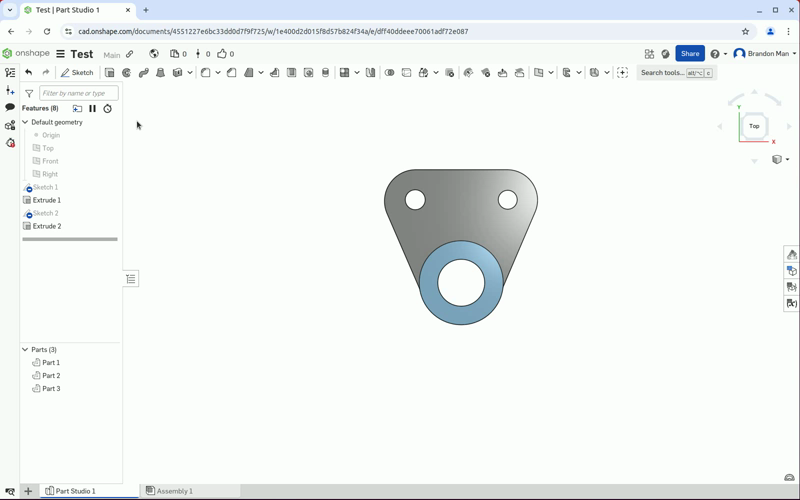
key(shift+h)
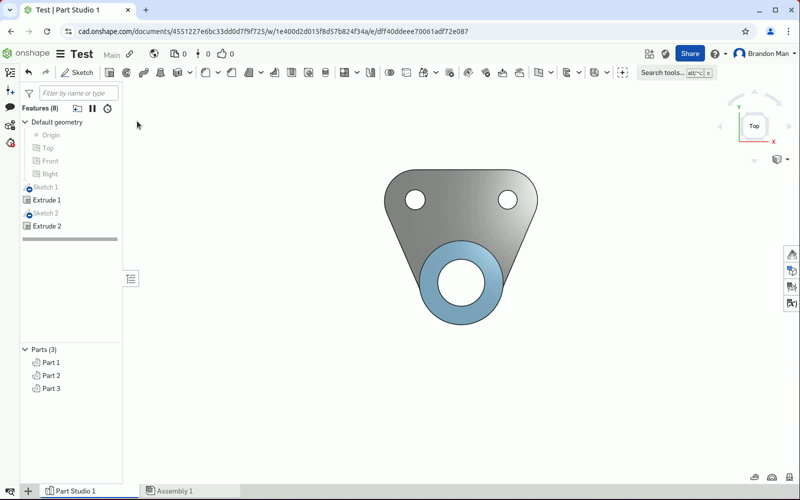
mouse_move(73, 189)
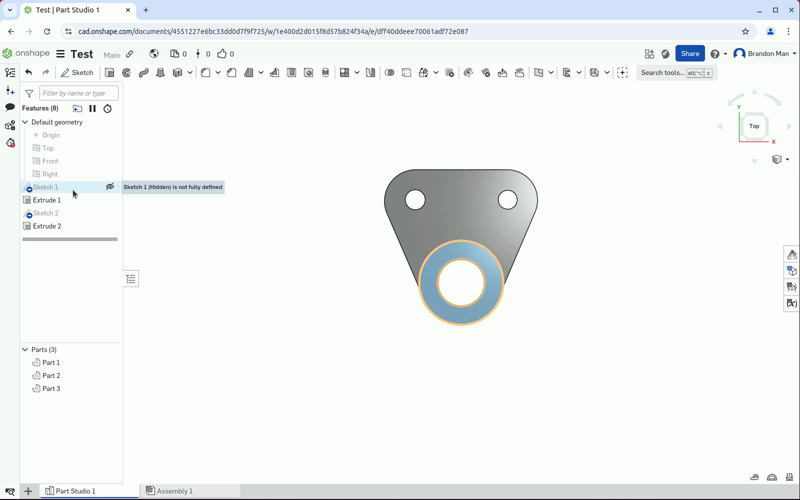
click(73, 189)
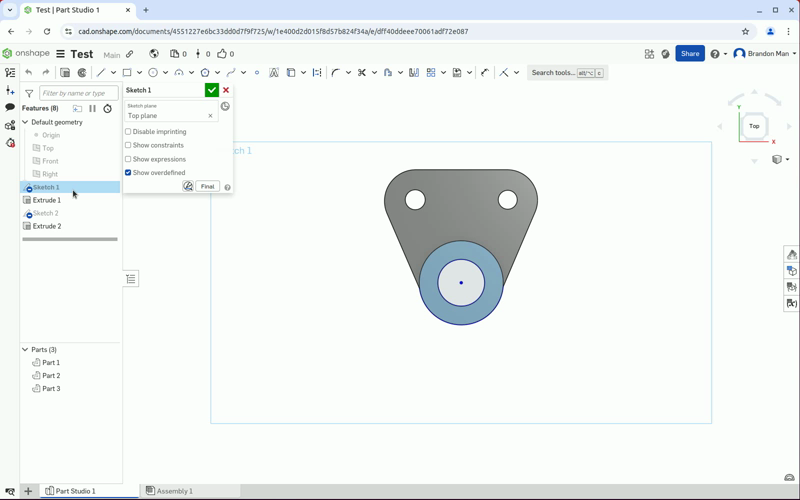
mouse_move(229, 92)
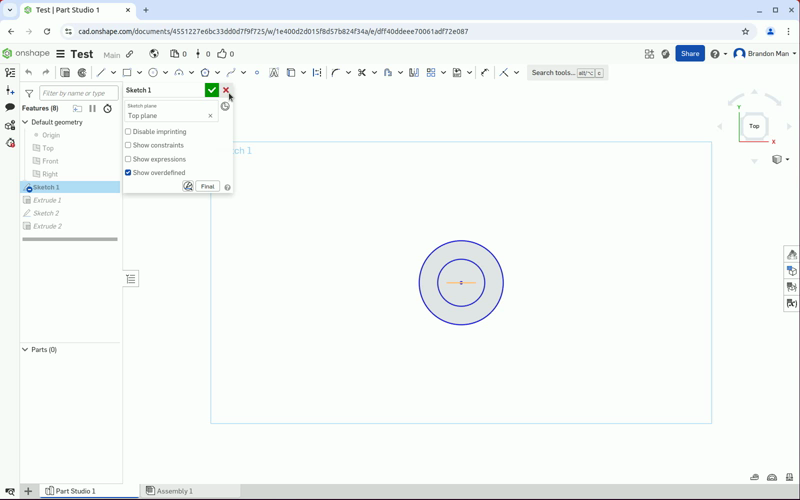
click(229, 92)
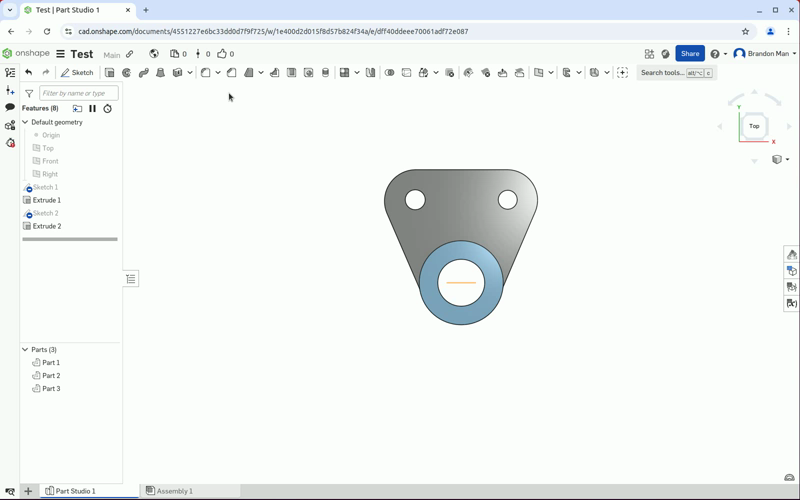
mouse_move(73, 352)
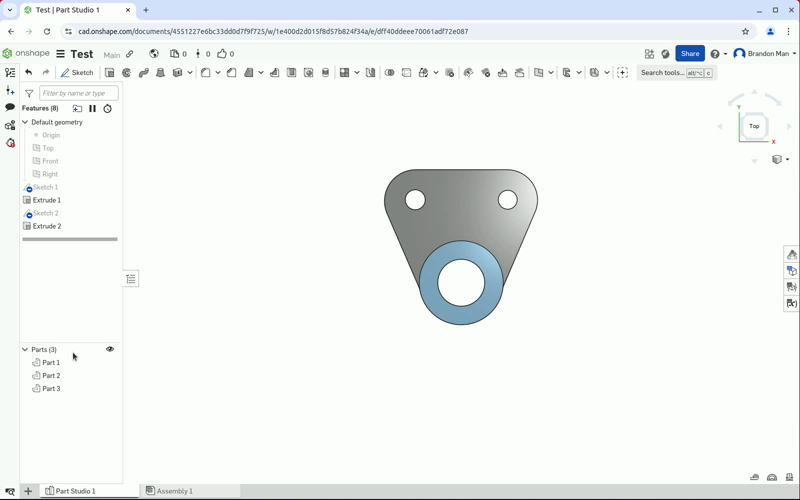
key(y)
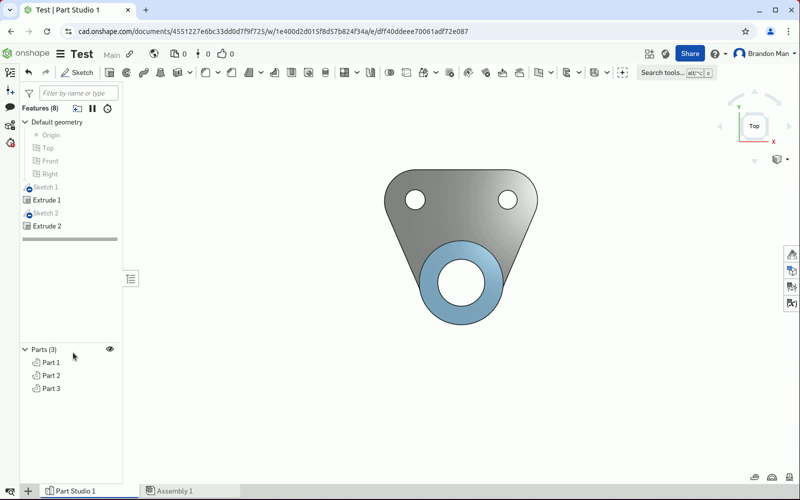
key(shift+p)
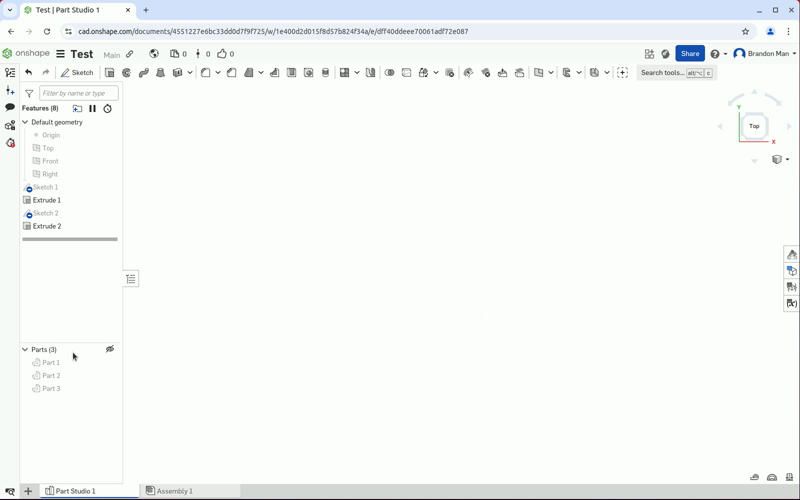
key(space)
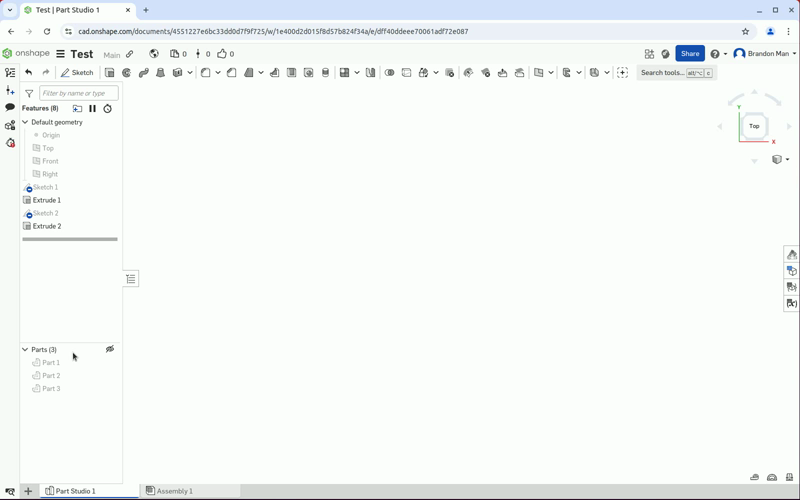
key_down(shift)
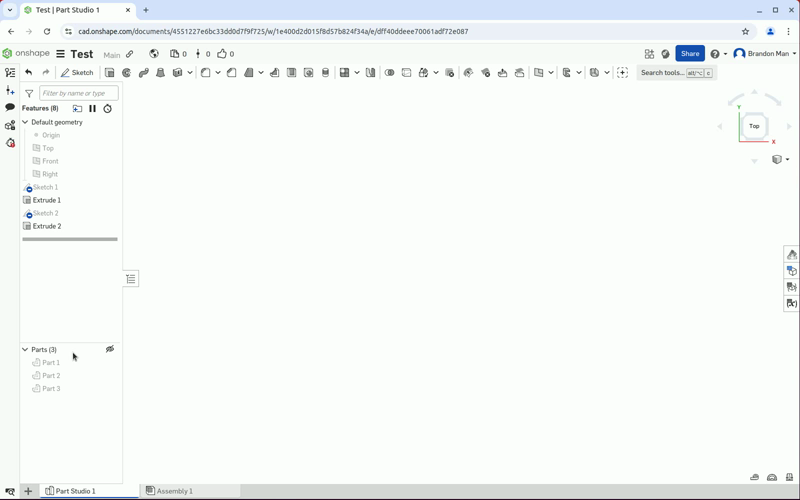
key(up)
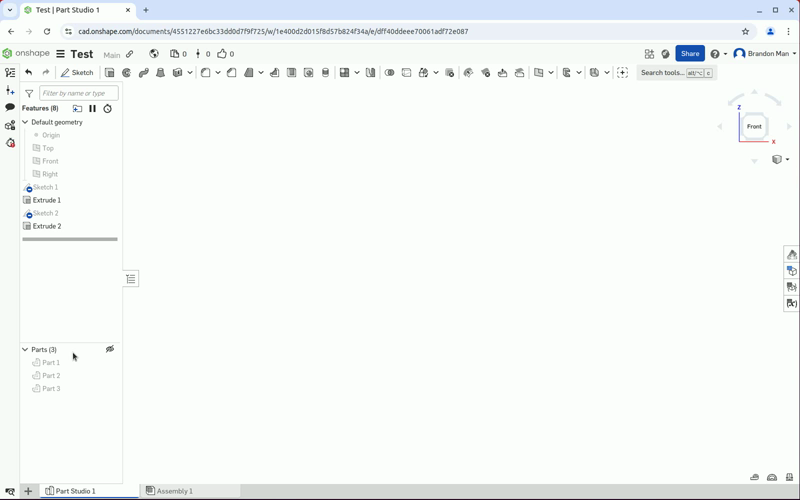
key_up(shift)
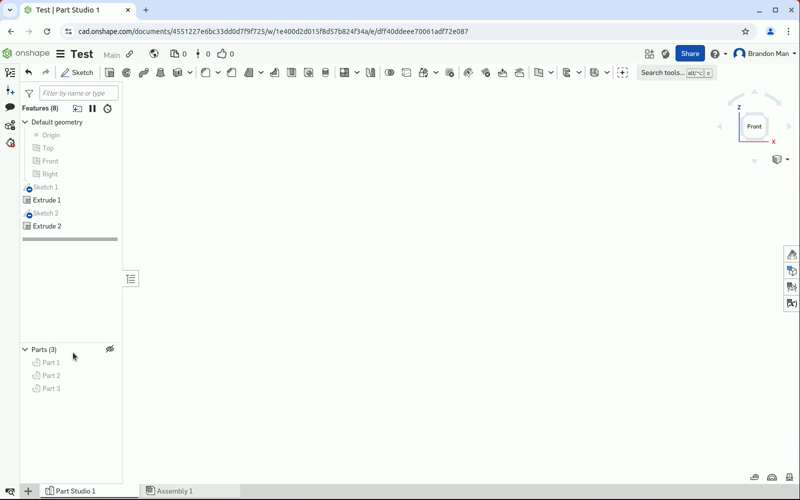
key(space)
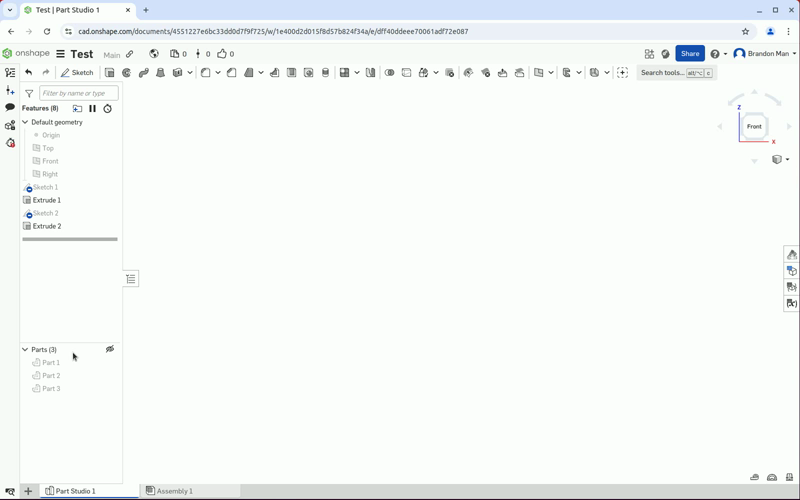
key_down(shift)
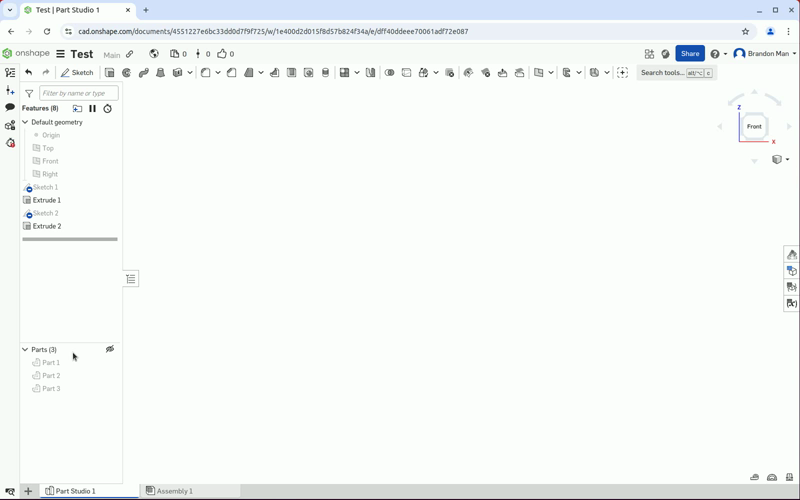
key(left)
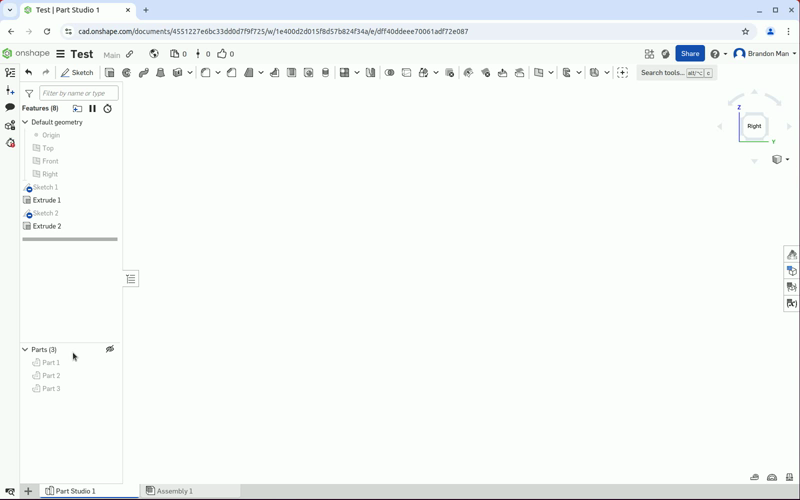
key_up(shift)
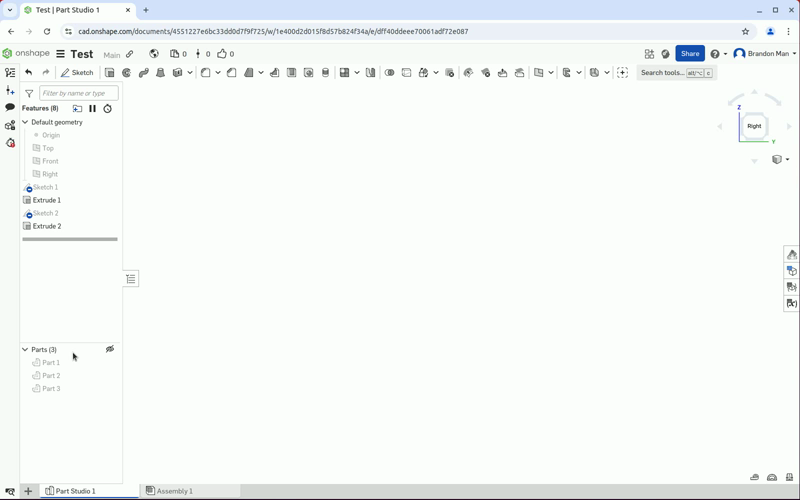
mouse_move(73, 352)
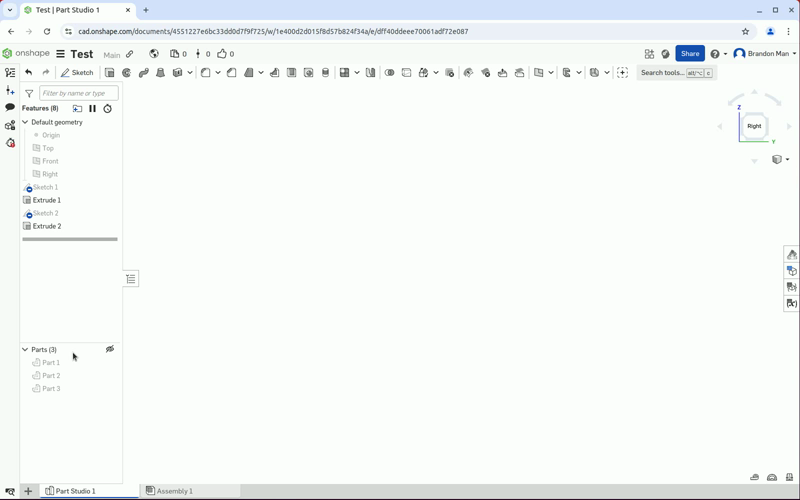
key(shift+y)
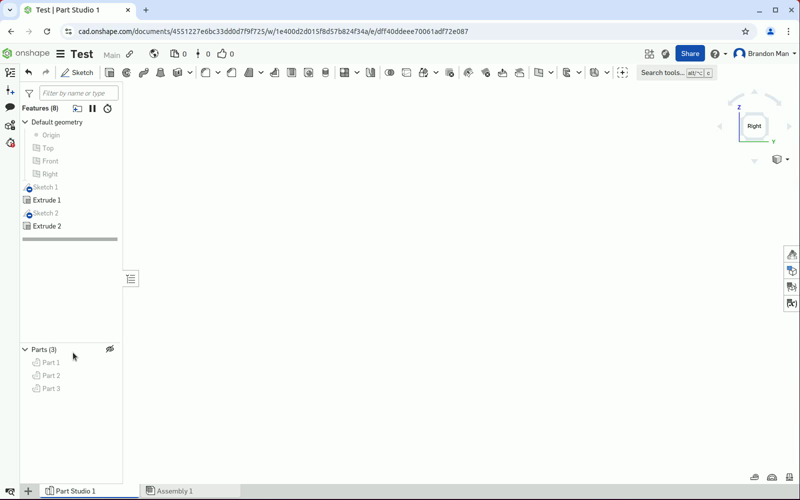
key(shift+s)
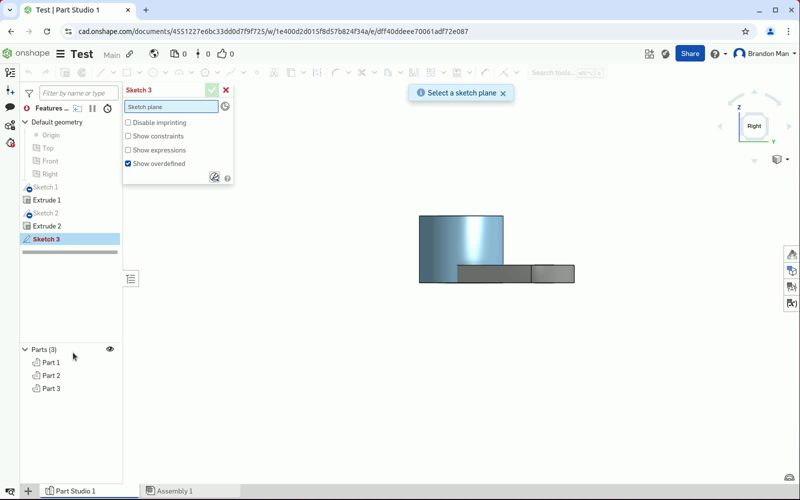
mouse_move(73, 176)
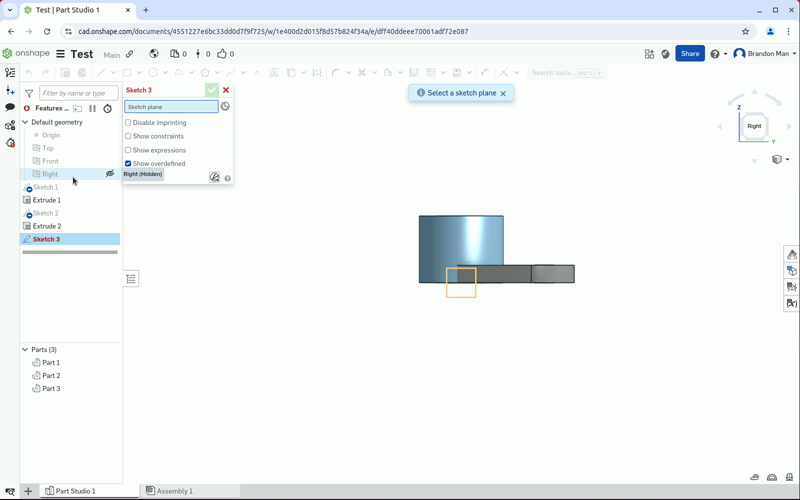
click(73, 176)
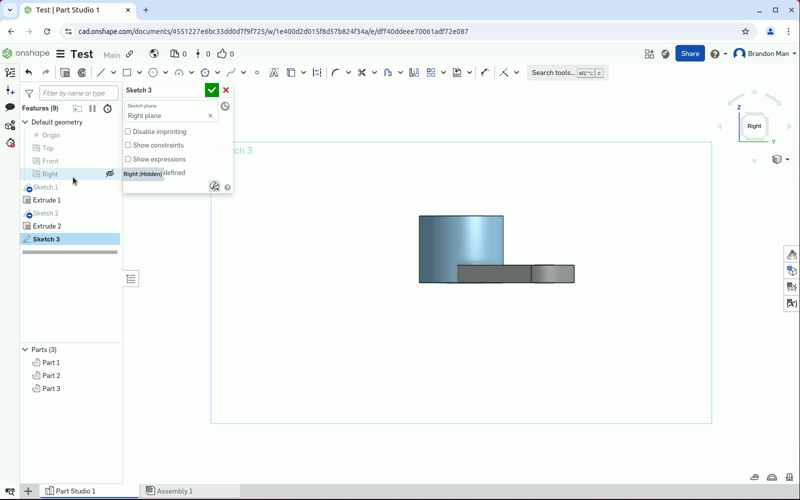
mouse_move(73, 352)
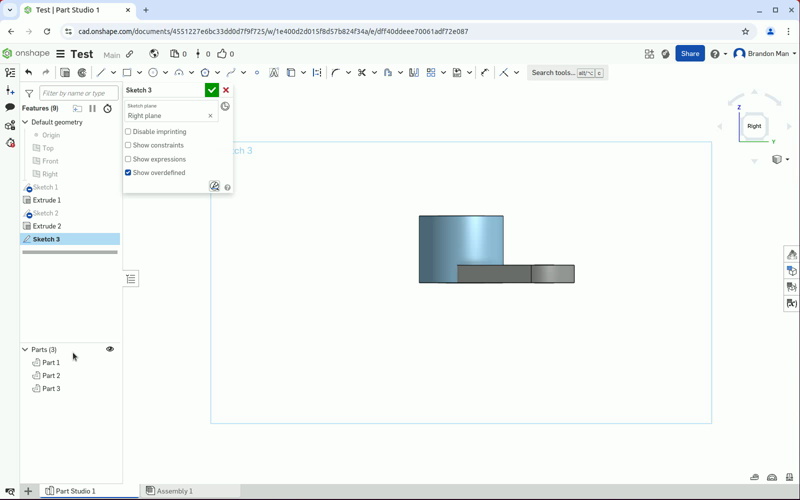
key(y)
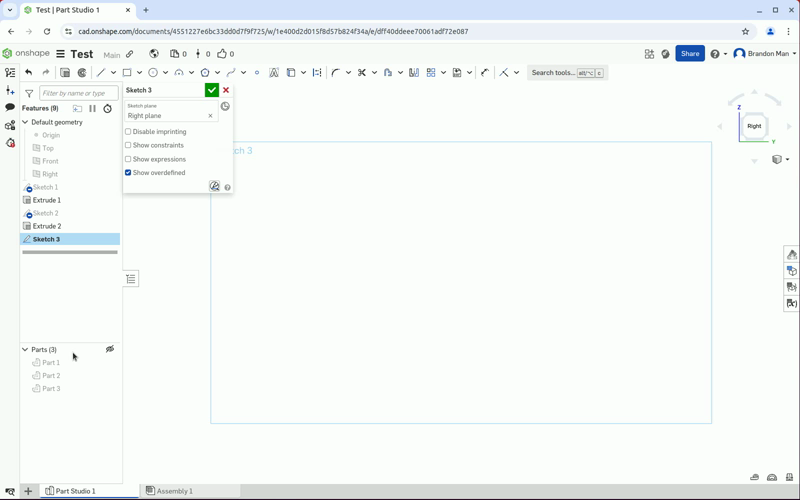
key(l)
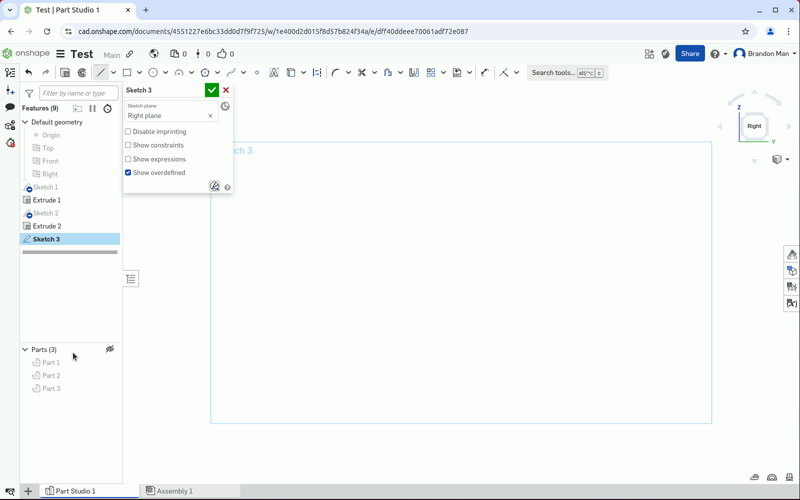
key_down(shift)
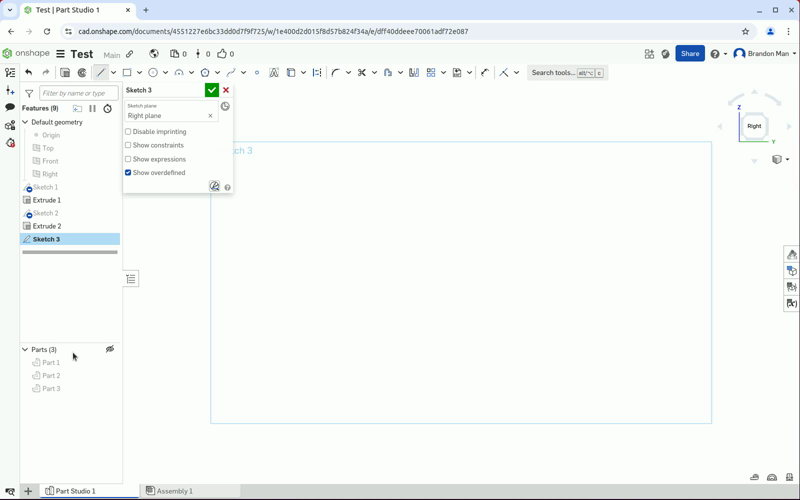
mouse_move(497, 265)
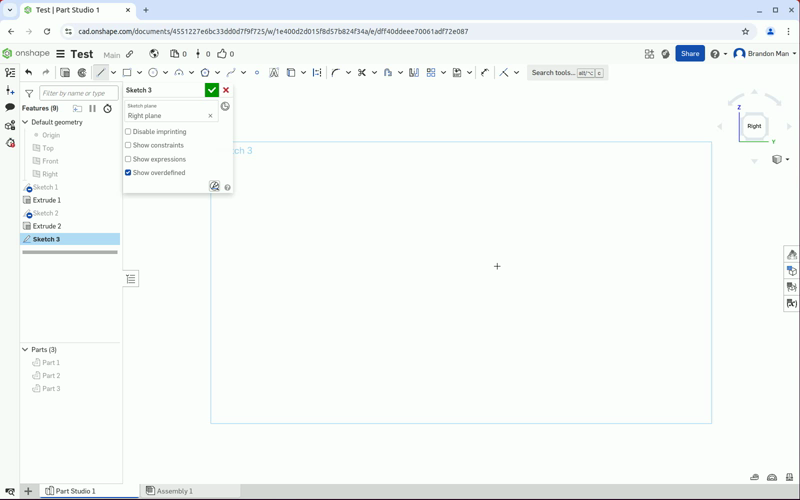
click(497, 265)
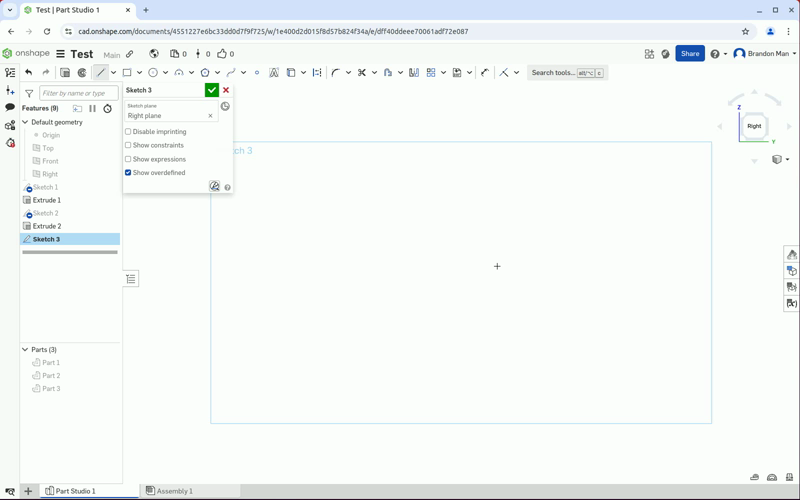
key_up(shift)
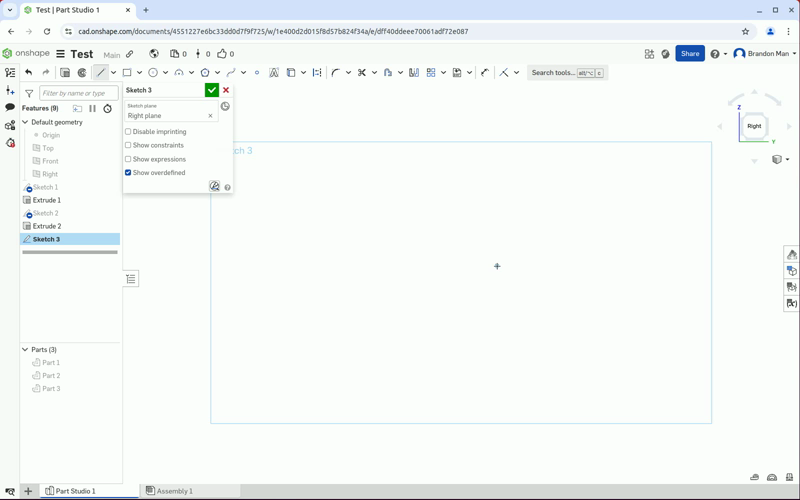
key_down(shift)
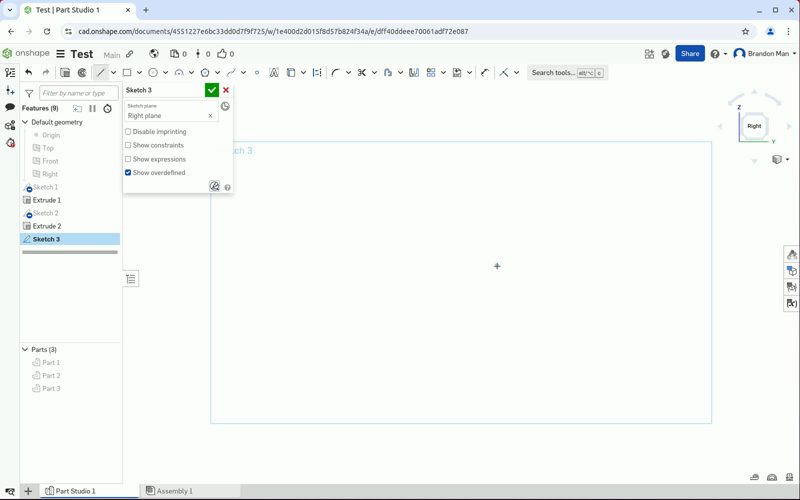
mouse_move(527, 265)
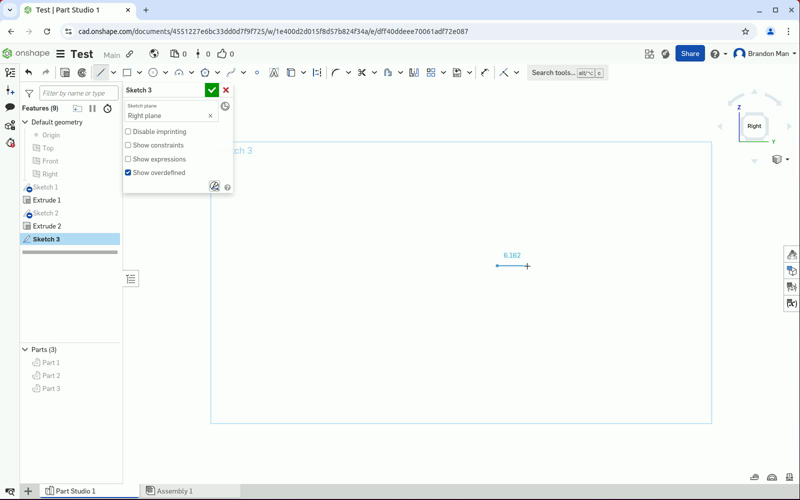
mouse_move(502, 265)
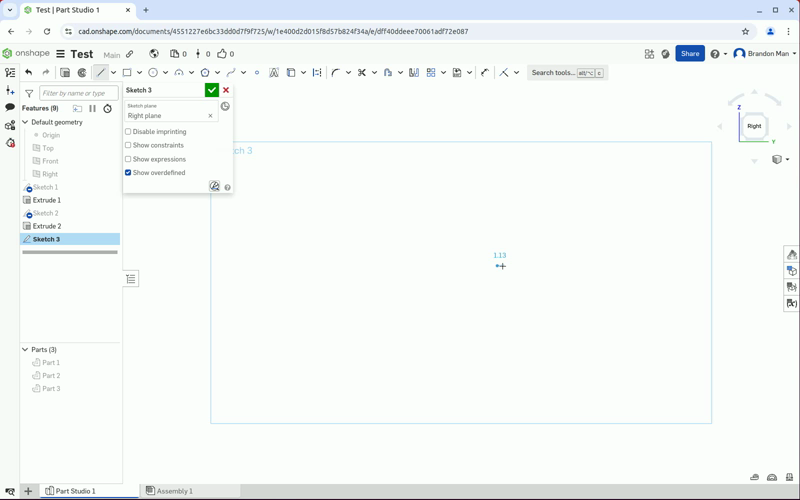
scroll(6)
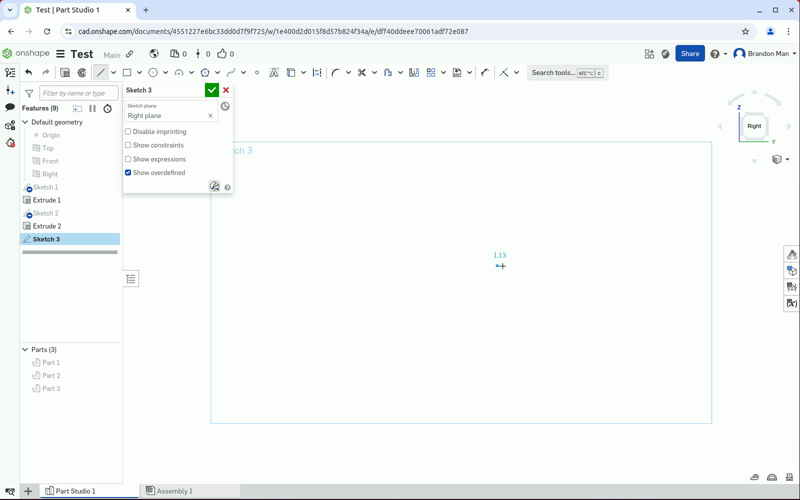
scroll(6)
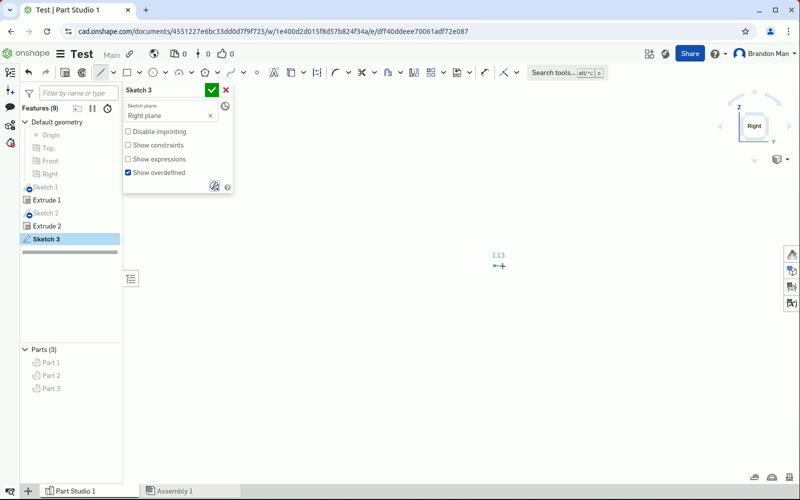
scroll(6)
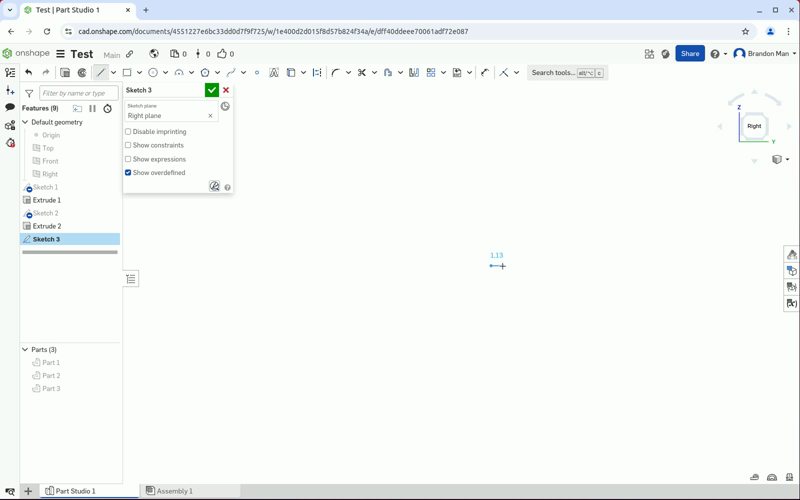
scroll(6)
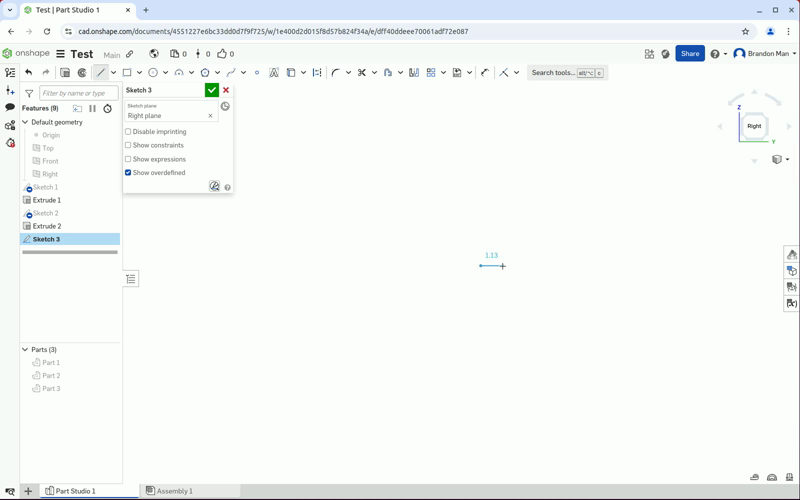
scroll(6)
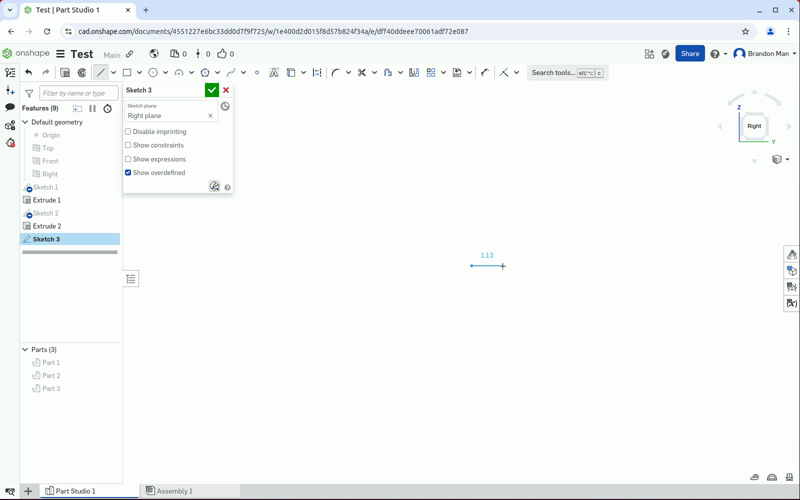
scroll(6)
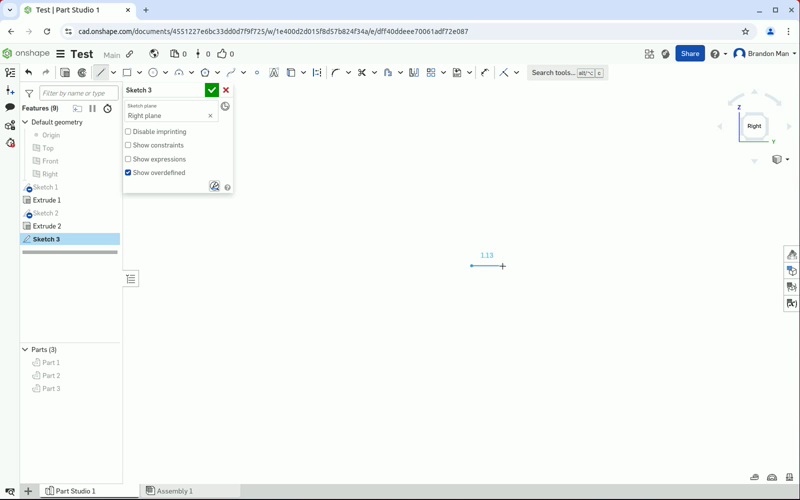
scroll(6)
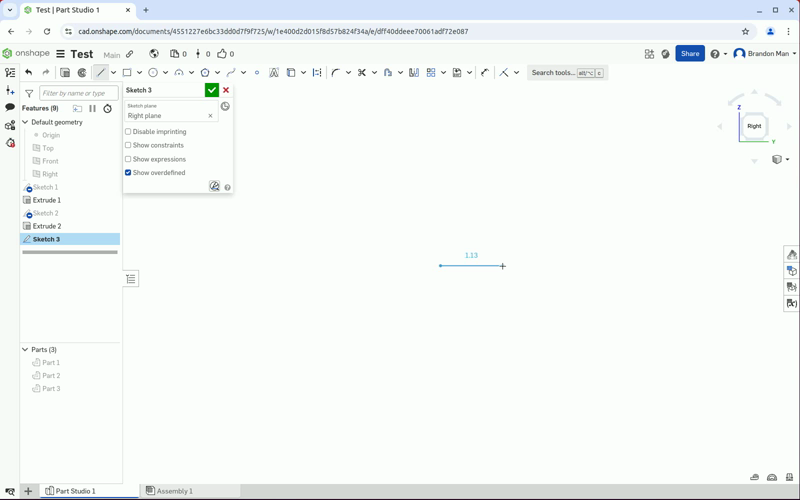
click(502, 265)
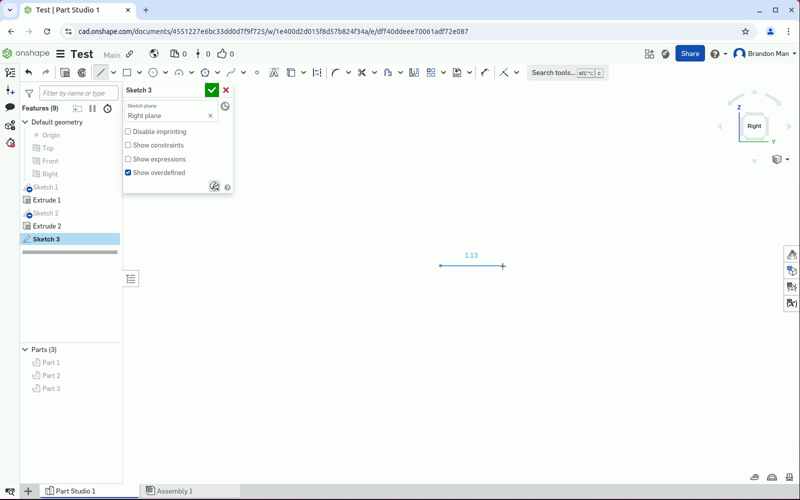
scroll(-6)
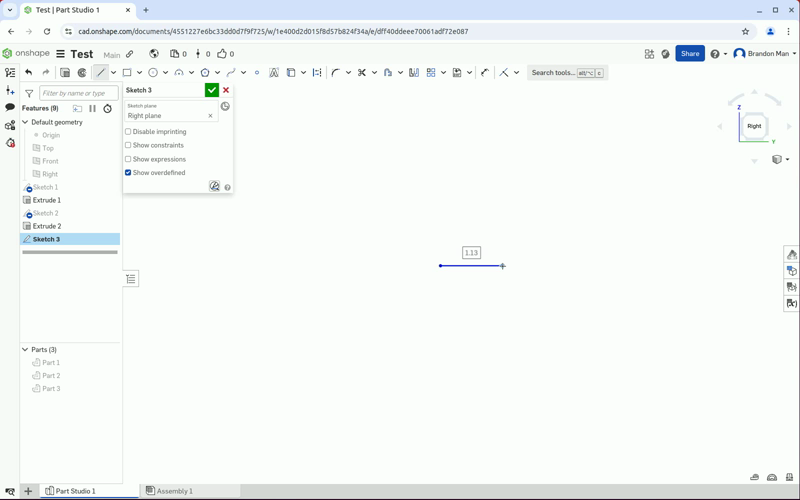
scroll(-6)
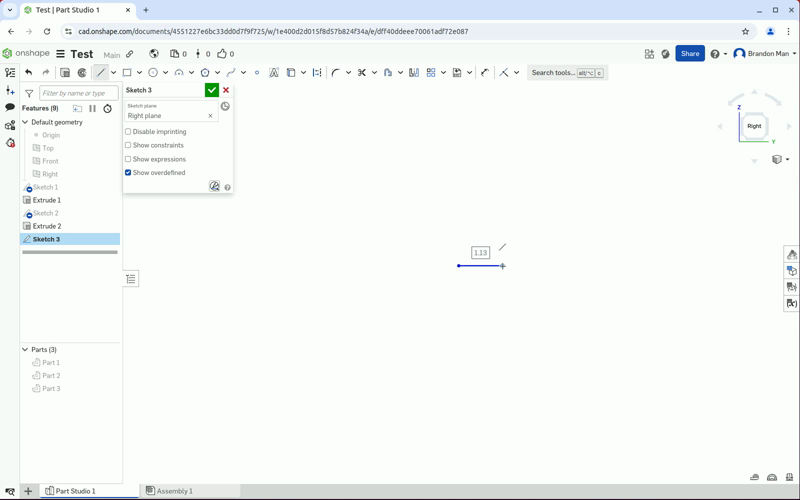
scroll(-6)
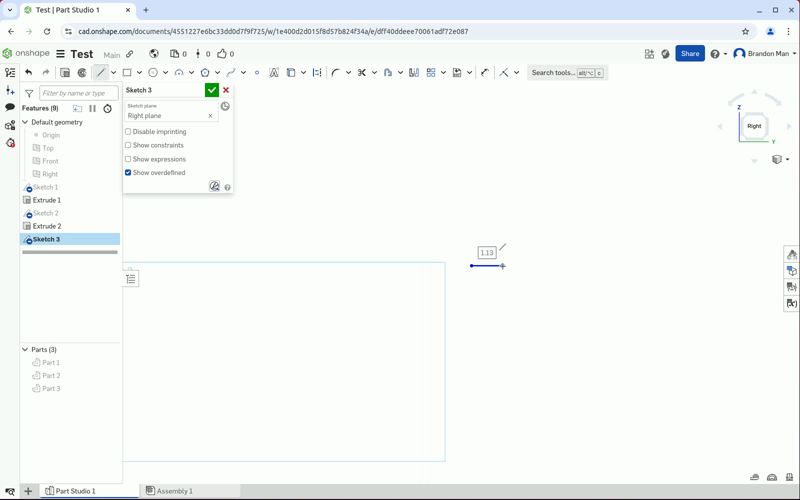
scroll(-6)
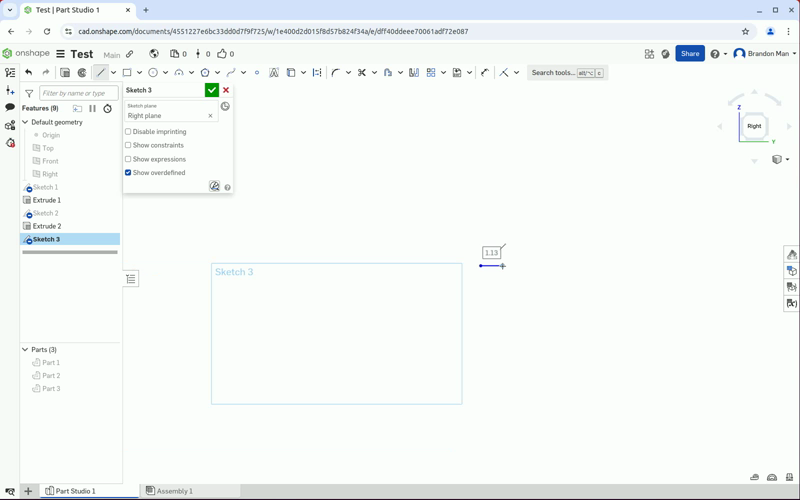
scroll(-6)
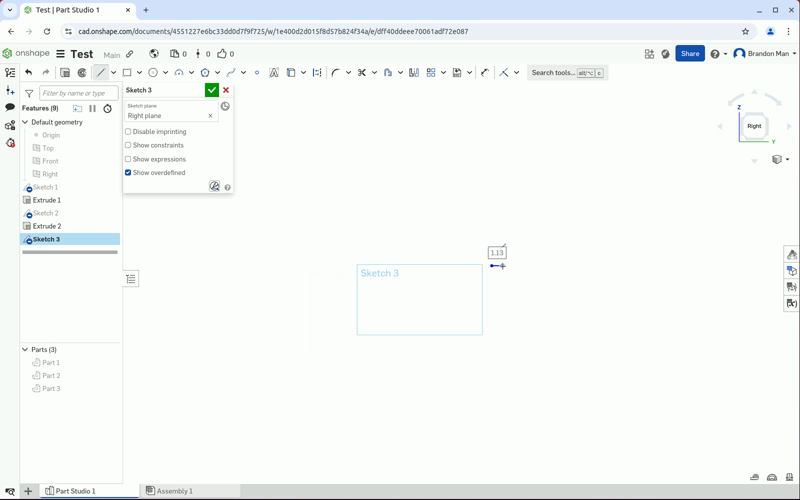
scroll(-6)
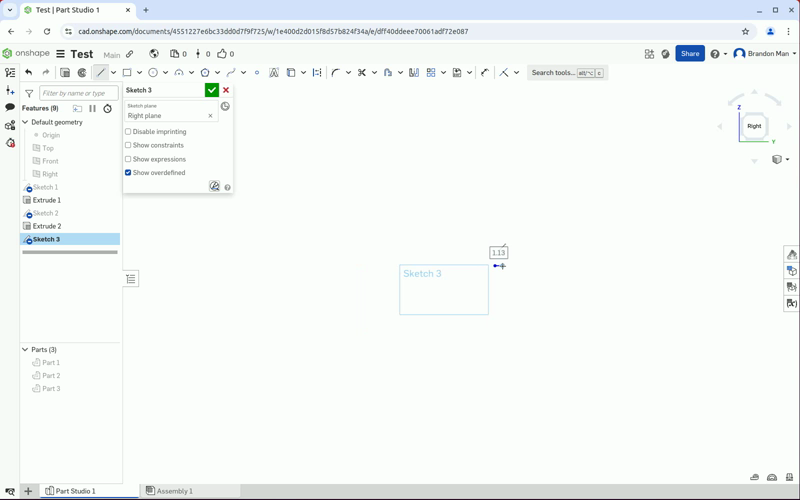
scroll(-6)
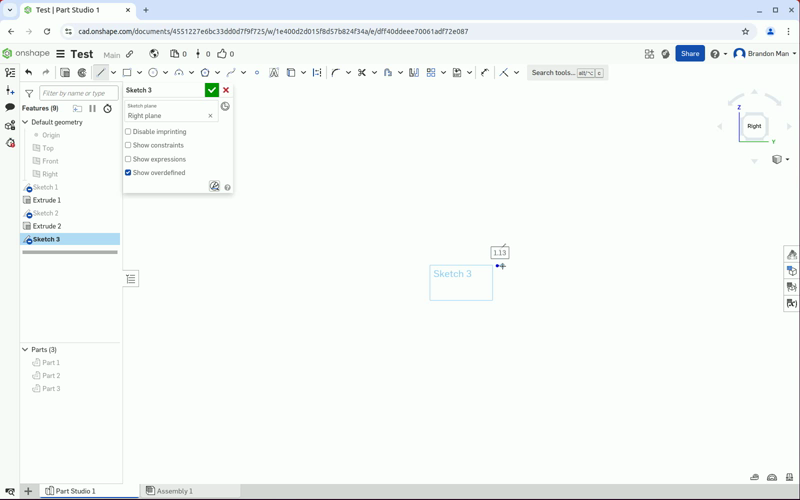
key_up(shift)
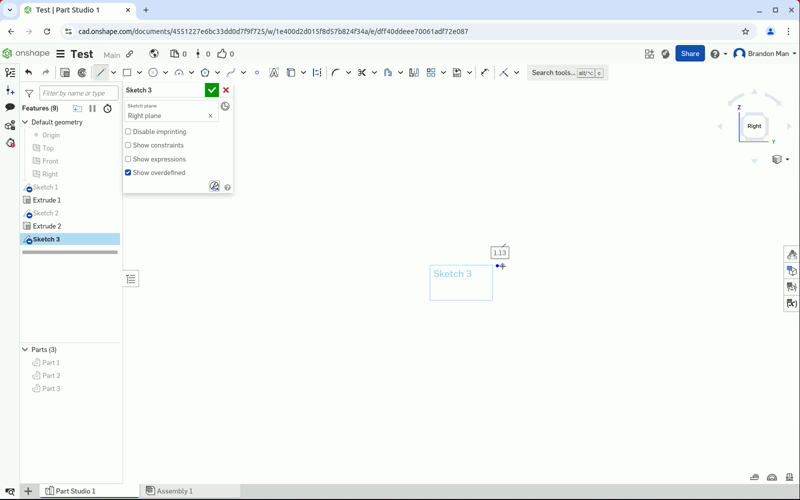
key_down(shift)
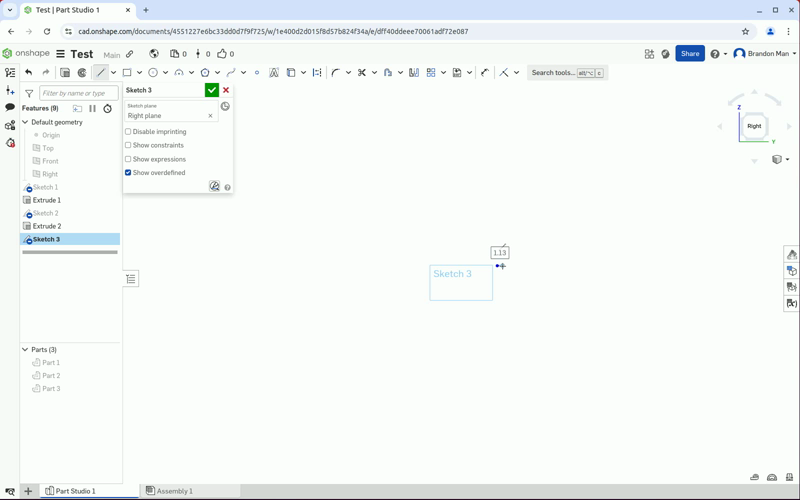
mouse_move(532, 265)
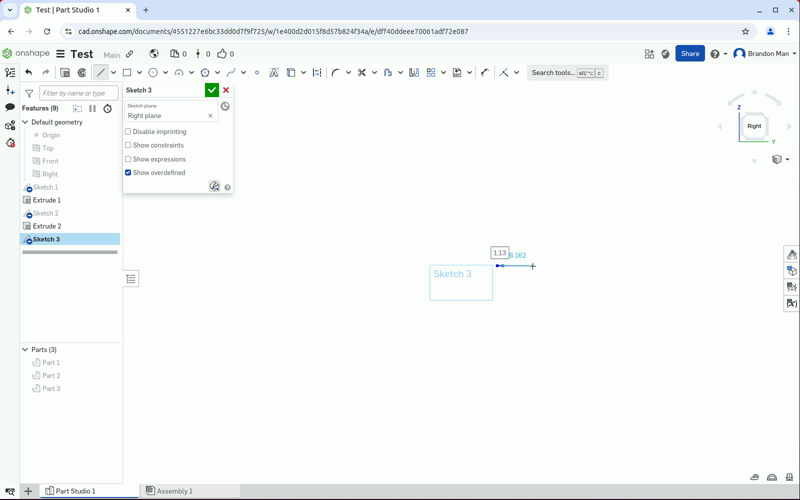
mouse_move(502, 226)
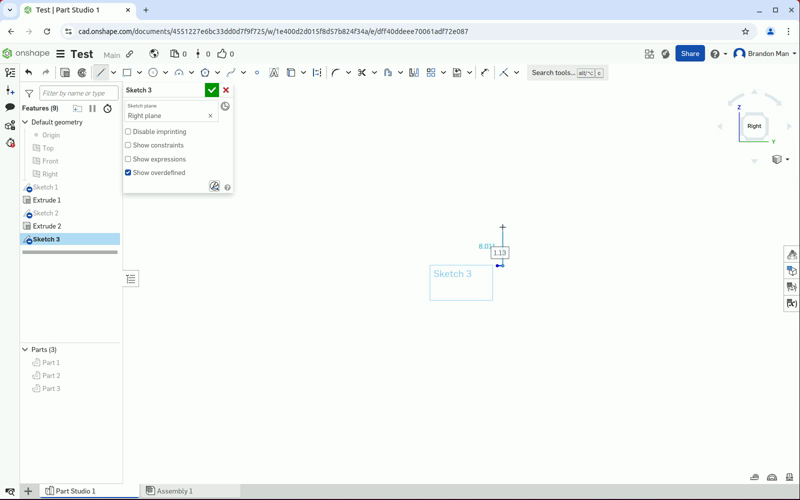
click(502, 226)
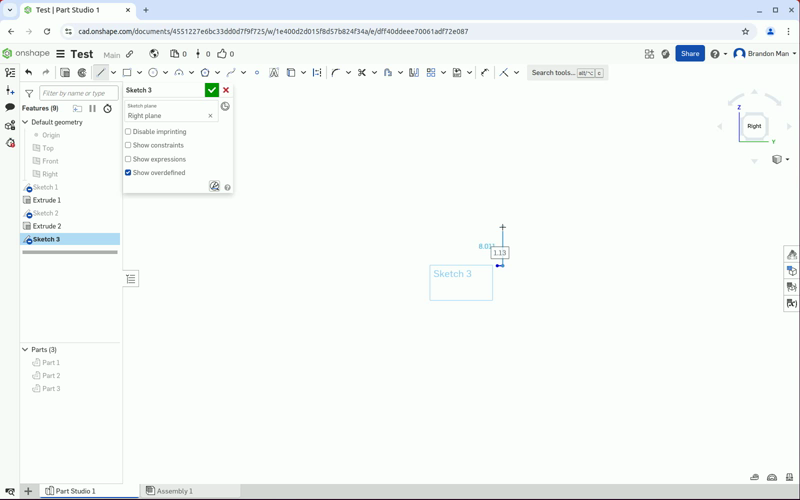
key_up(shift)
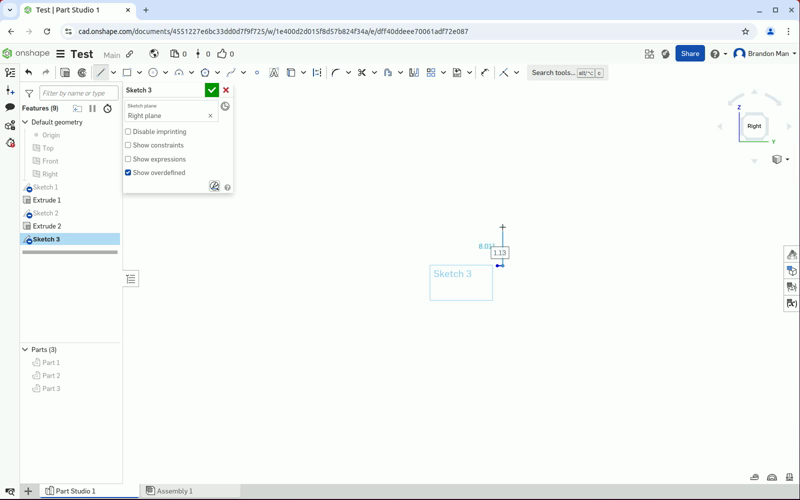
key_down(shift)
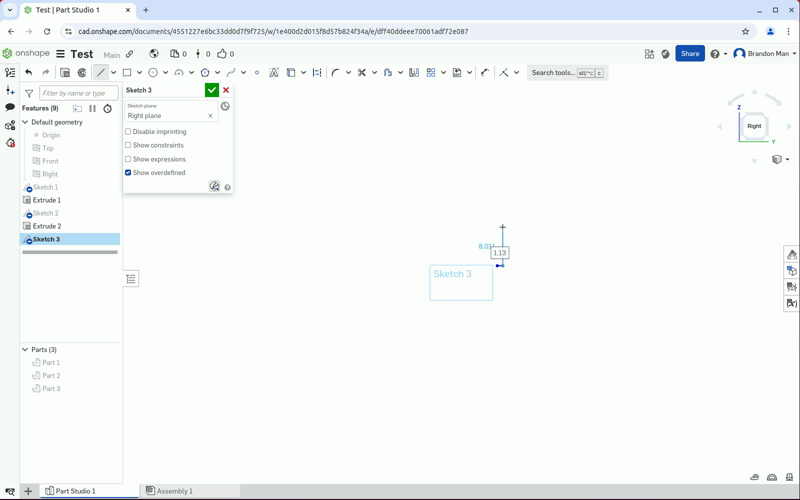
mouse_move(532, 226)
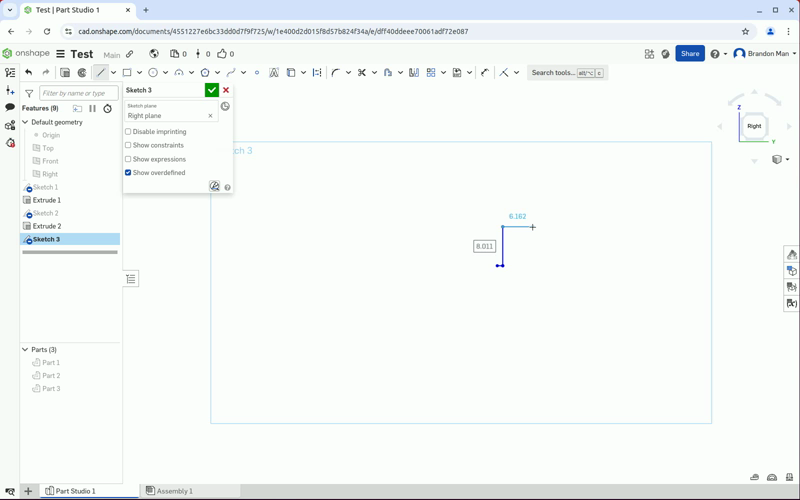
mouse_move(497, 223)
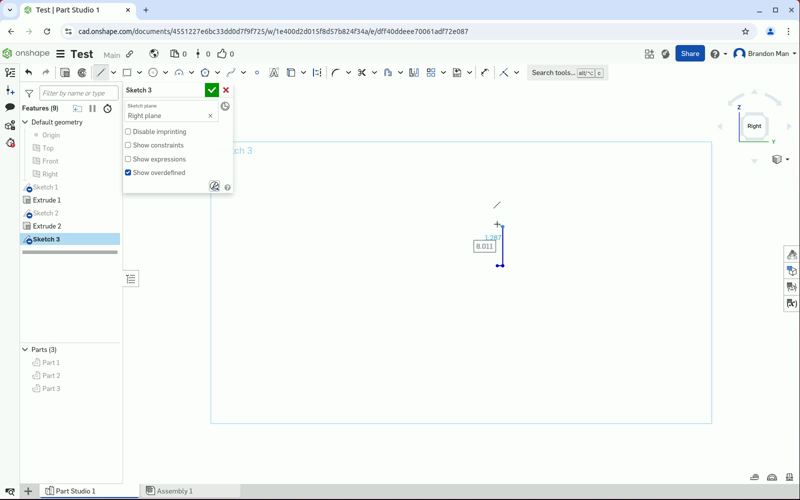
scroll(6)
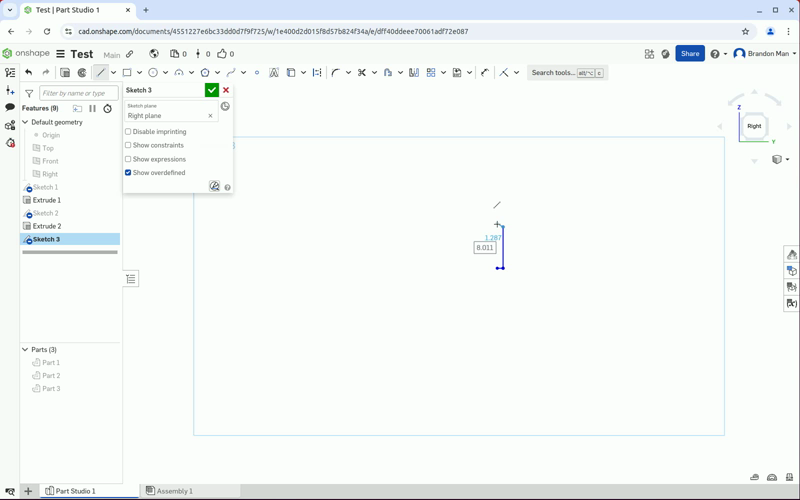
scroll(6)
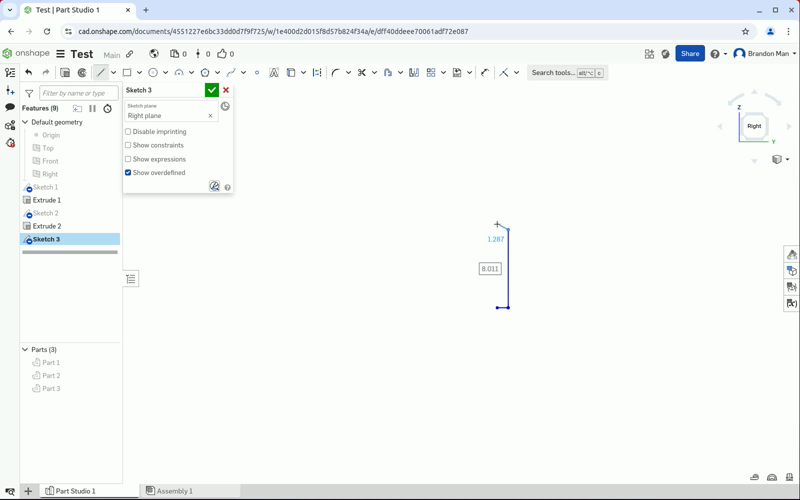
scroll(6)
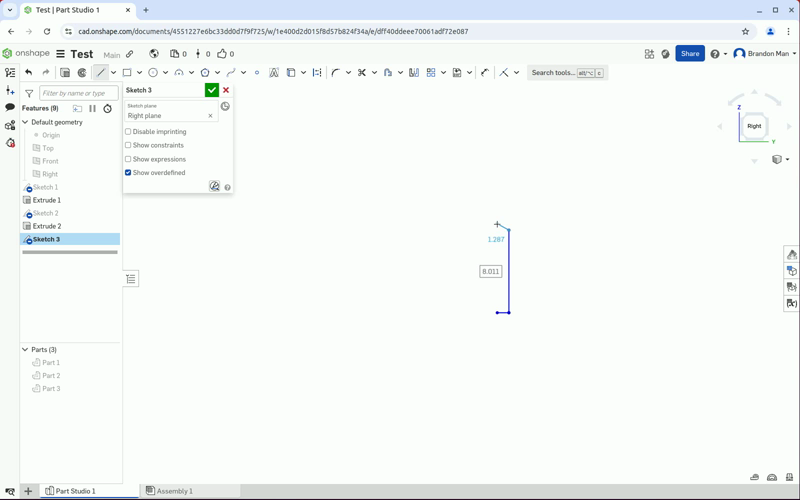
scroll(6)
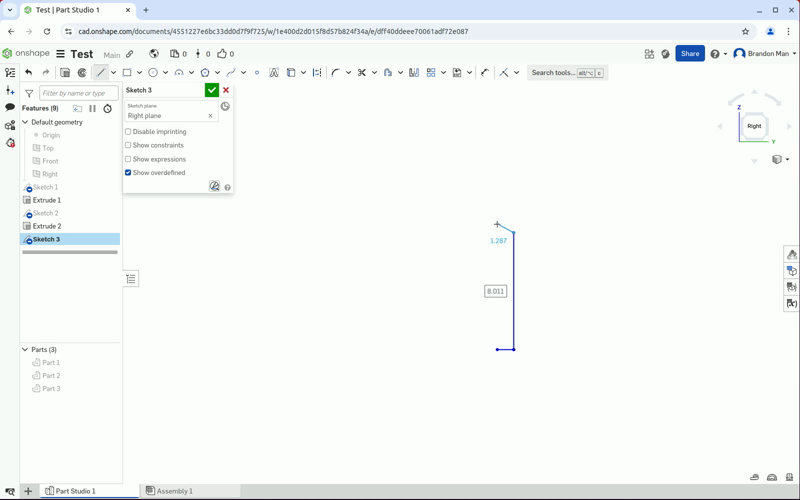
scroll(6)
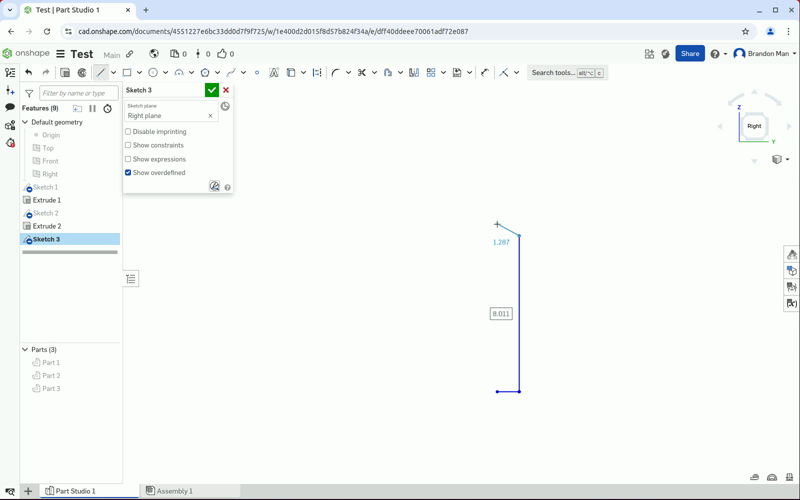
scroll(6)
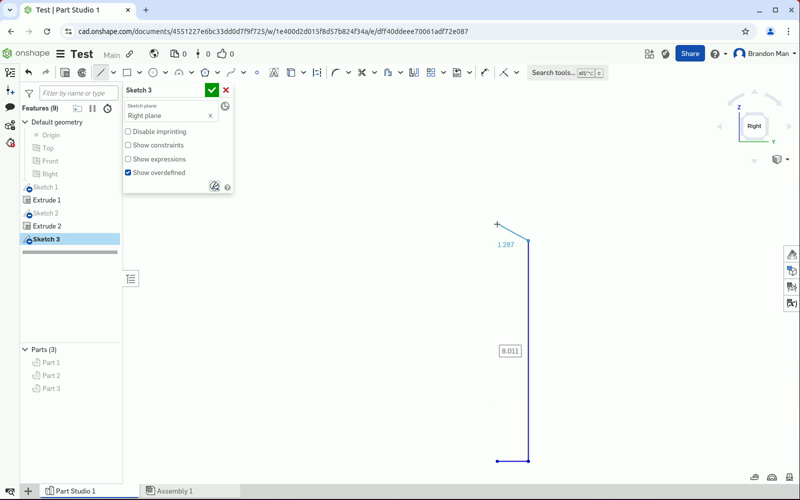
scroll(6)
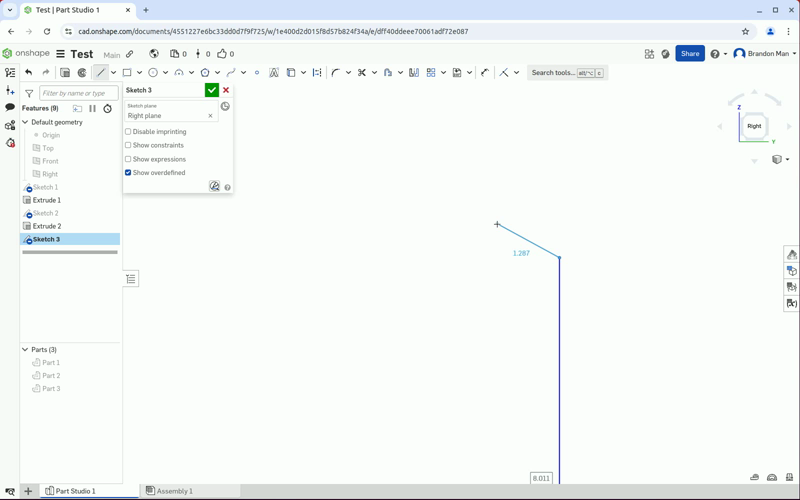
click(497, 223)
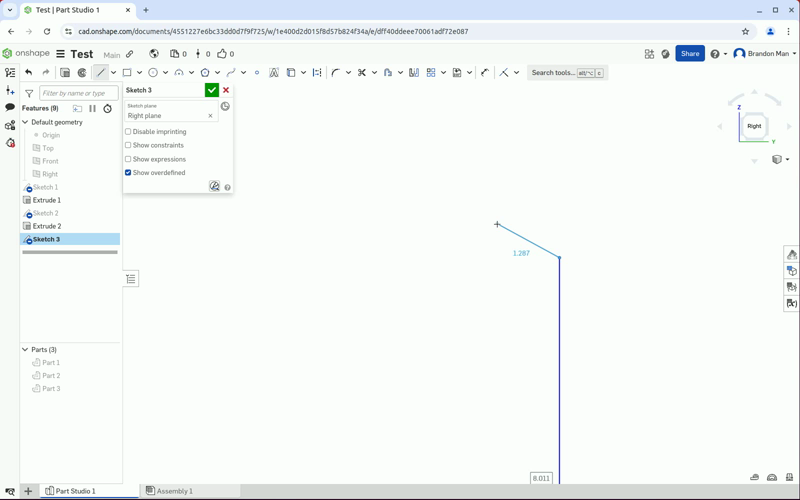
scroll(-6)
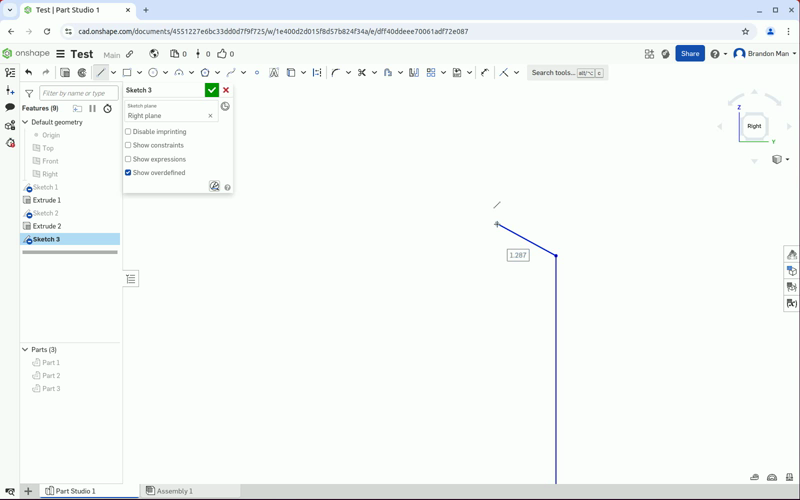
scroll(-6)
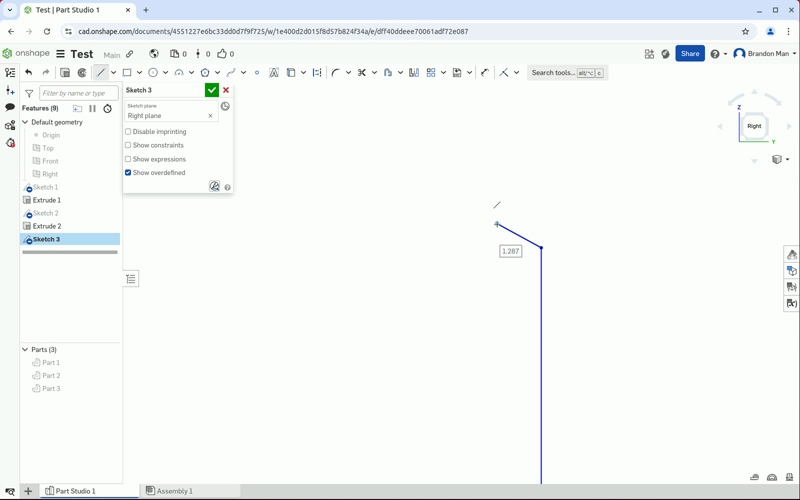
scroll(-6)
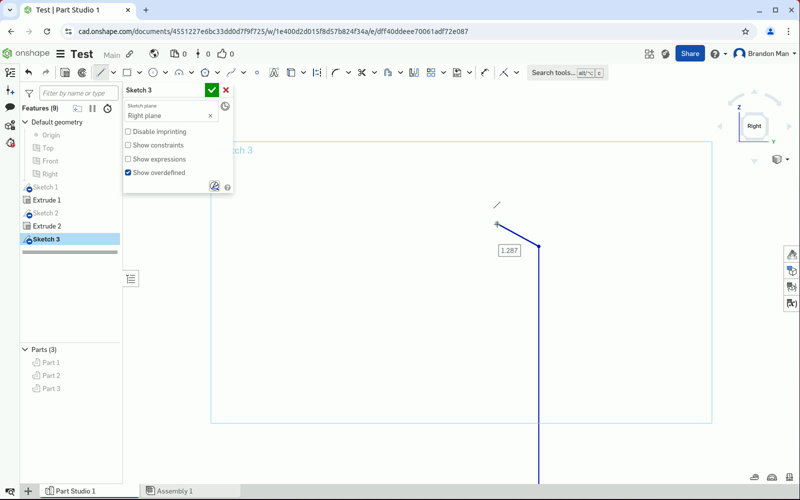
scroll(-6)
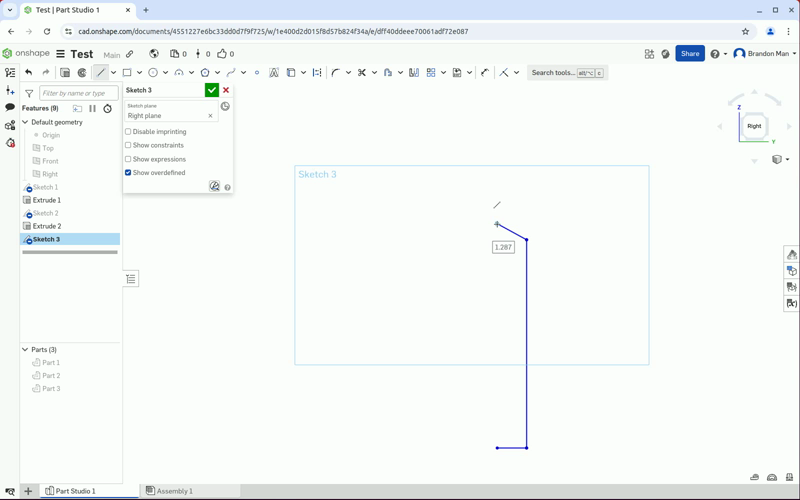
scroll(-6)
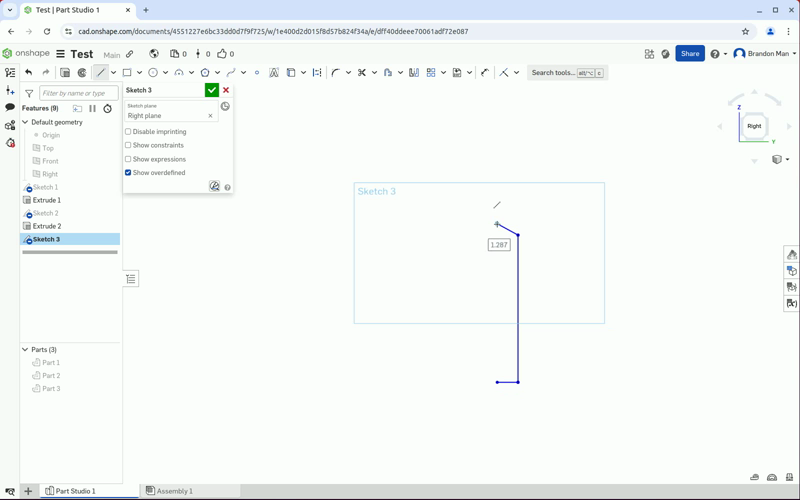
scroll(-6)
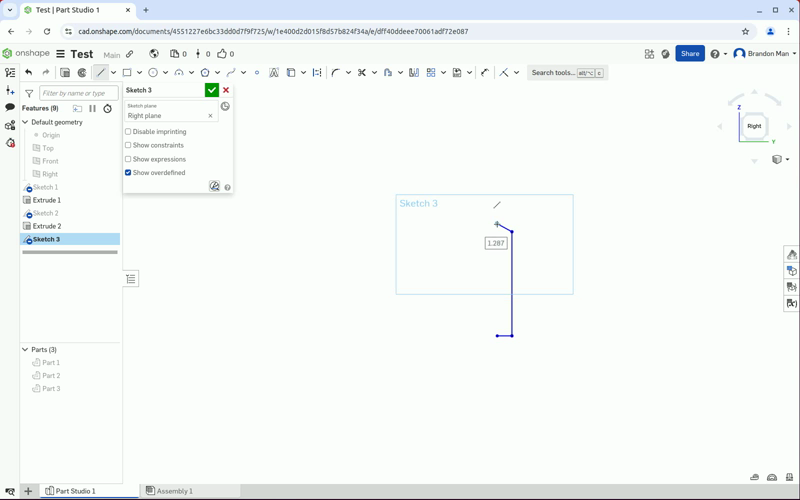
scroll(-6)
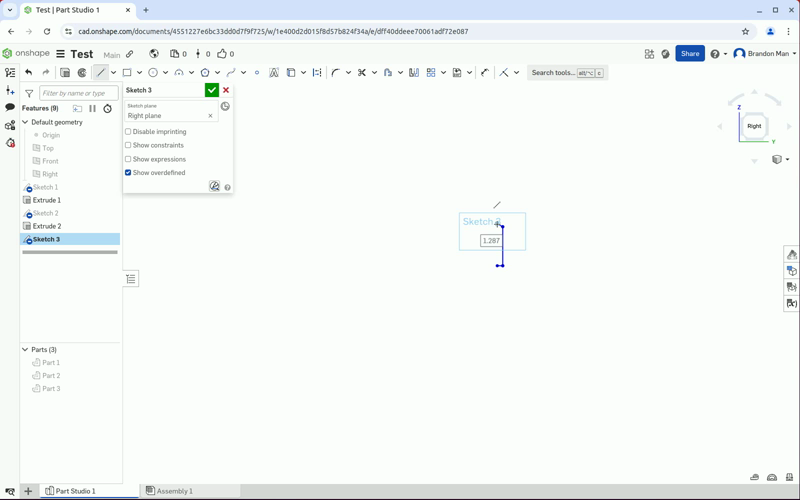
key_up(shift)
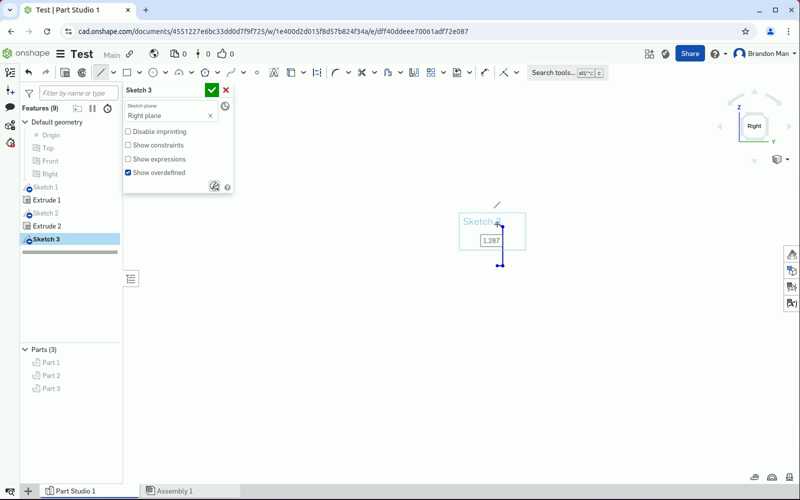
mouse_move(527, 223)
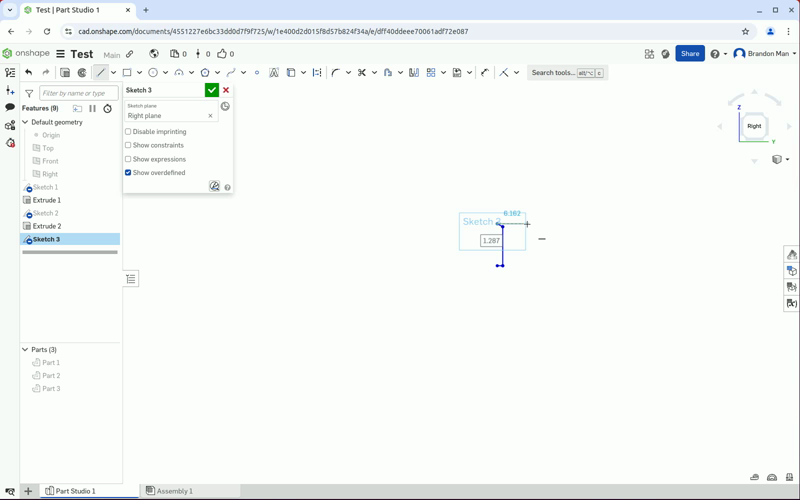
key_down(shift)
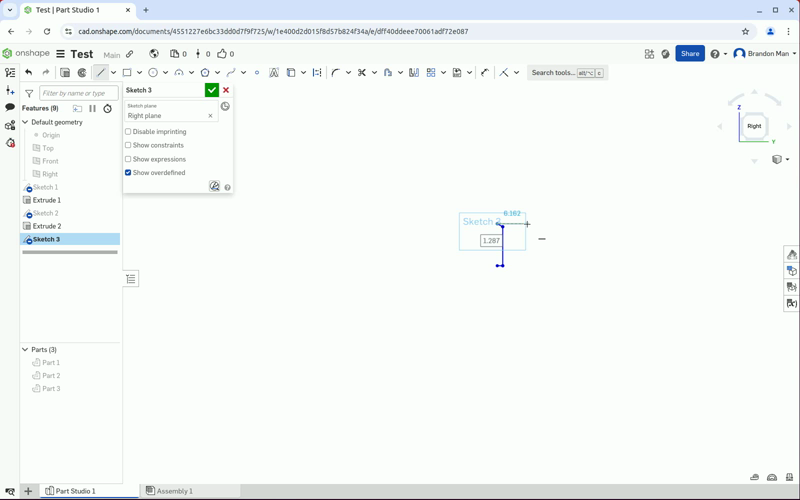
mouse_move(497, 265)
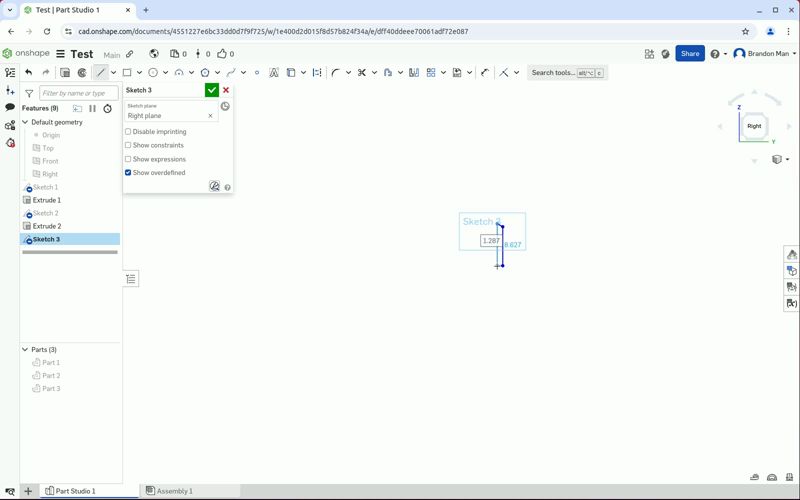
key_up(shift)
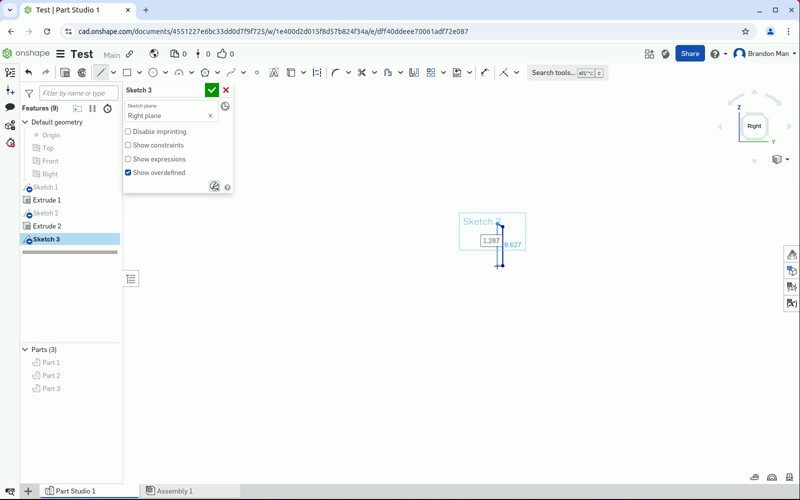
click(497, 265)
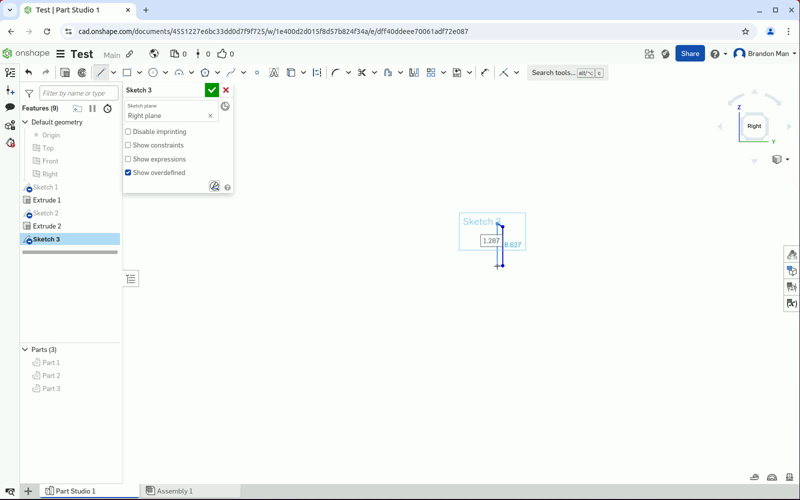
key(esc)
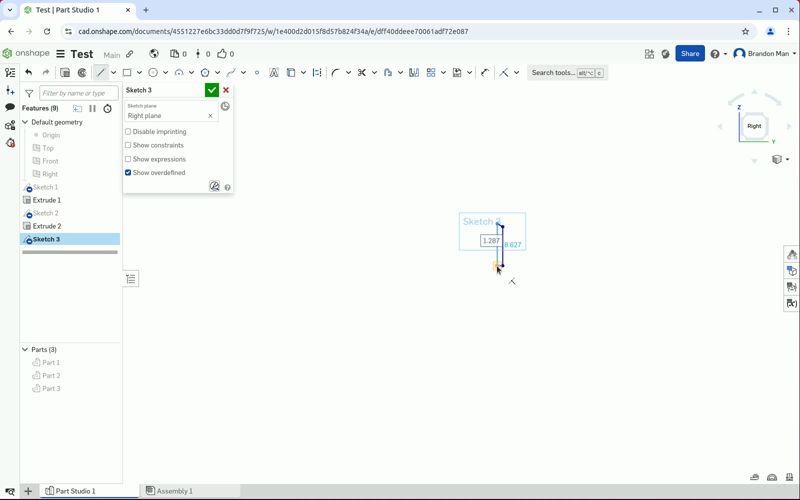
mouse_move(502, 259)
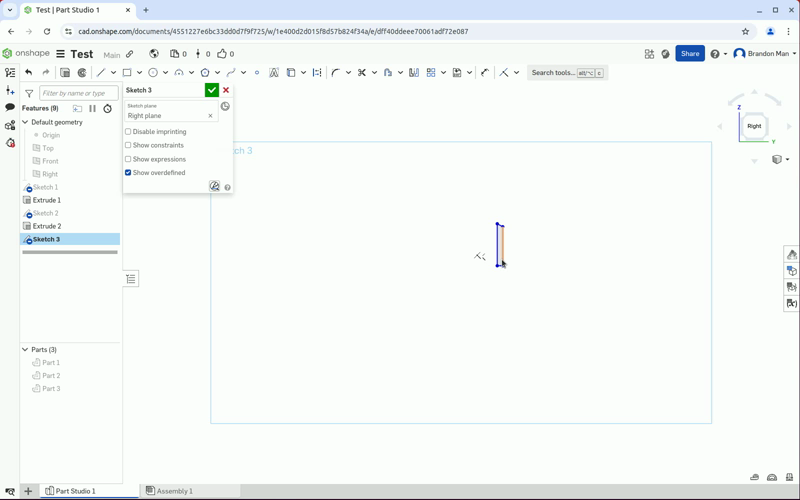
scroll(6)
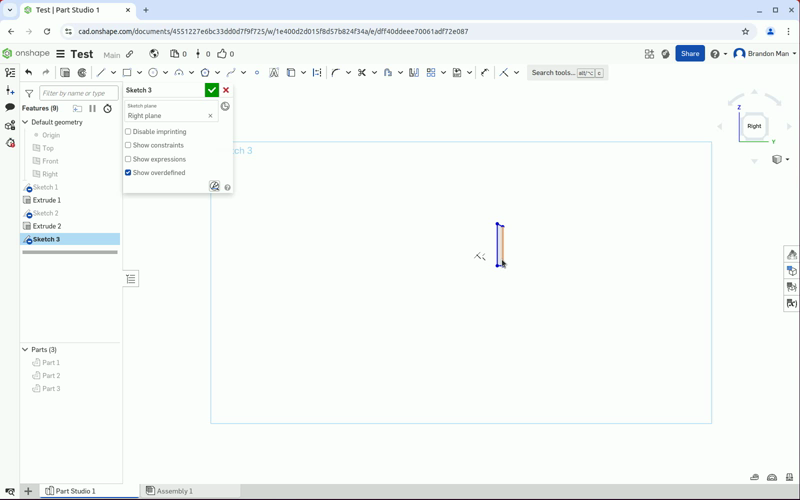
scroll(6)
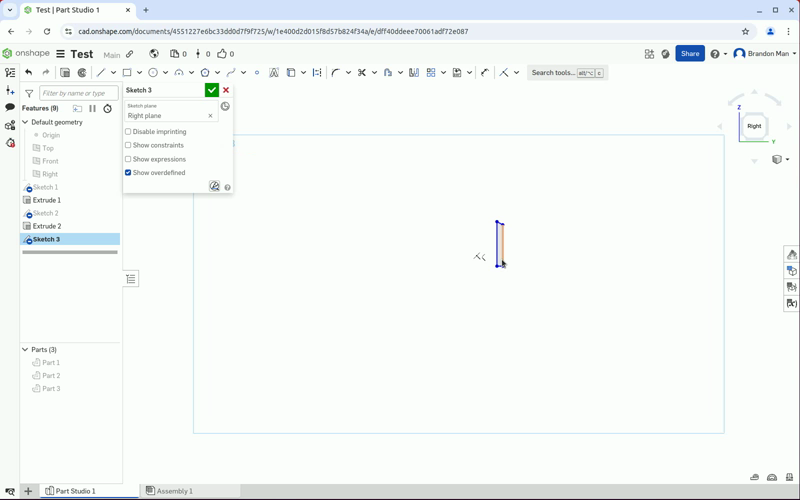
scroll(6)
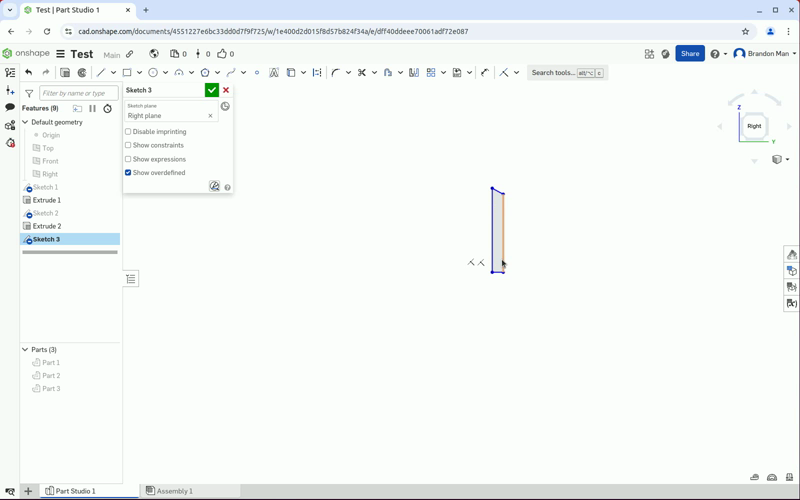
scroll(6)
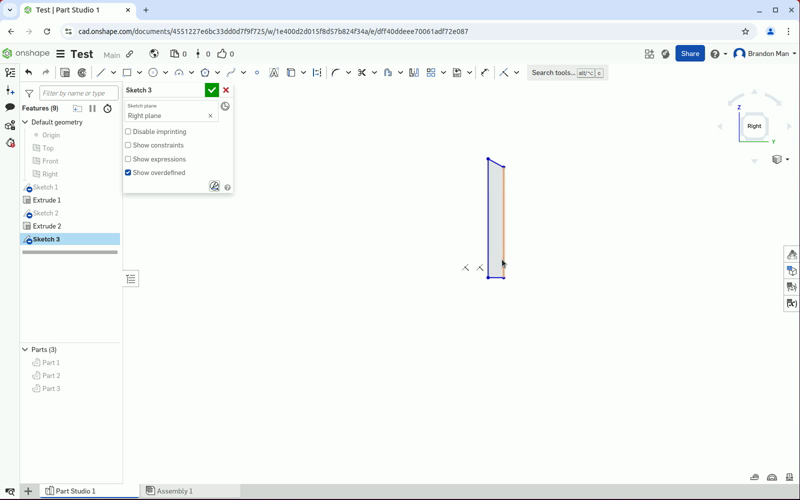
scroll(6)
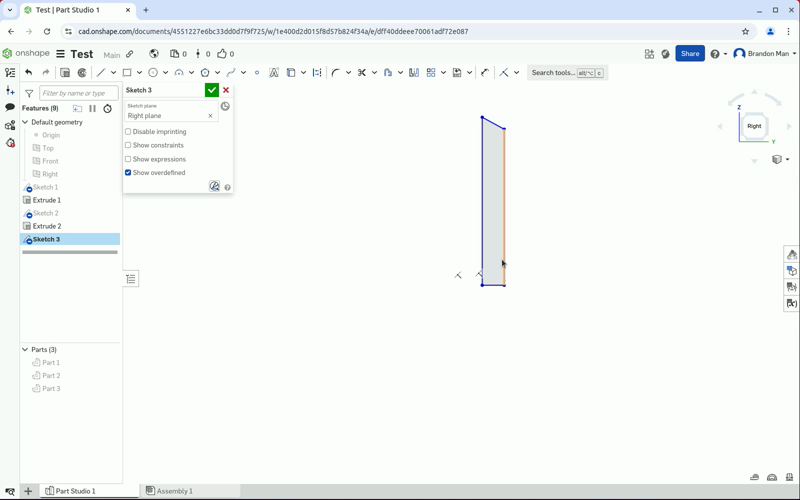
scroll(6)
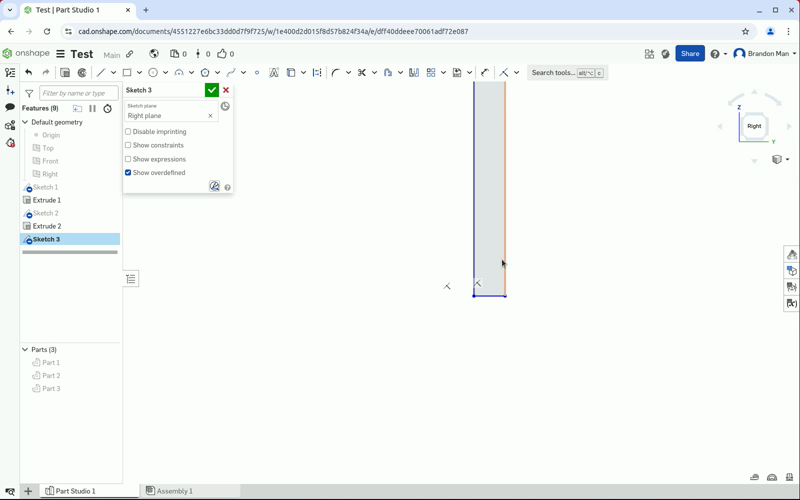
scroll(6)
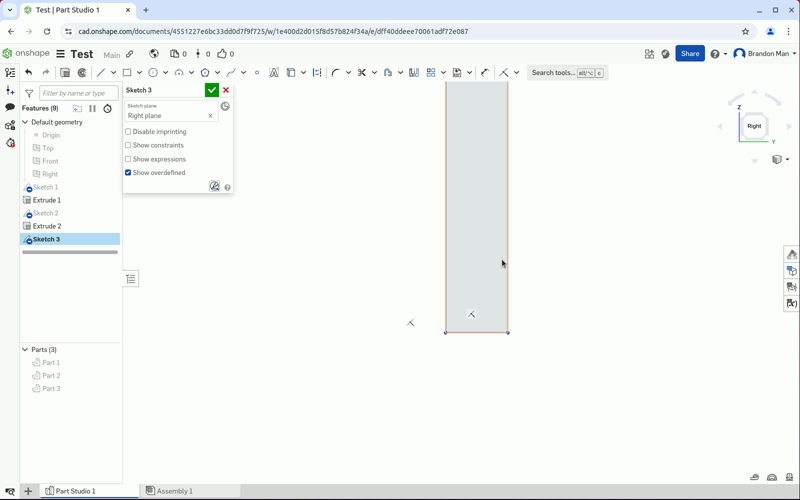
click(502, 259)
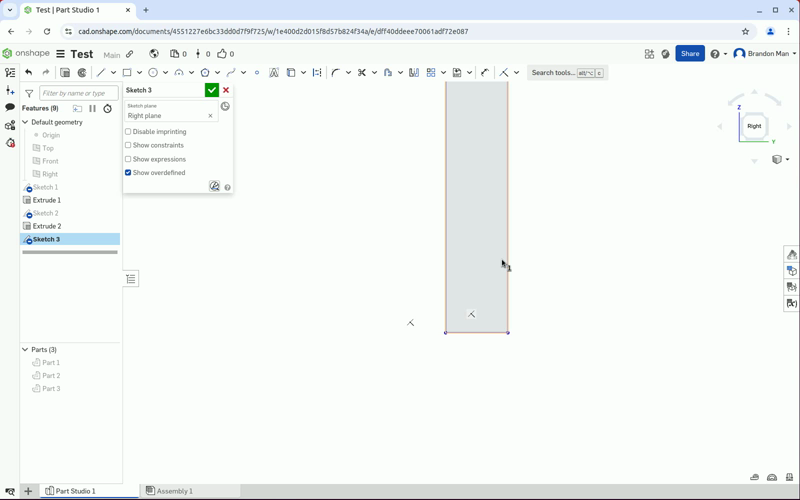
scroll(-6)
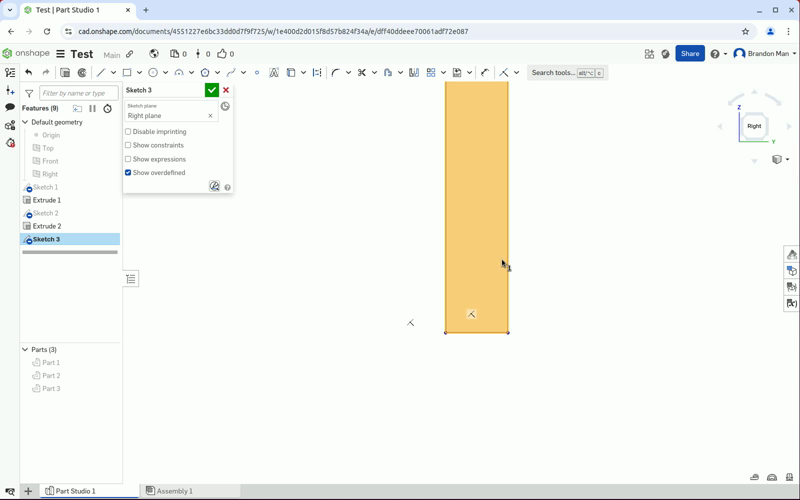
scroll(-6)
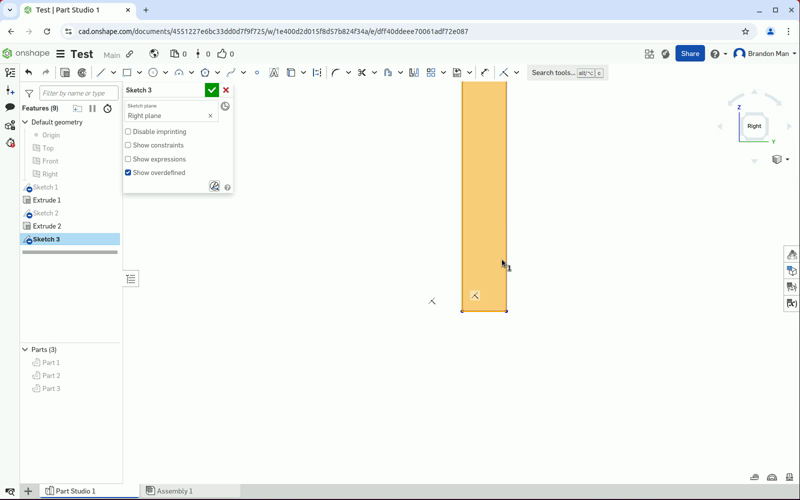
scroll(-6)
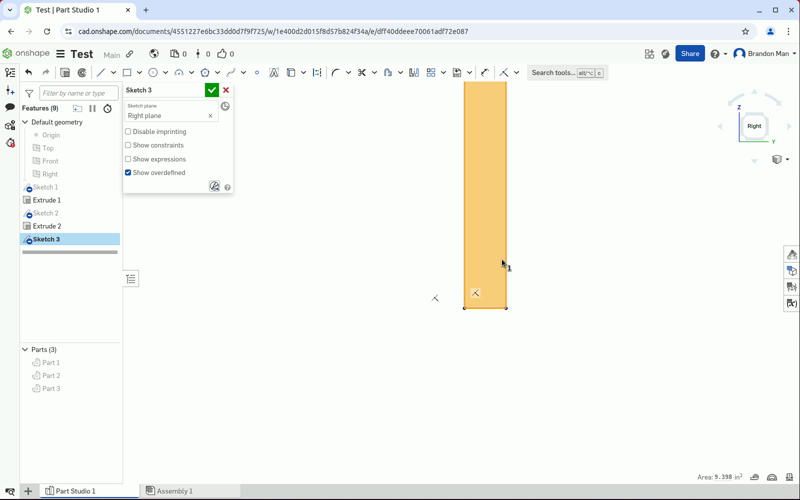
scroll(-6)
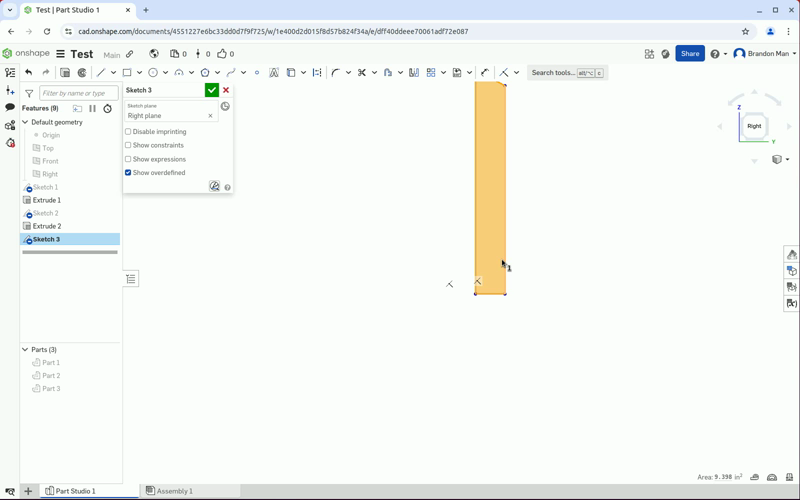
scroll(-6)
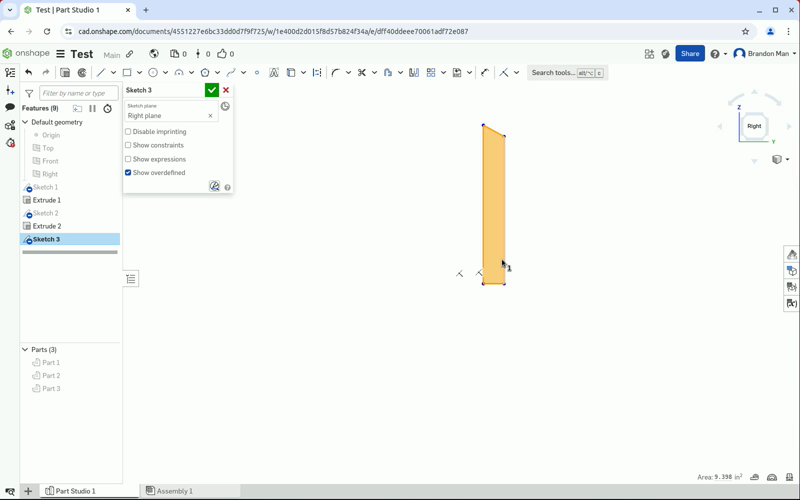
scroll(-6)
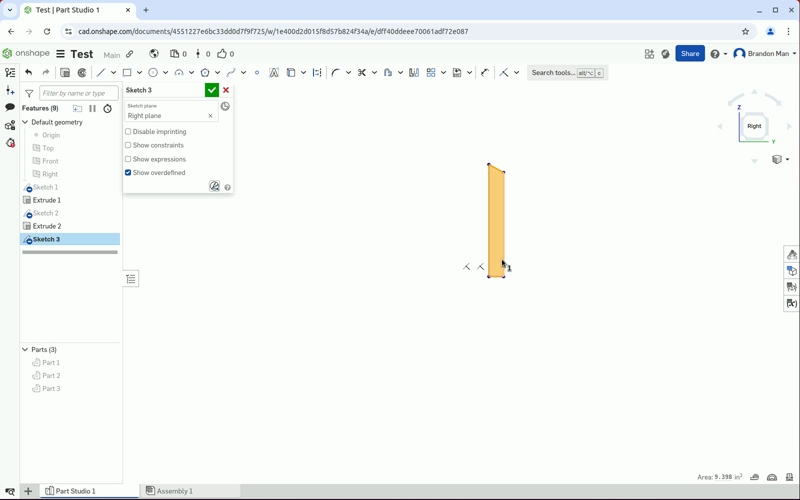
scroll(-6)
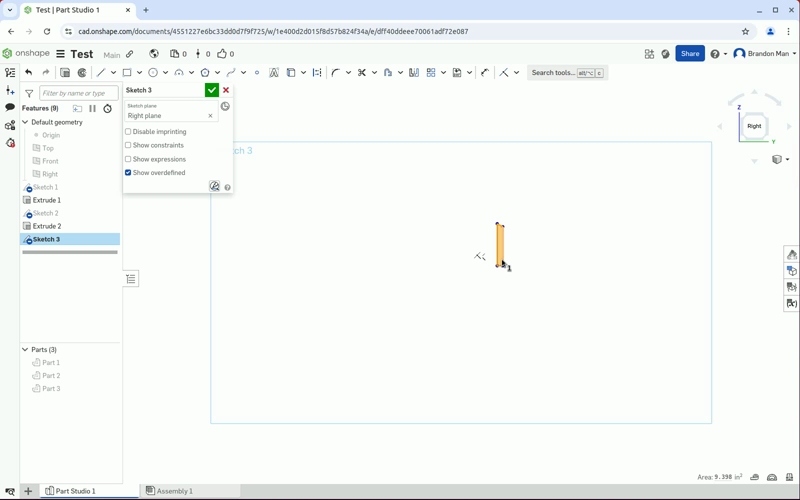
mouse_move(73, 352)
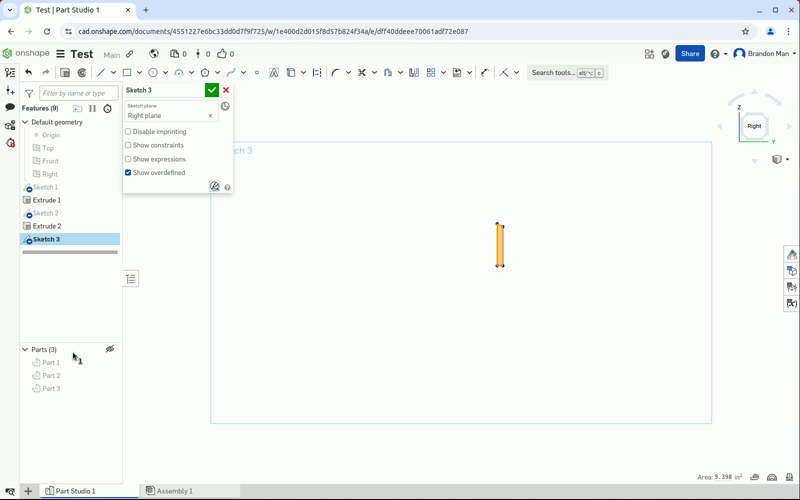
key(shift+y)
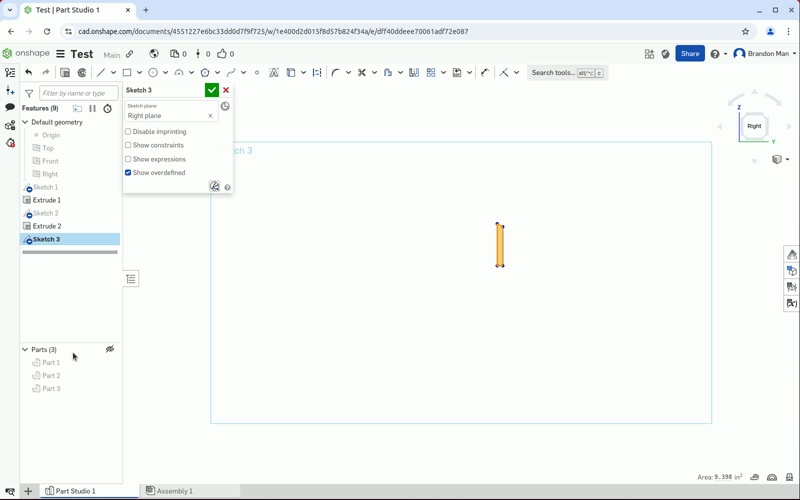
key(shift+e)
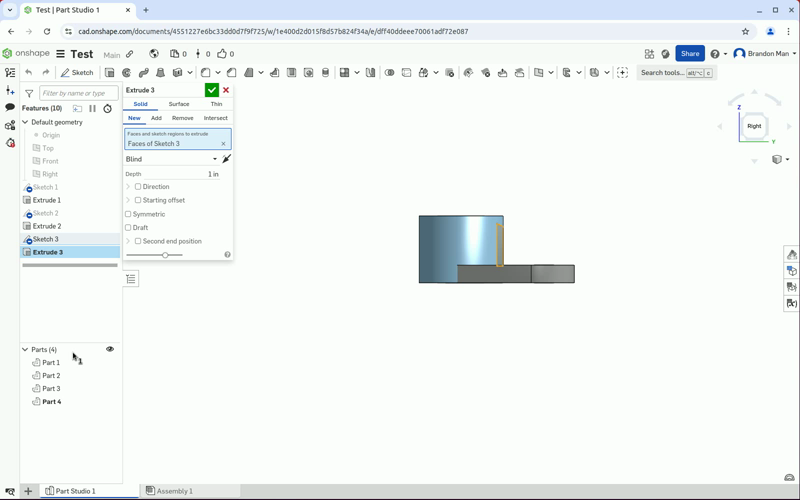
mouse_move(143, 106)
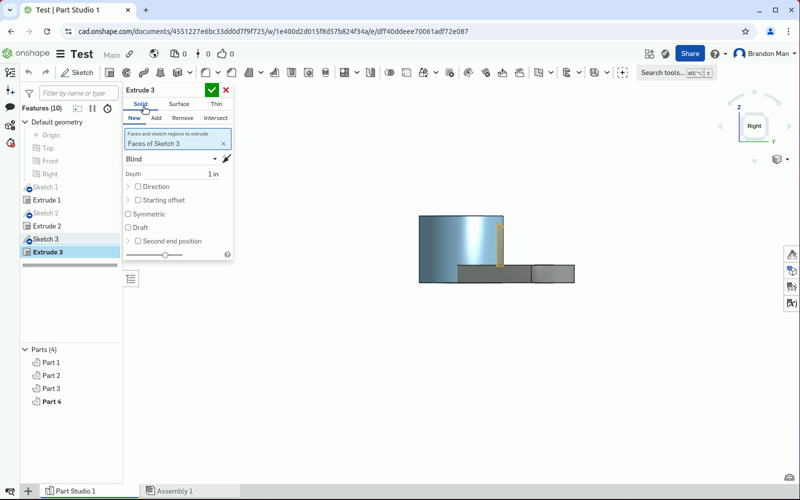
click(143, 106)
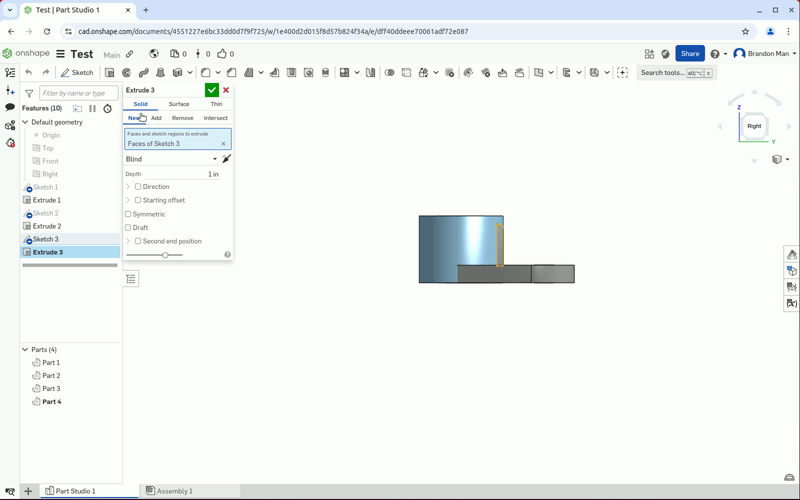
mouse_move(137, 120)
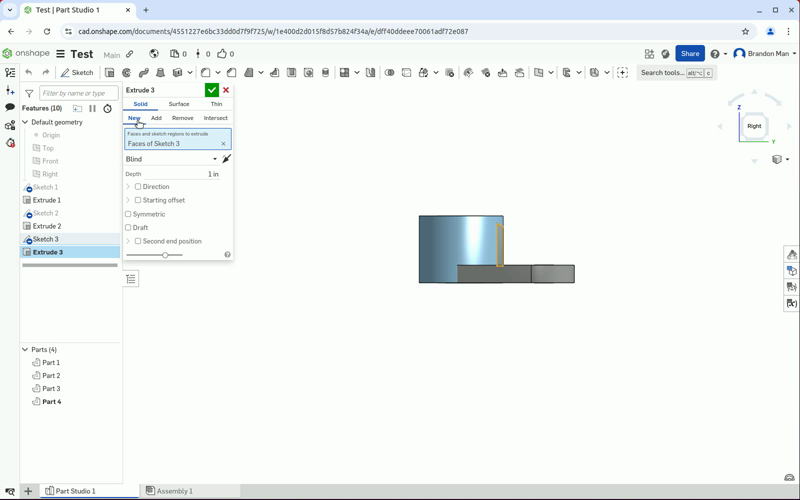
click(137, 120)
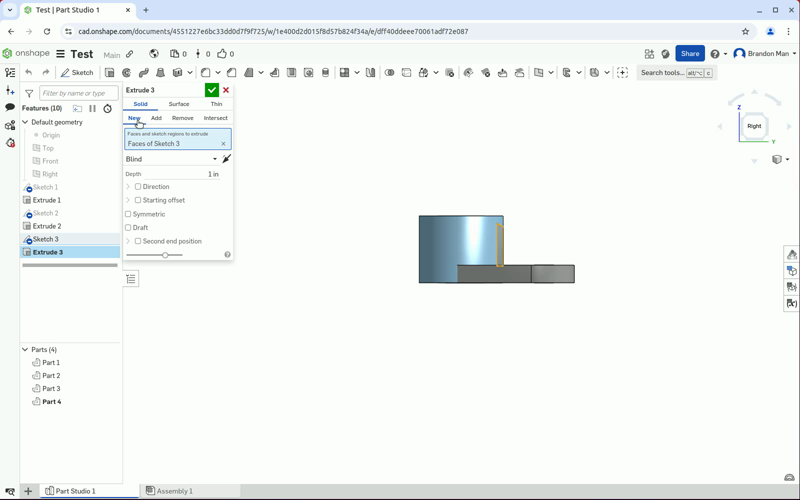
key(tab, 4)
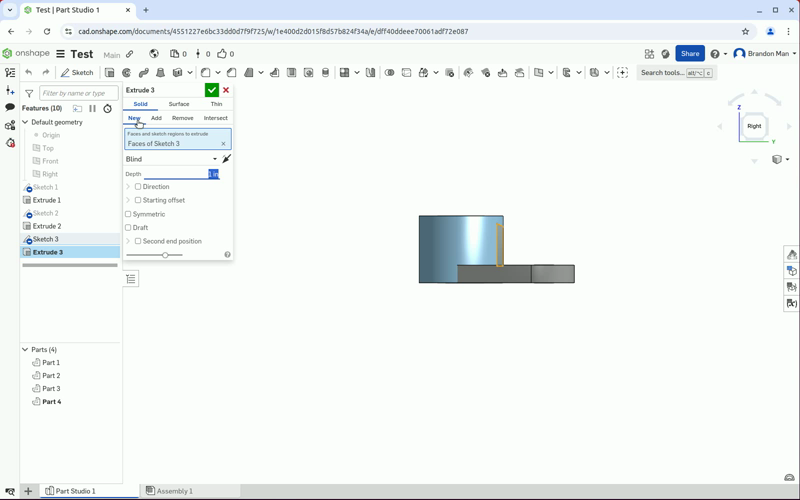
text(1.926)
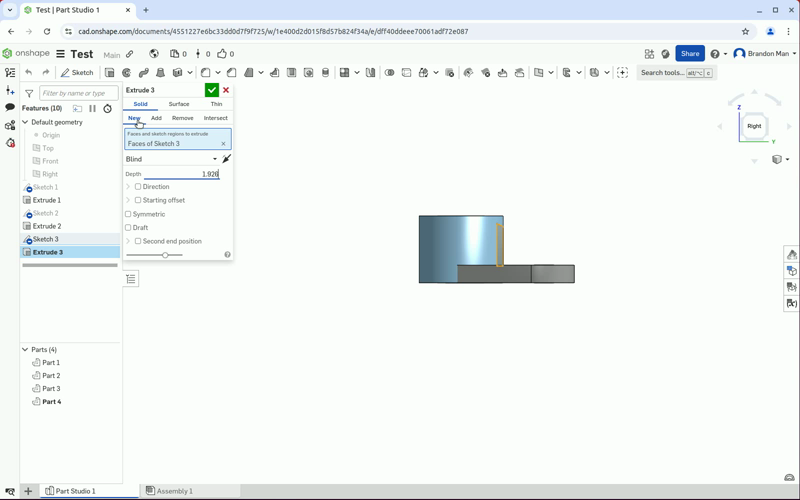
key(tab, 3)
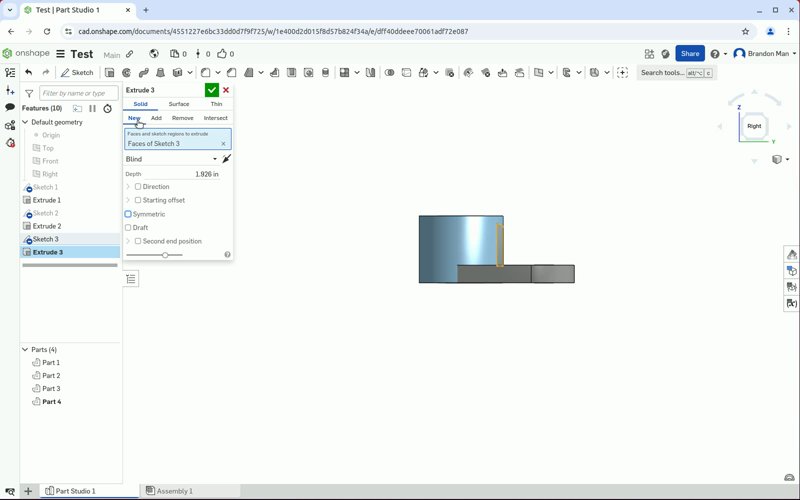
key(space)
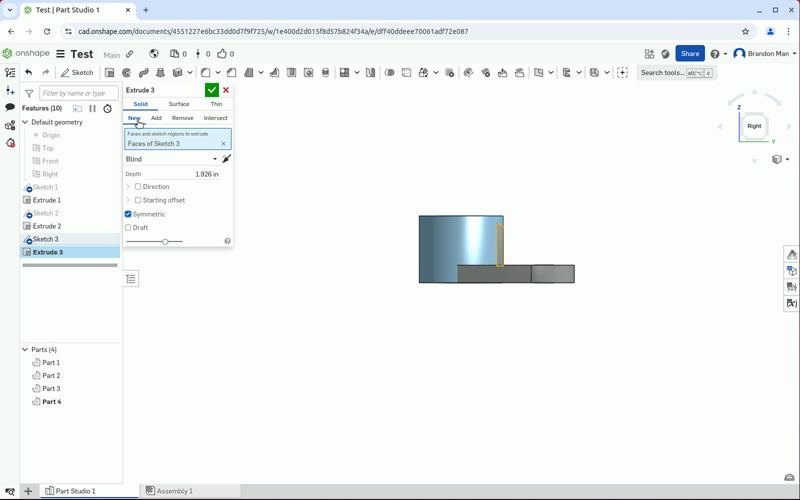
key(enter)
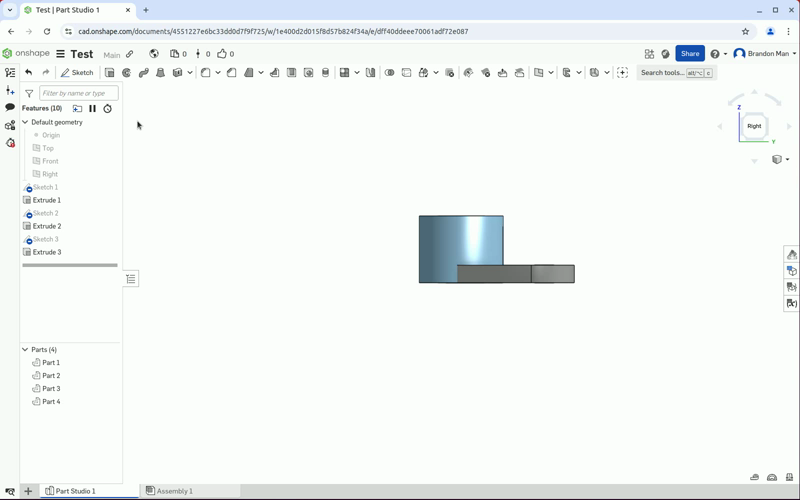
key(shift+h)
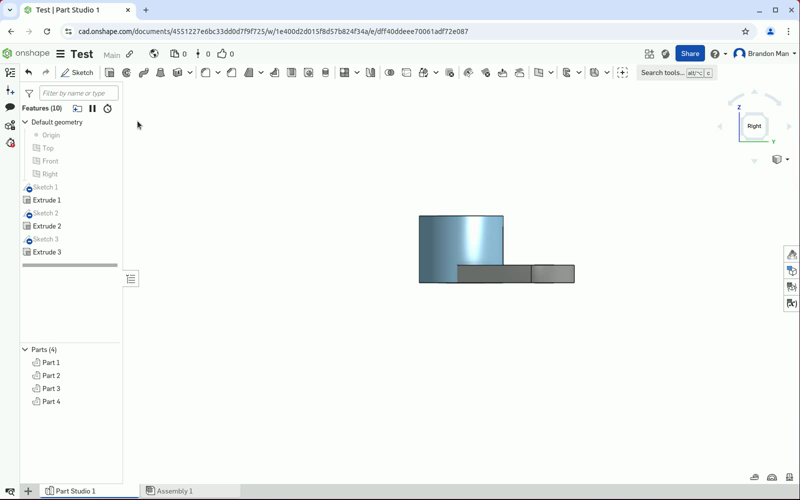
key(shift+h)
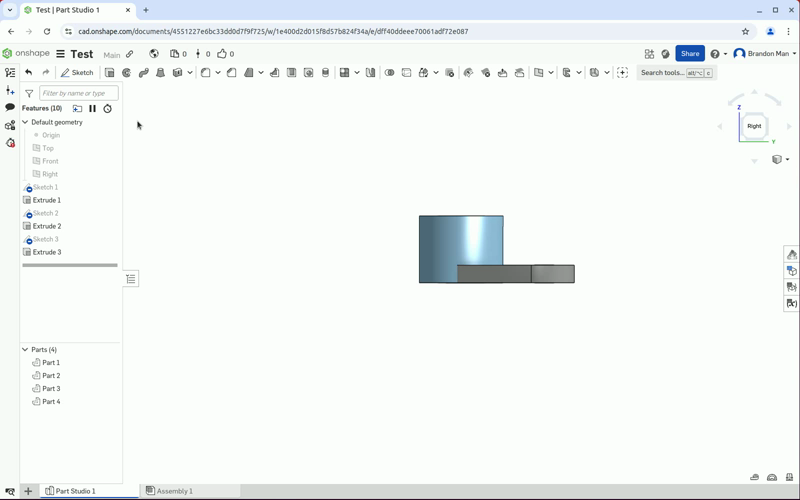
mouse_move(73, 189)
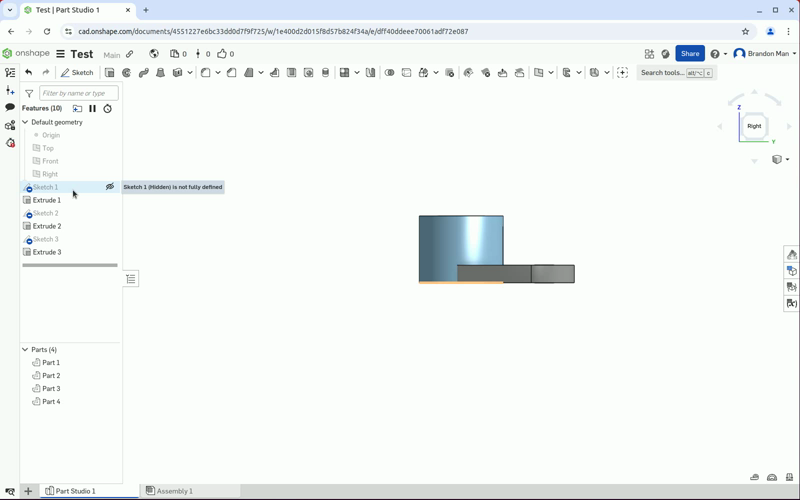
click(73, 189)
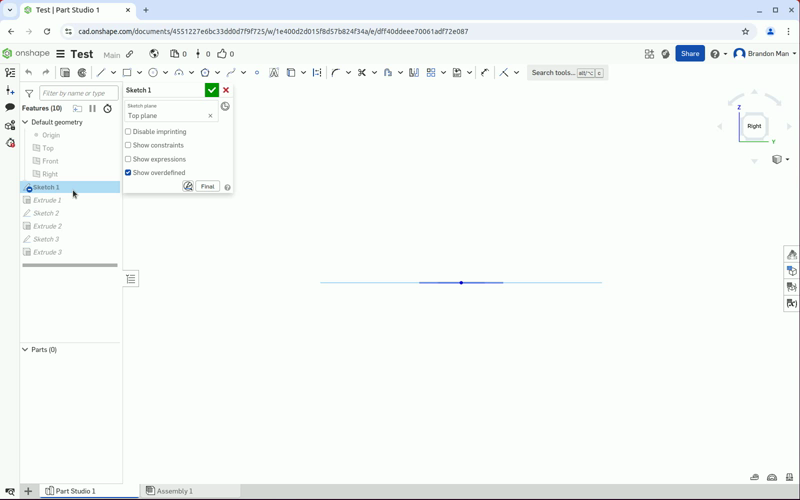
mouse_move(229, 92)
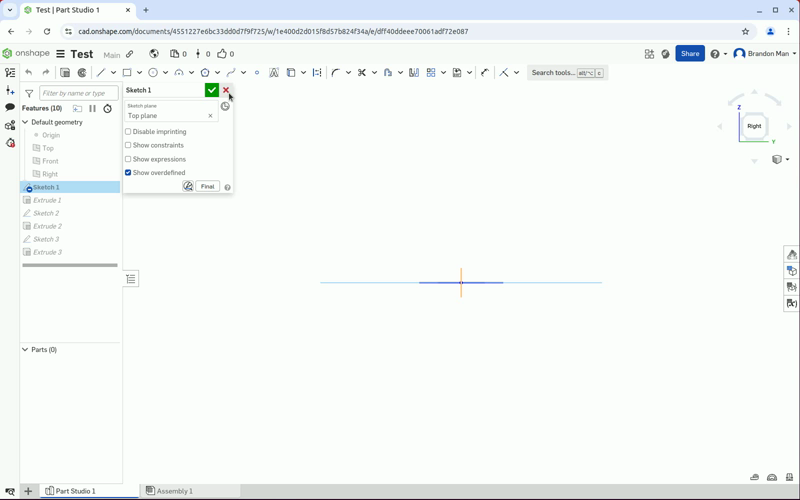
click(229, 92)
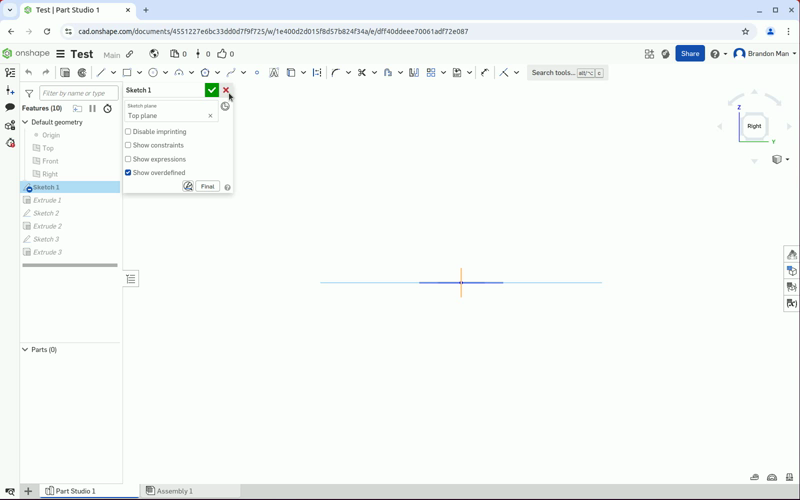
key(shift+s)
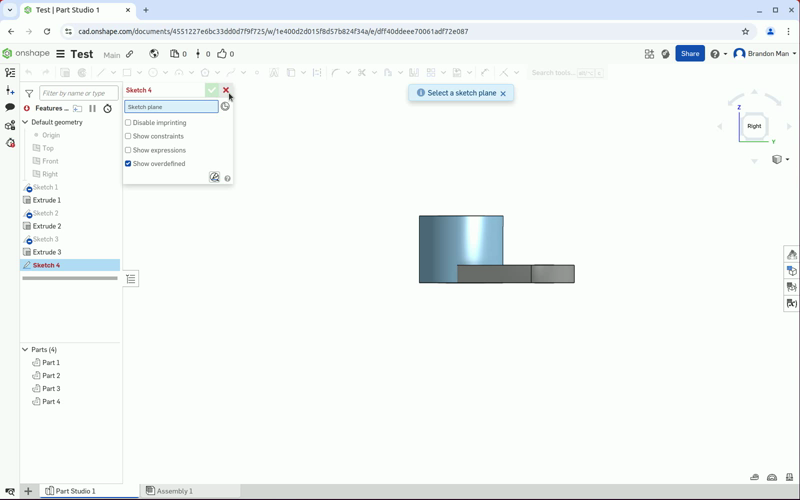
mouse_move(73, 176)
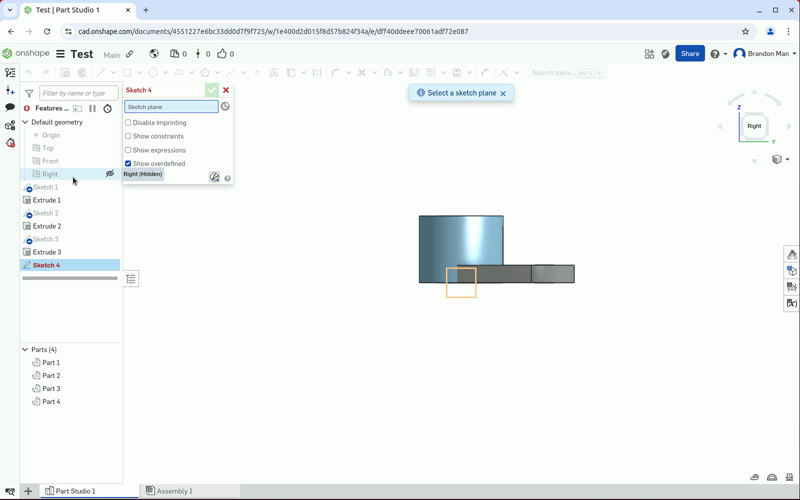
click(73, 176)
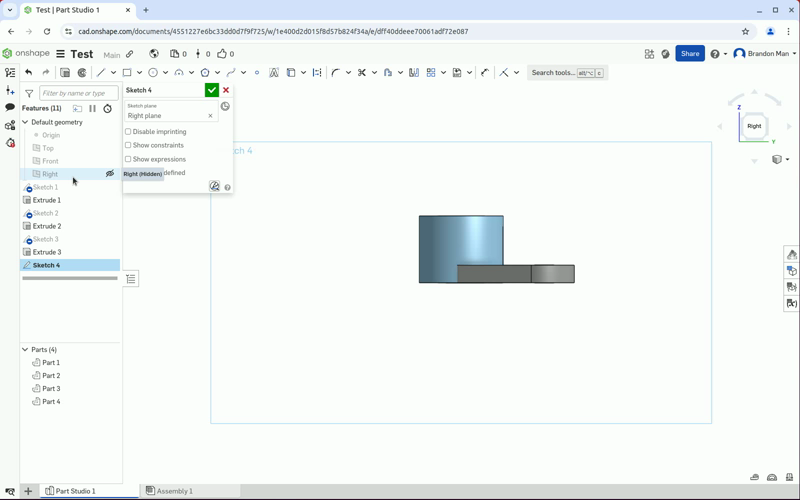
mouse_move(73, 352)
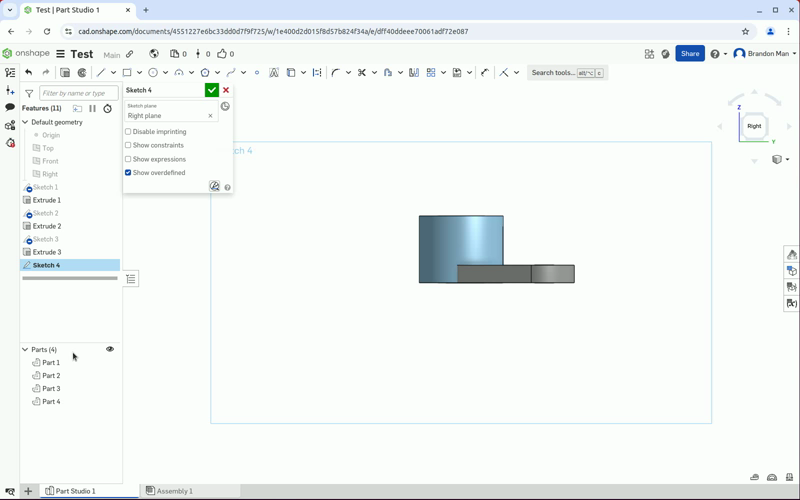
key(y)
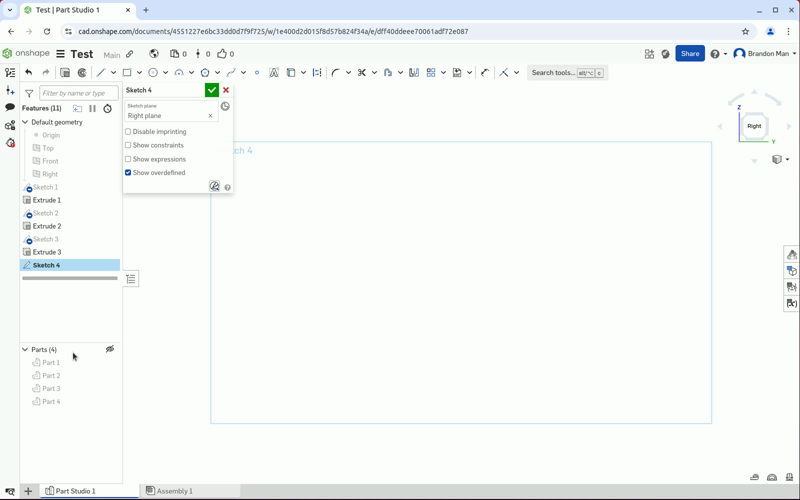
key(l)
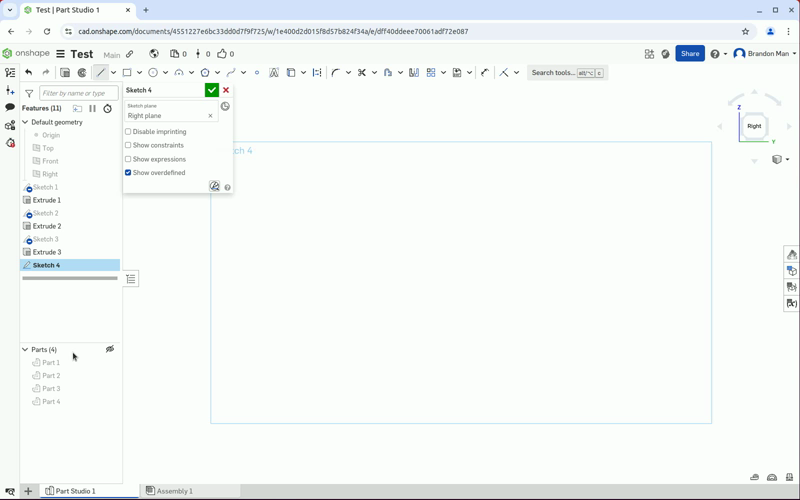
key_down(shift)
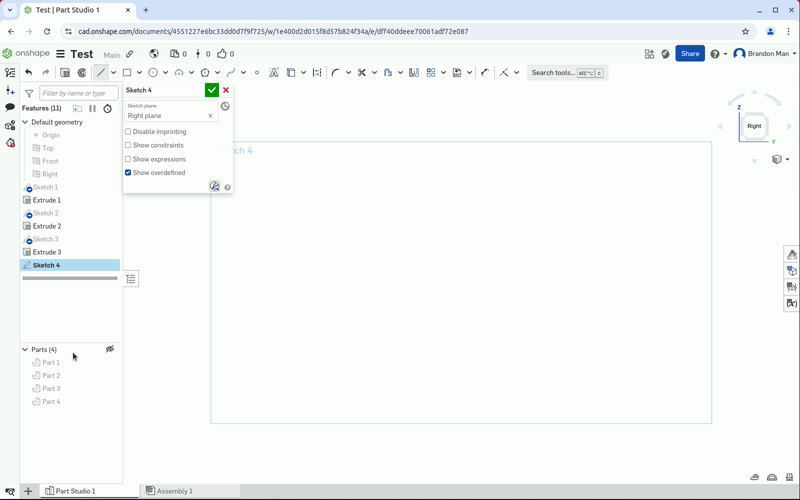
mouse_move(501, 265)
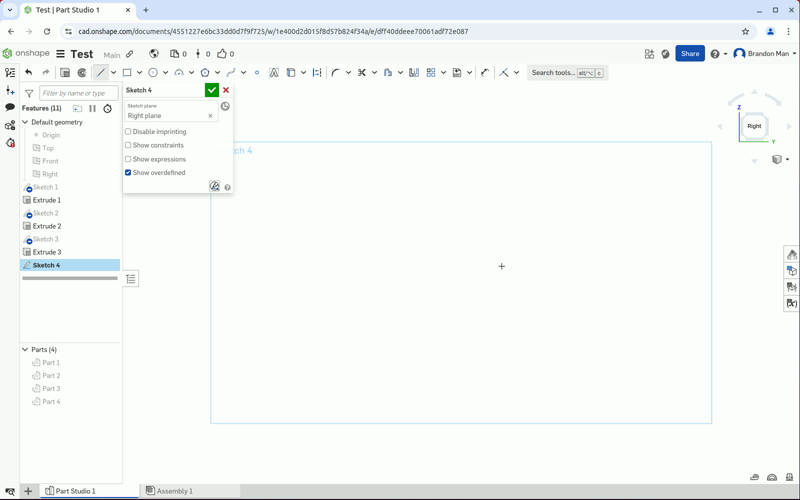
click(501, 265)
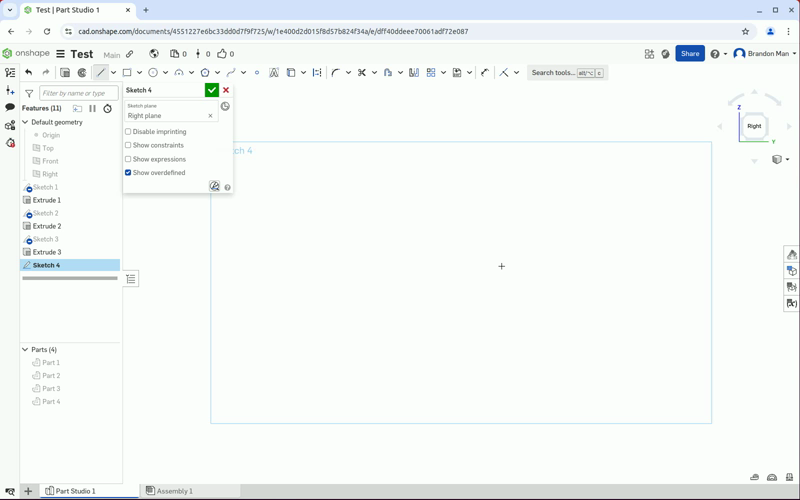
key_up(shift)
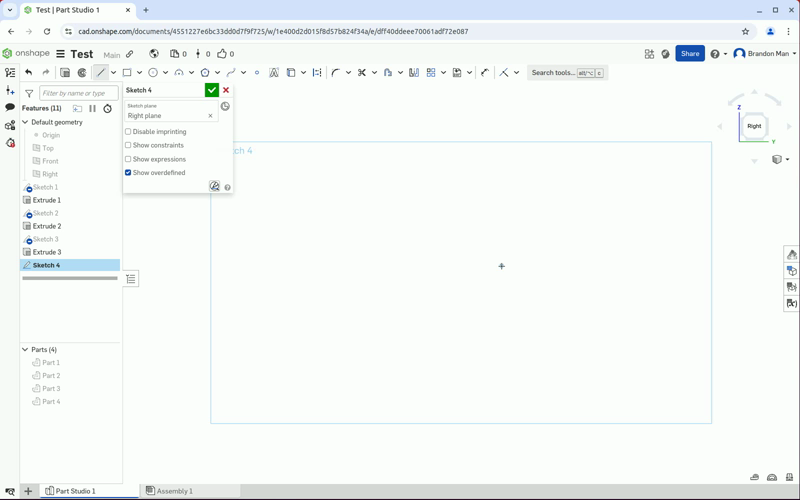
key_down(shift)
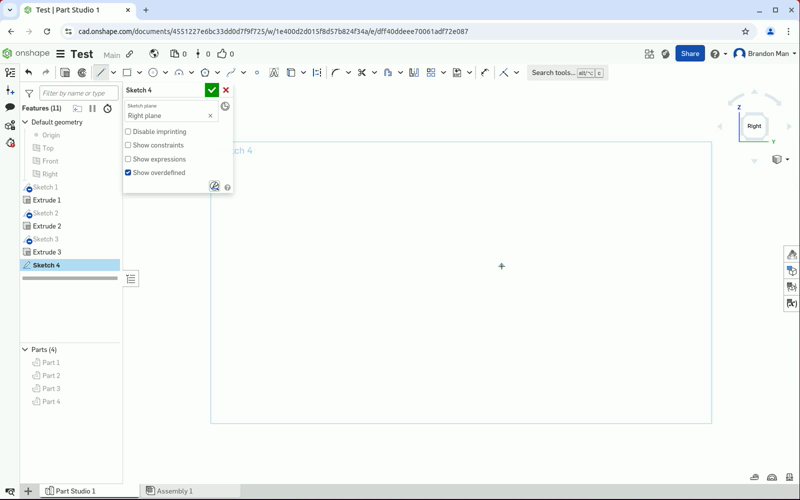
mouse_move(569, 265)
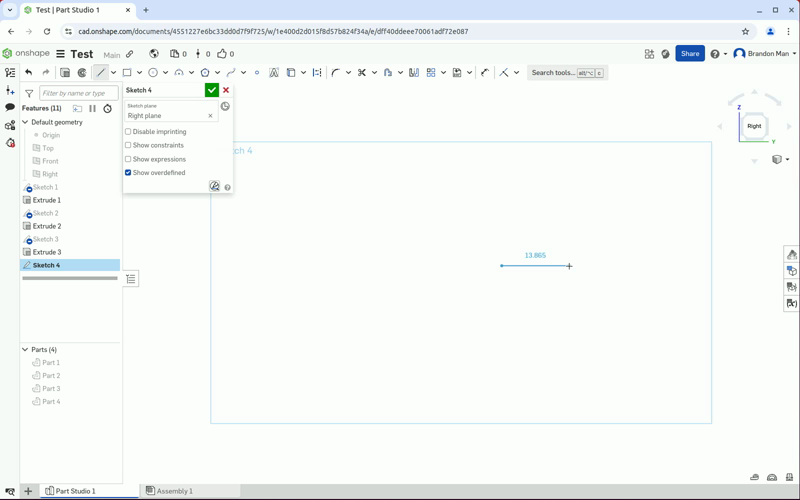
click(569, 265)
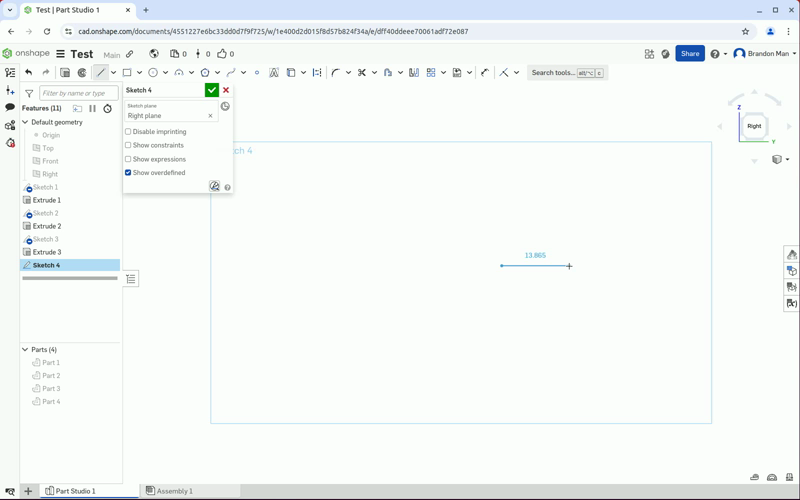
key_up(shift)
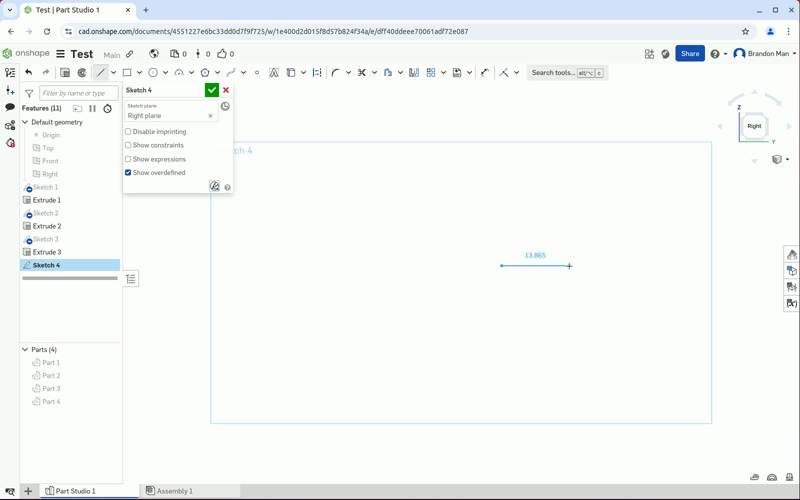
key_down(shift)
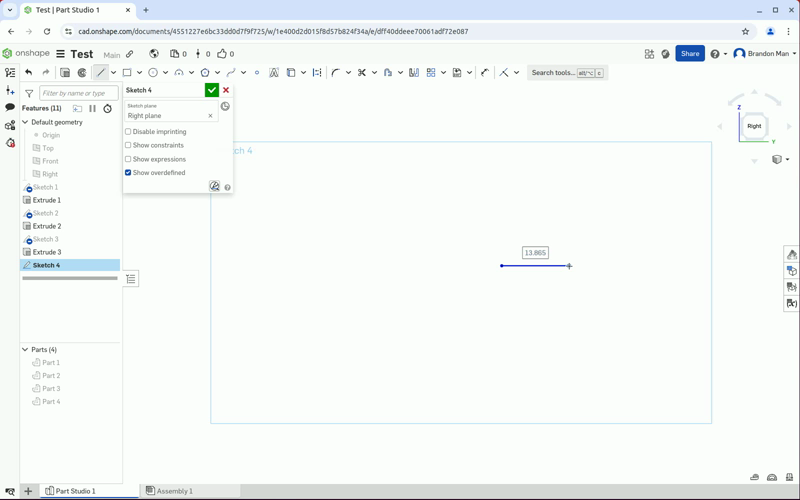
mouse_move(501, 226)
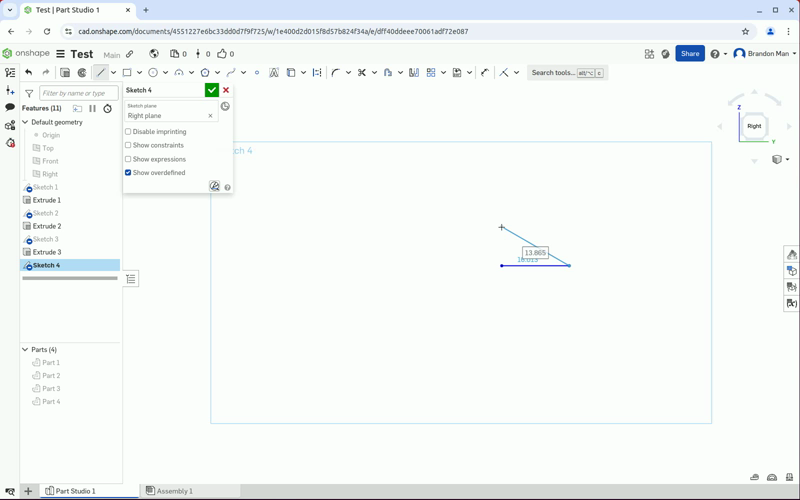
click(501, 226)
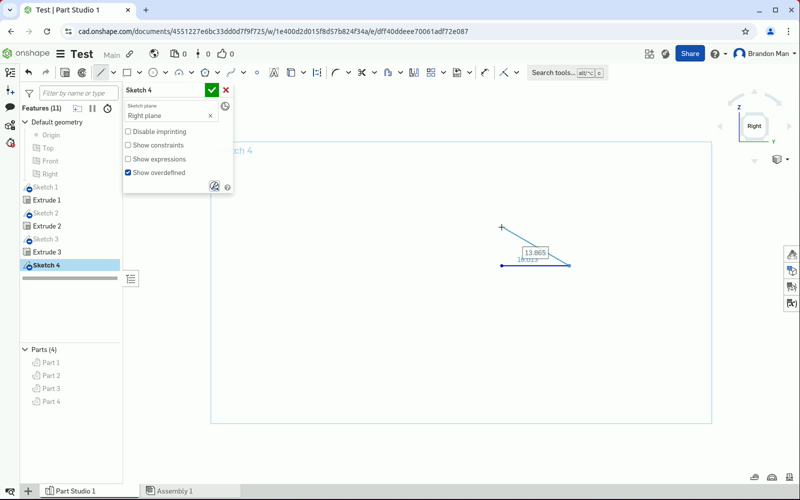
key_up(shift)
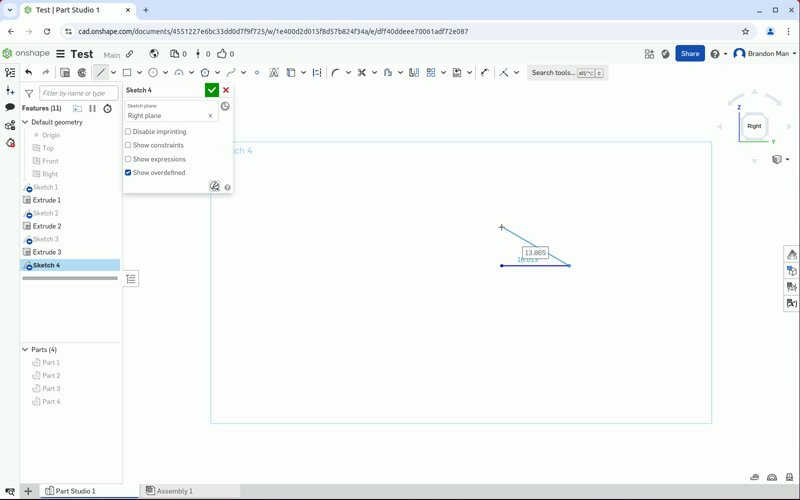
mouse_move(531, 226)
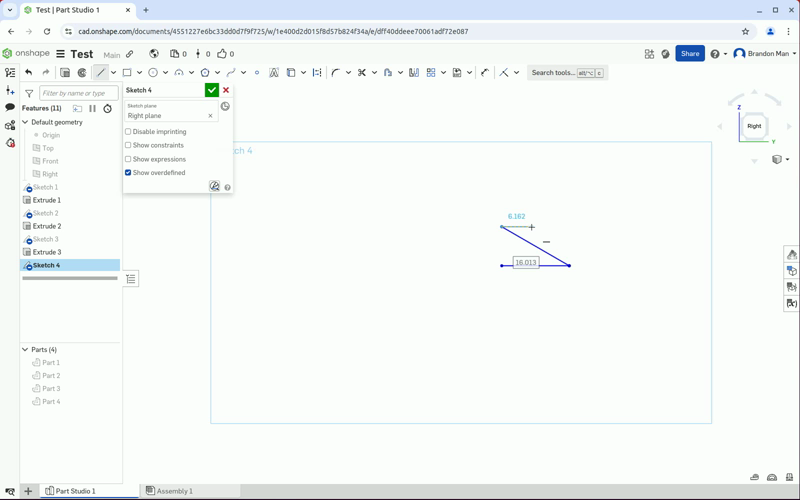
key_down(shift)
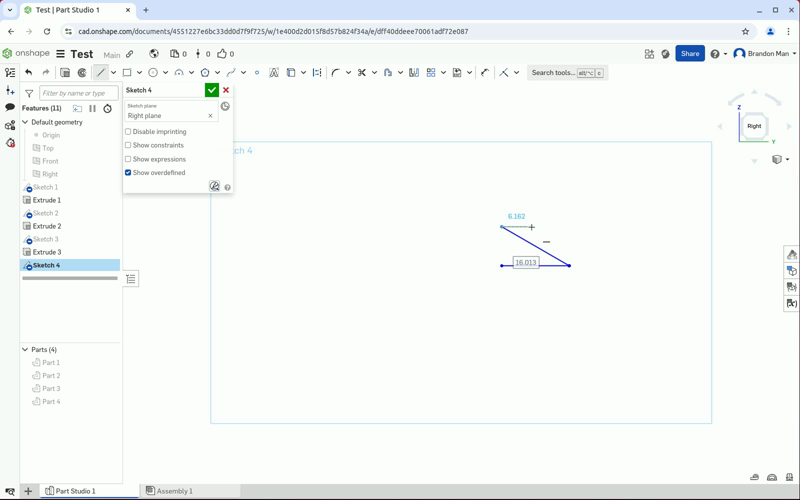
mouse_move(501, 265)
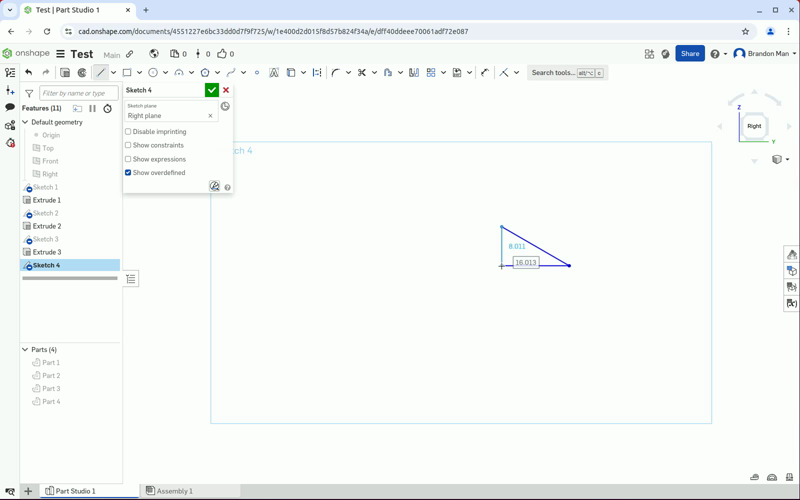
key_up(shift)
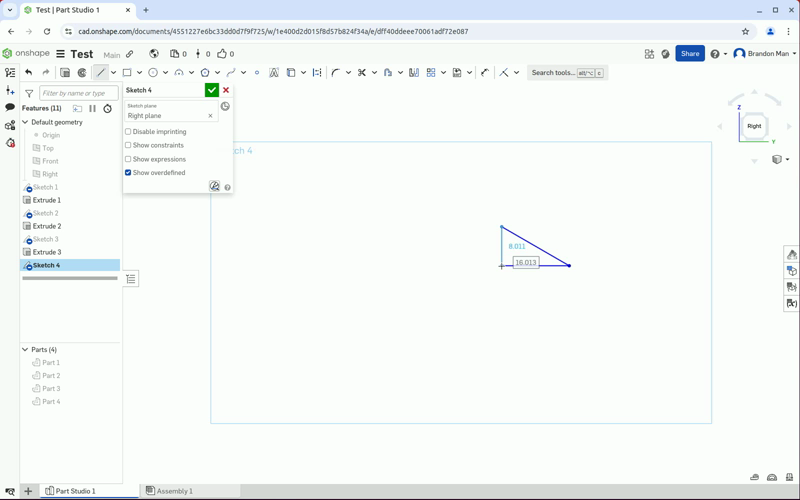
click(501, 265)
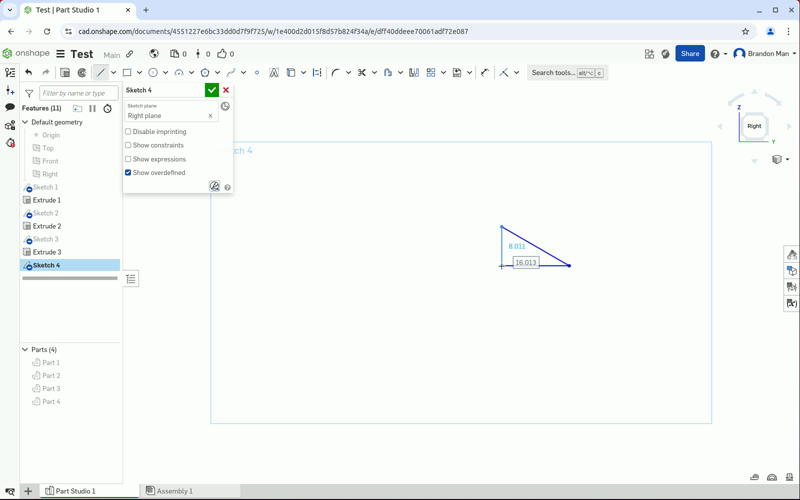
key(esc)
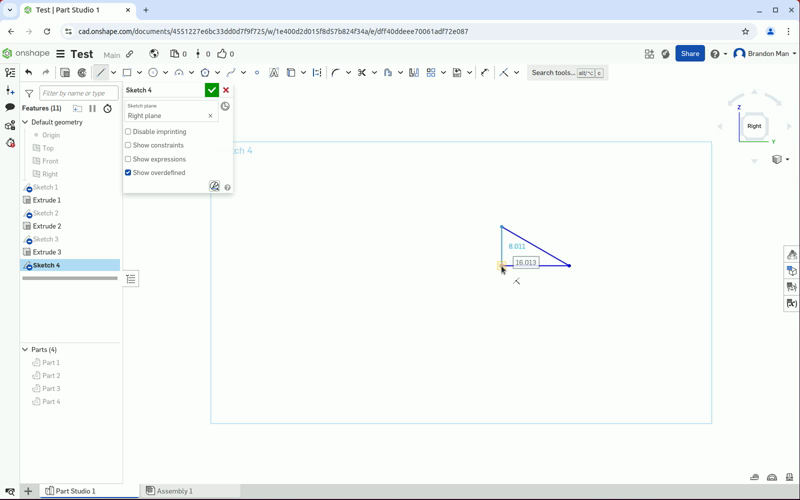
mouse_move(527, 249)
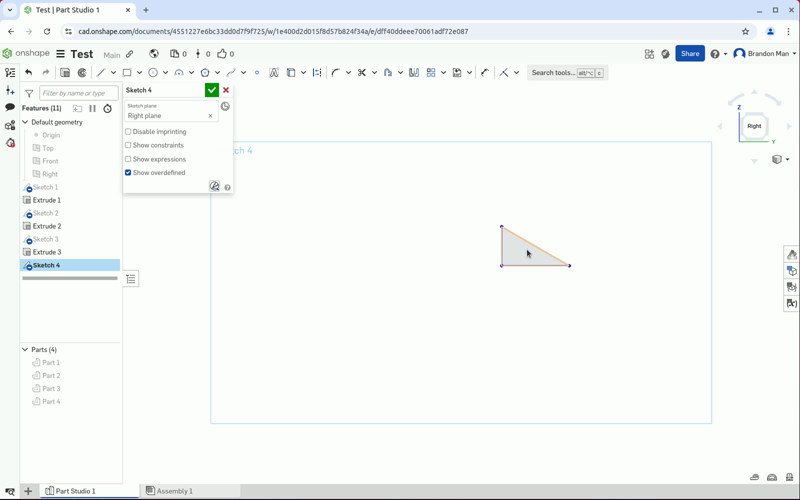
scroll(6)
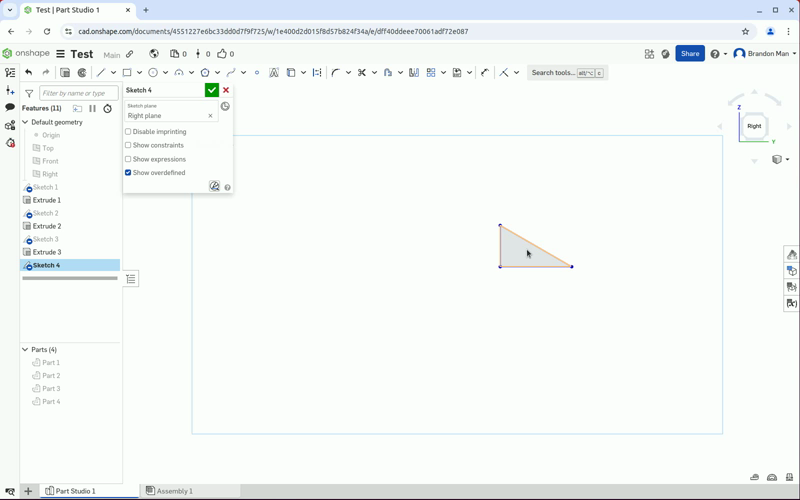
scroll(6)
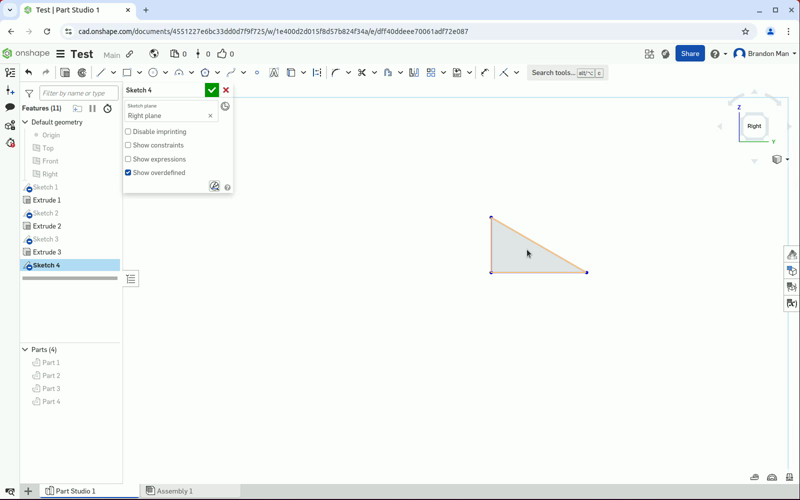
scroll(6)
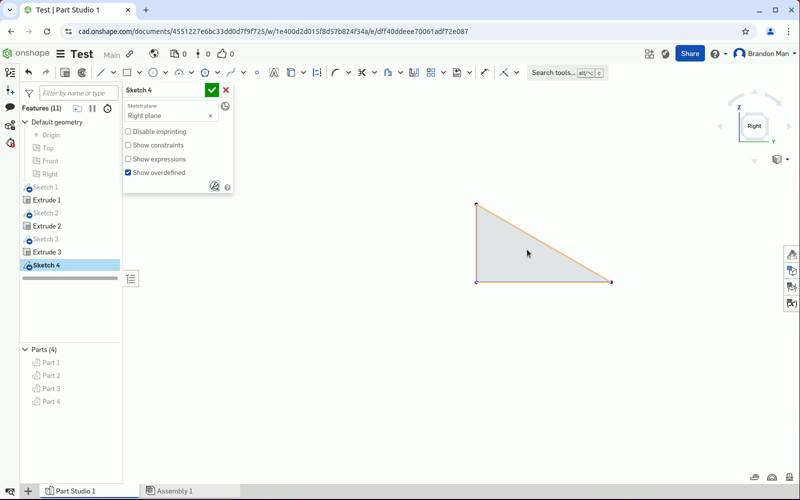
scroll(6)
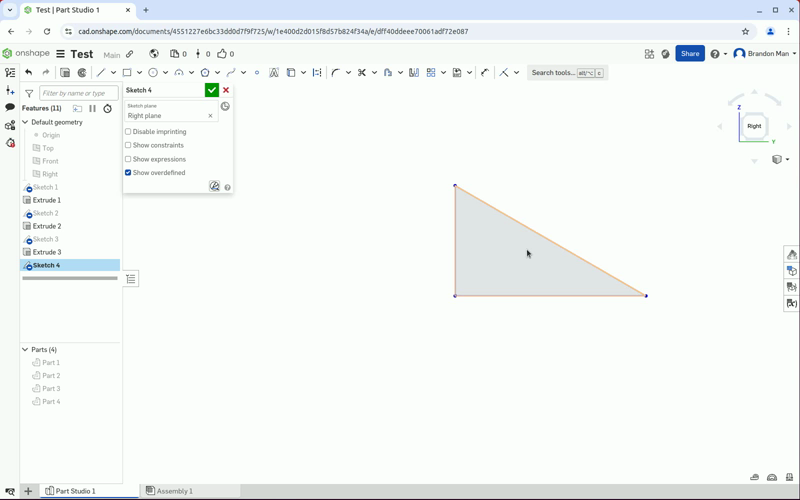
scroll(6)
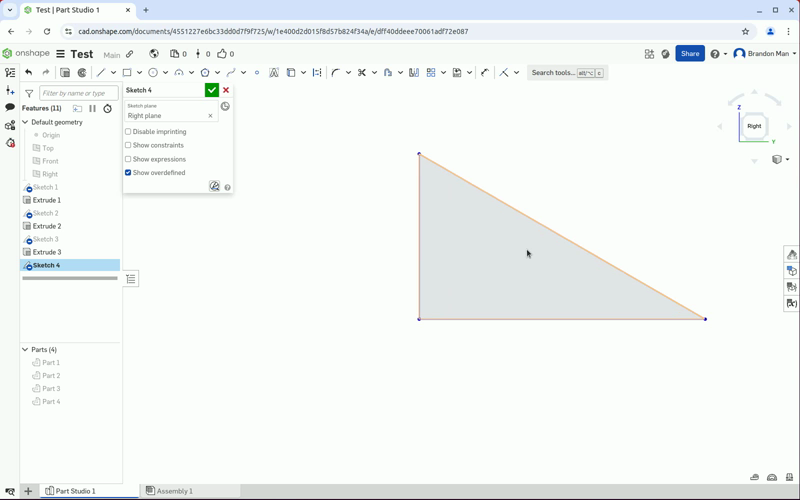
scroll(6)
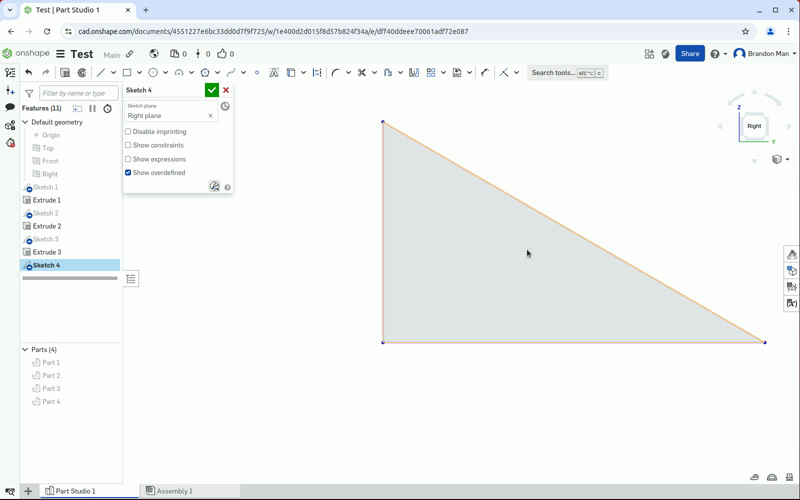
scroll(6)
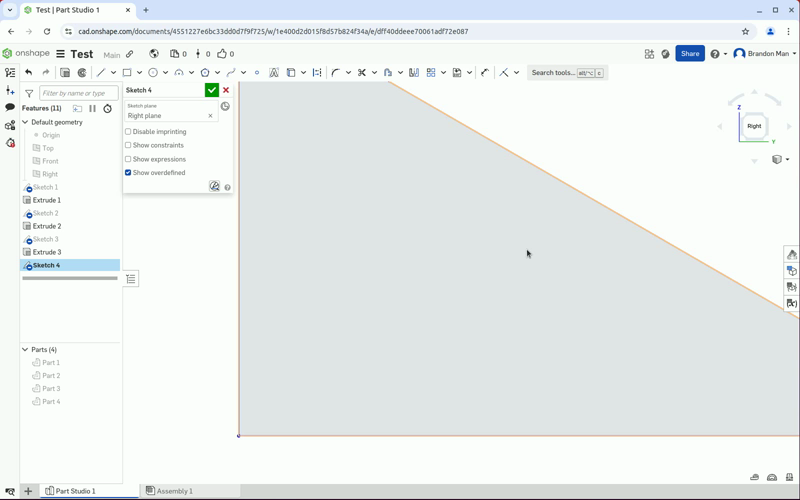
click(527, 249)
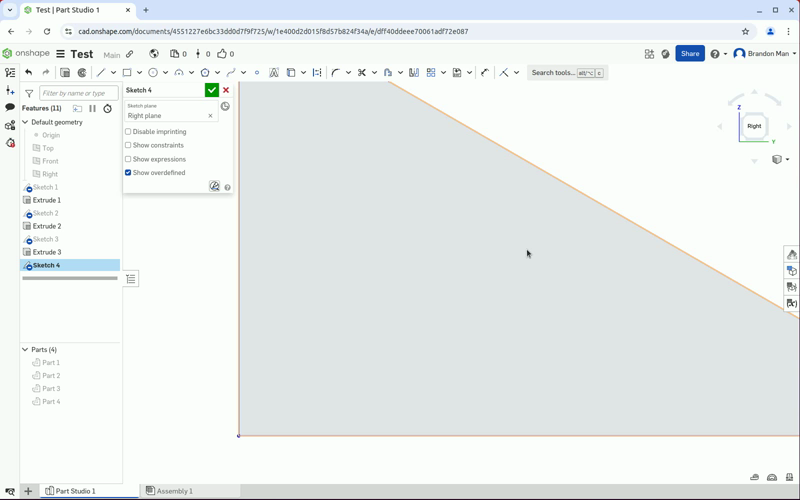
scroll(-6)
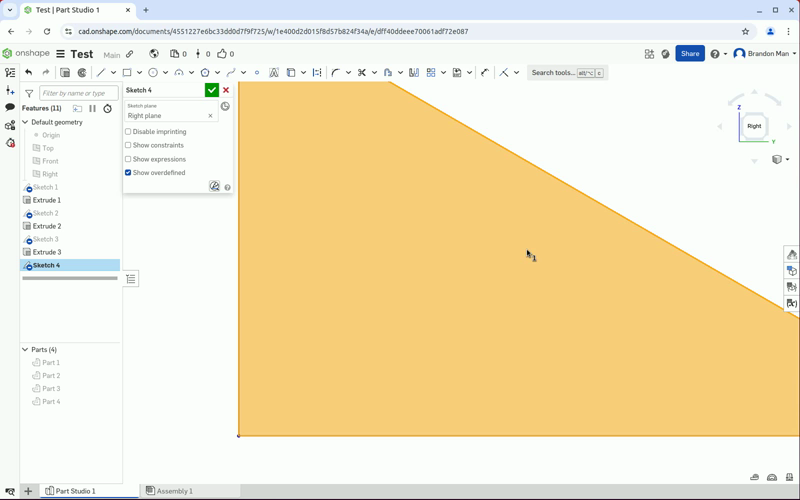
scroll(-6)
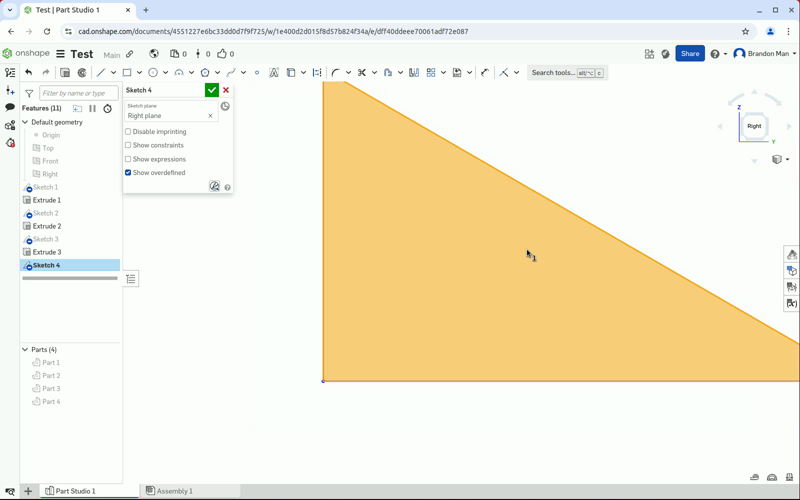
scroll(-6)
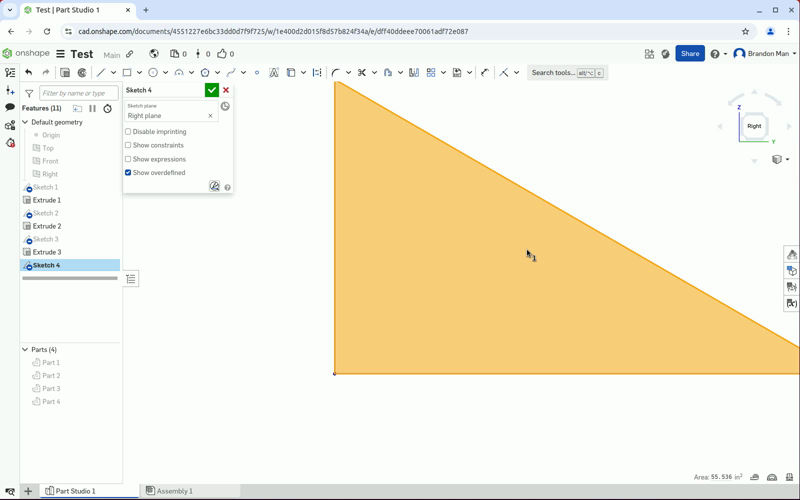
scroll(-6)
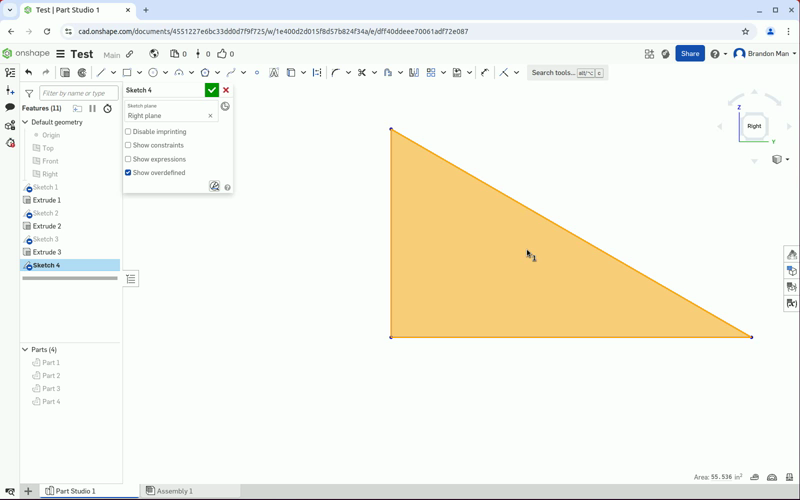
scroll(-6)
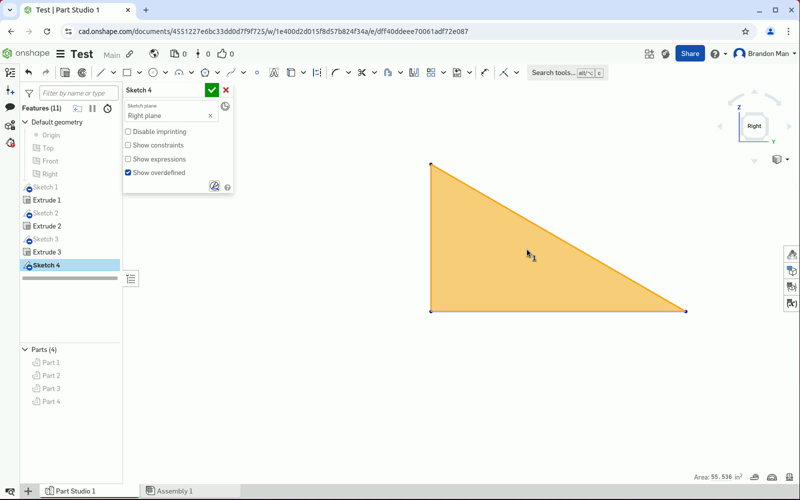
scroll(-6)
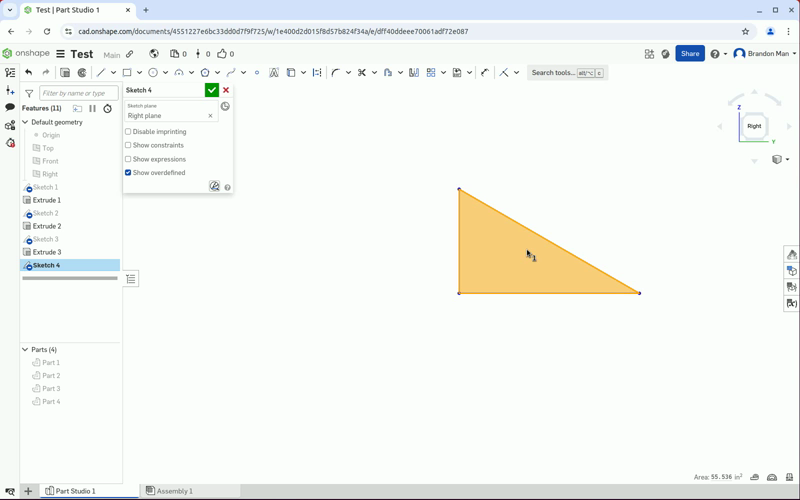
scroll(-6)
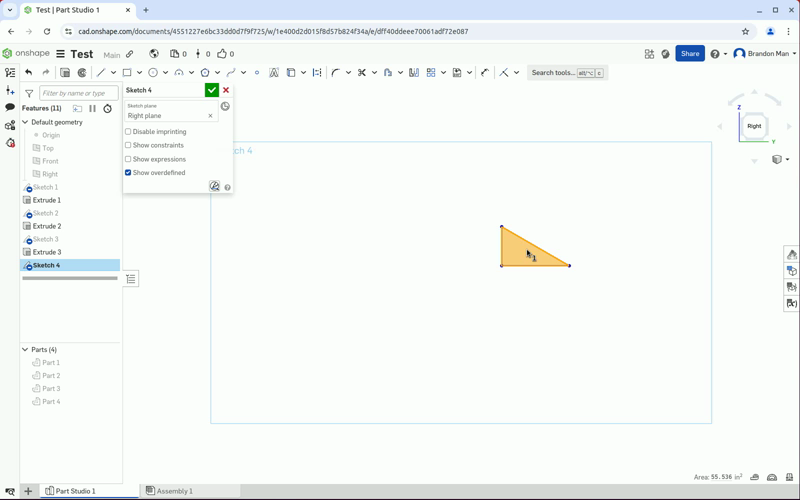
mouse_move(73, 352)
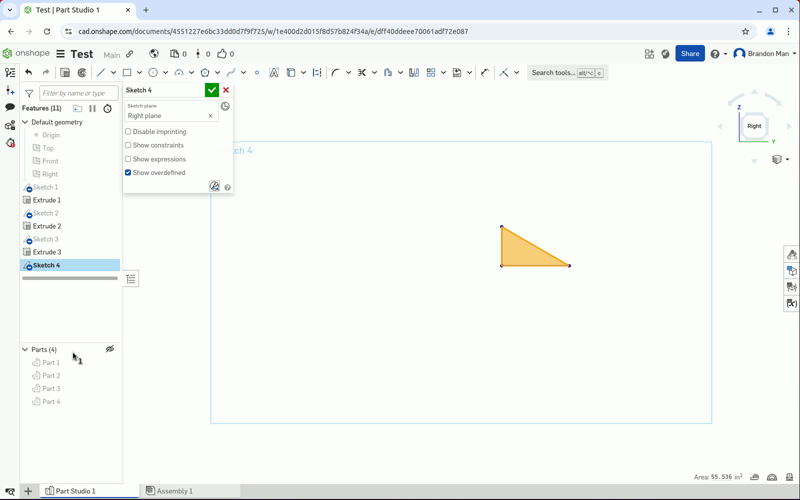
key(shift+y)
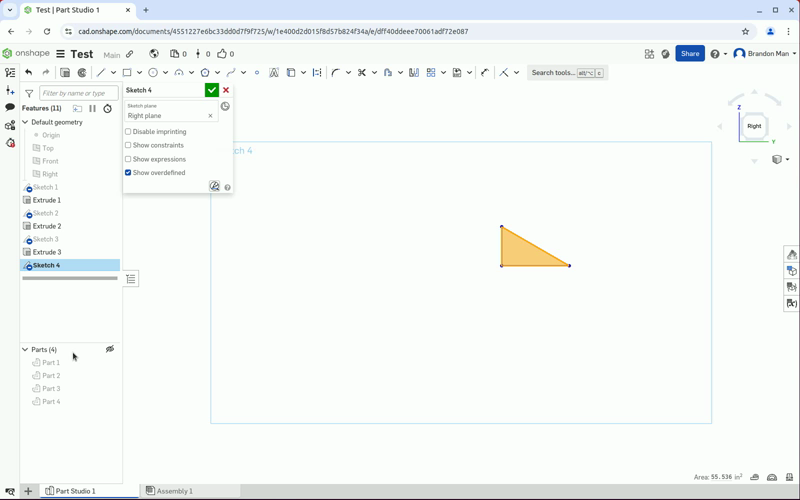
key(shift+e)
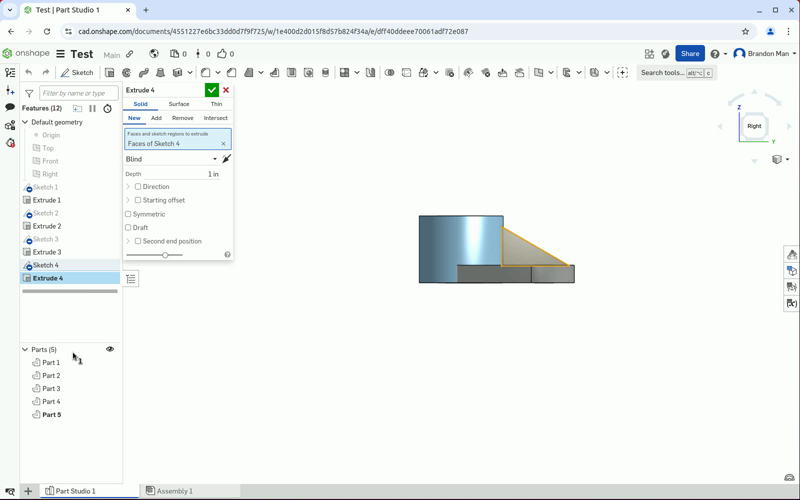
mouse_move(143, 106)
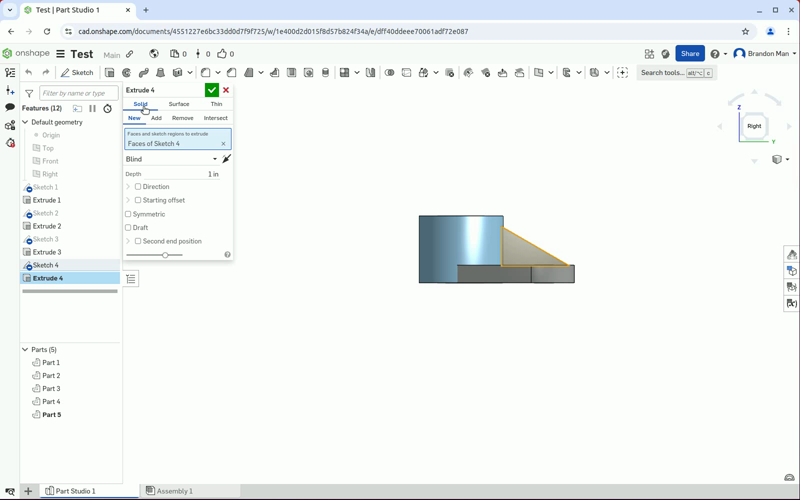
click(143, 106)
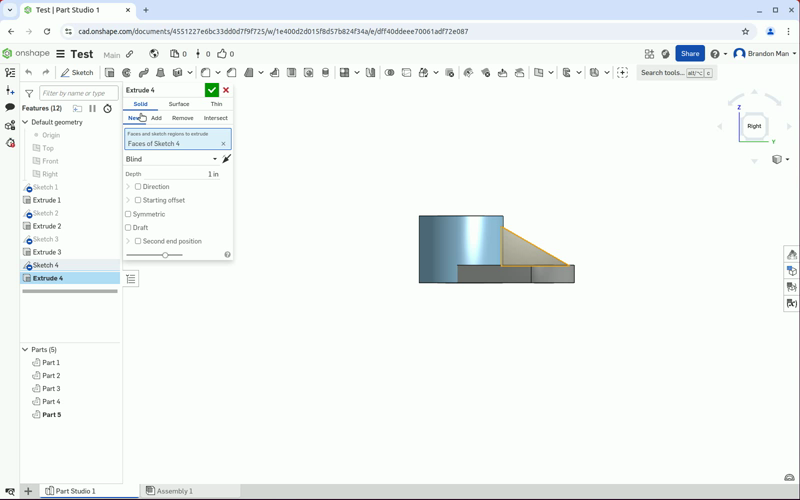
mouse_move(137, 120)
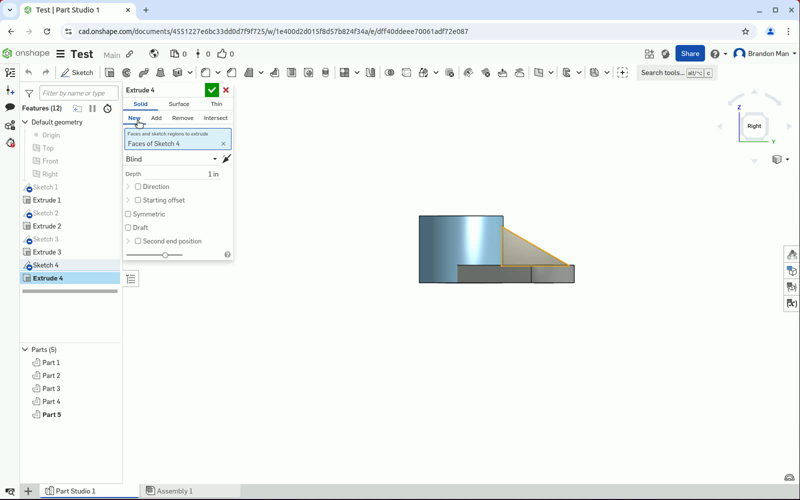
click(137, 120)
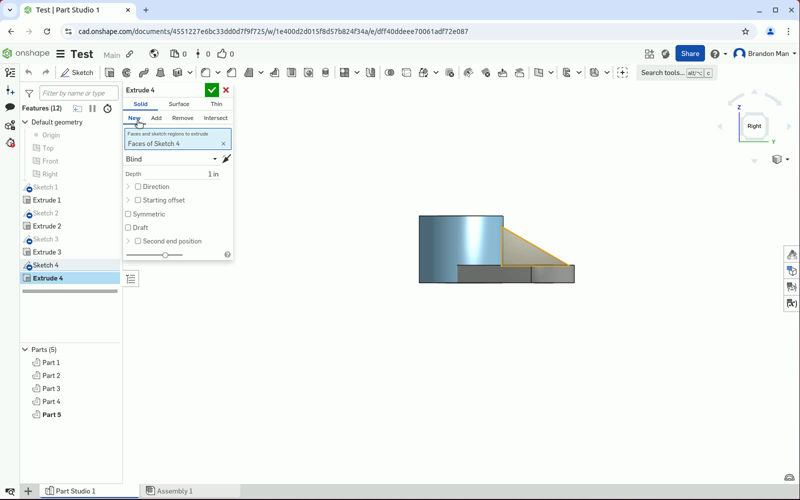
key(tab, 4)
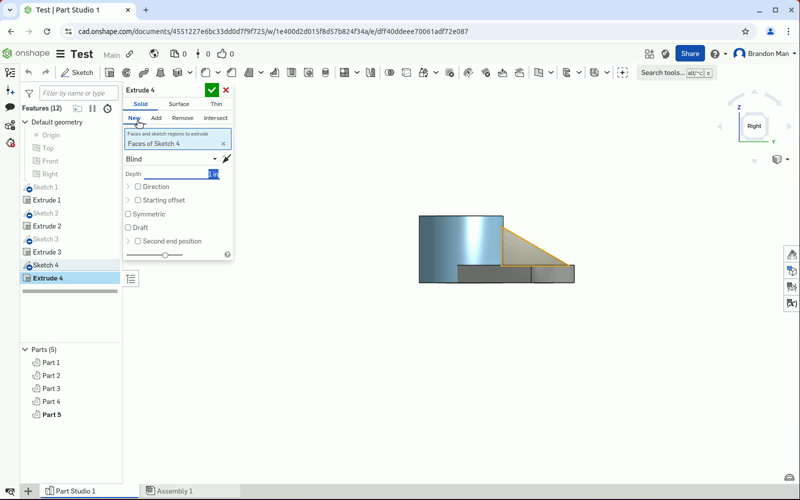
text(1.926)
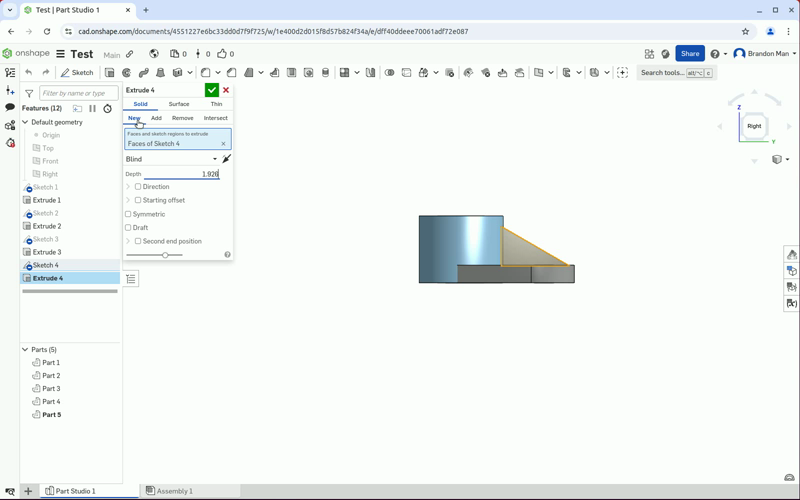
key(tab, 3)
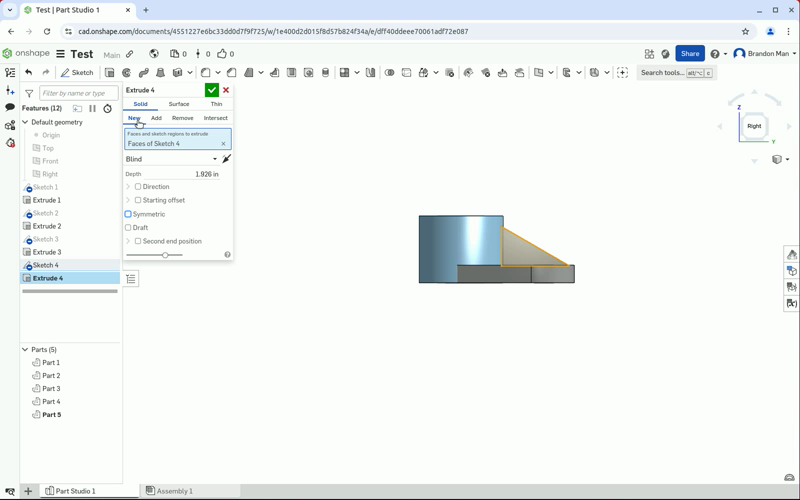
key(space)
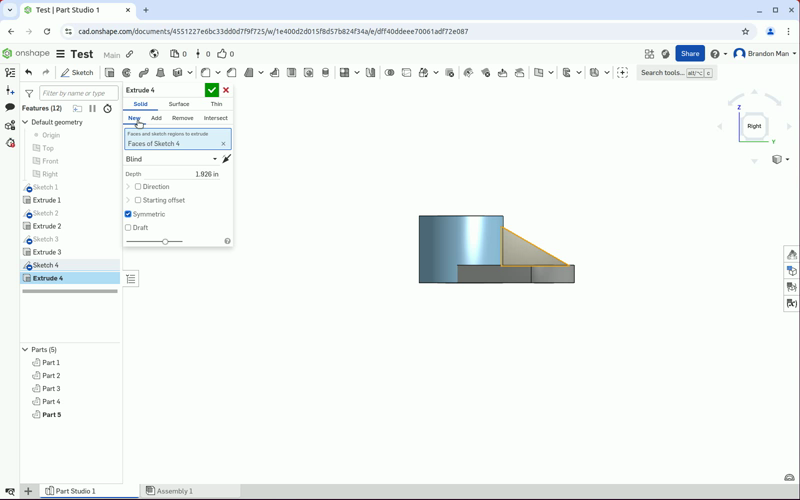
key(enter)
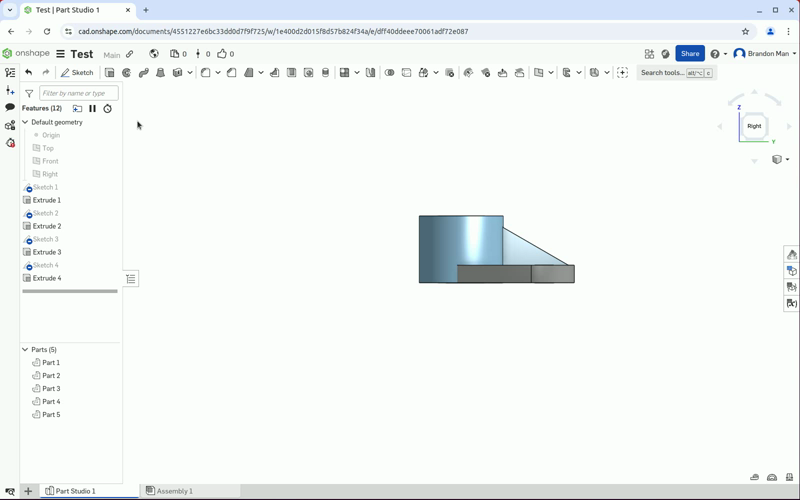
key(shift+h)
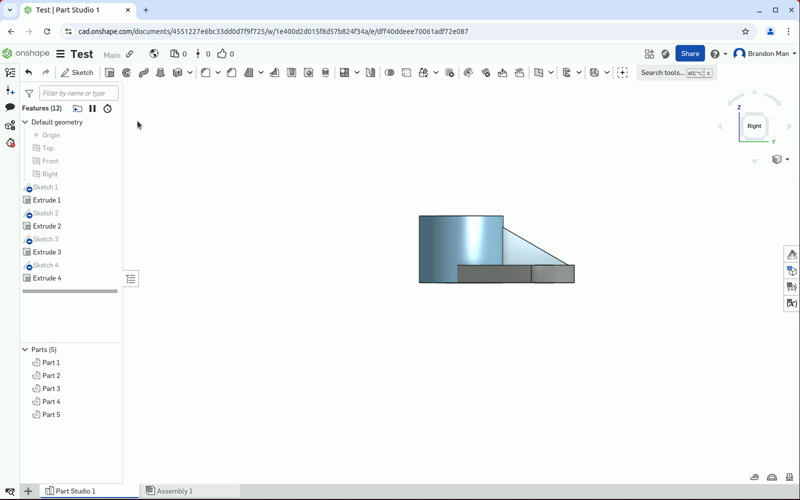
key(shift+h)
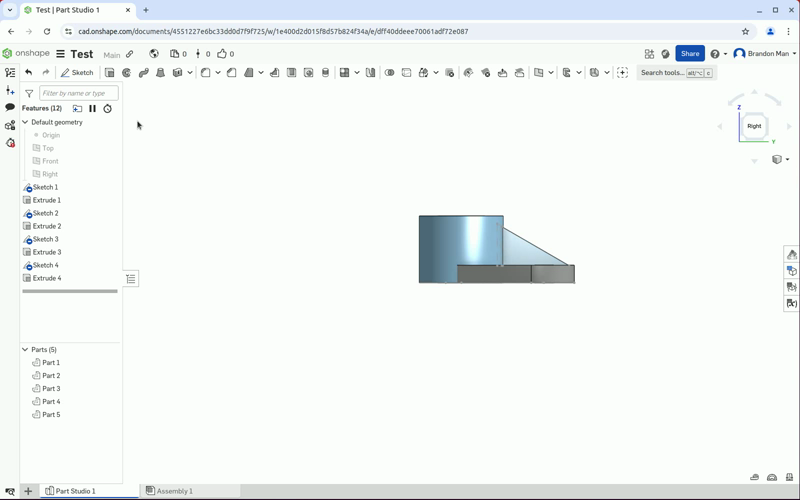
key(shift+7)
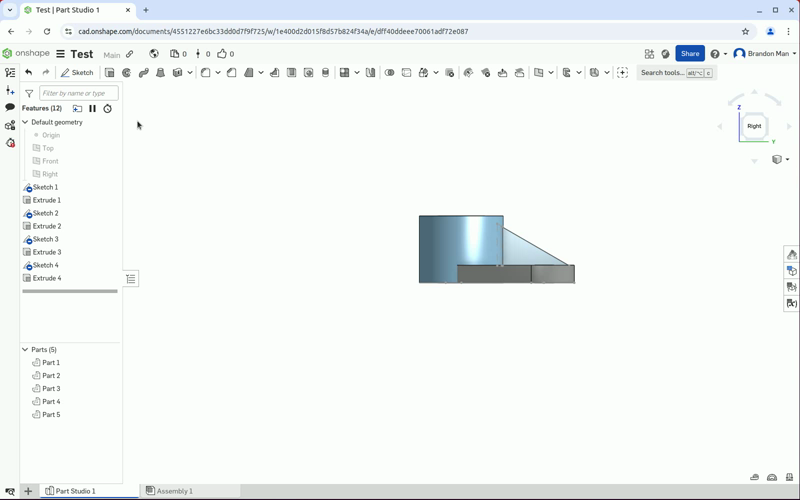
key(right, 2)
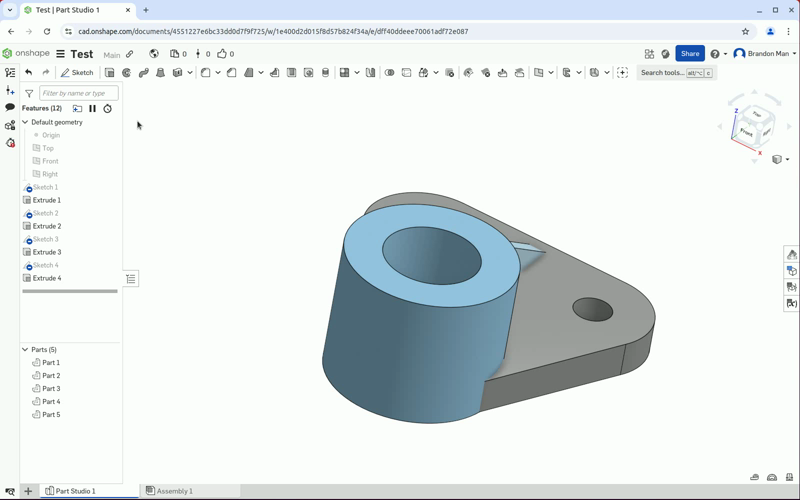
key(down, 2)
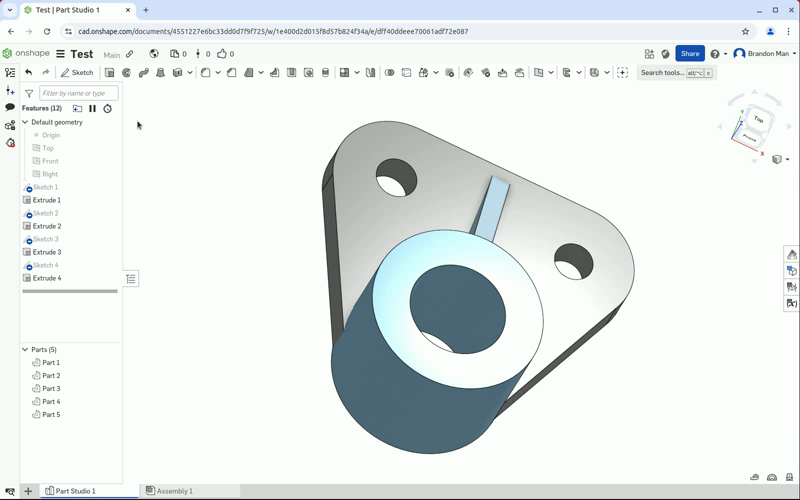
key(up, 2)
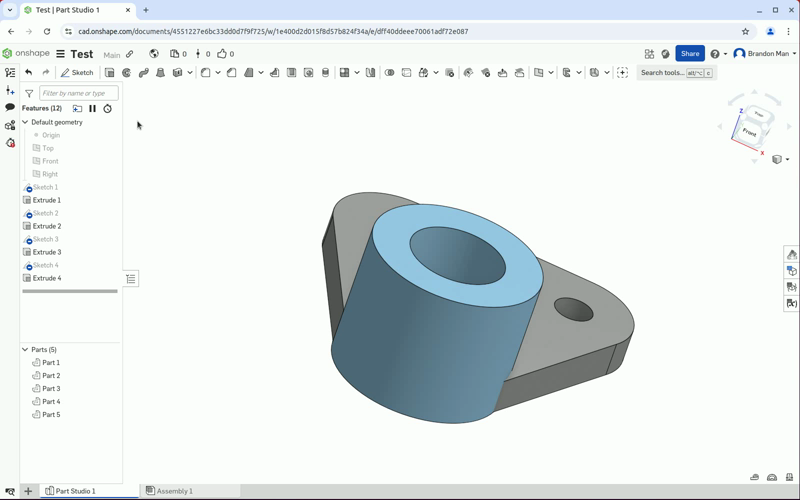
key(left, 2)
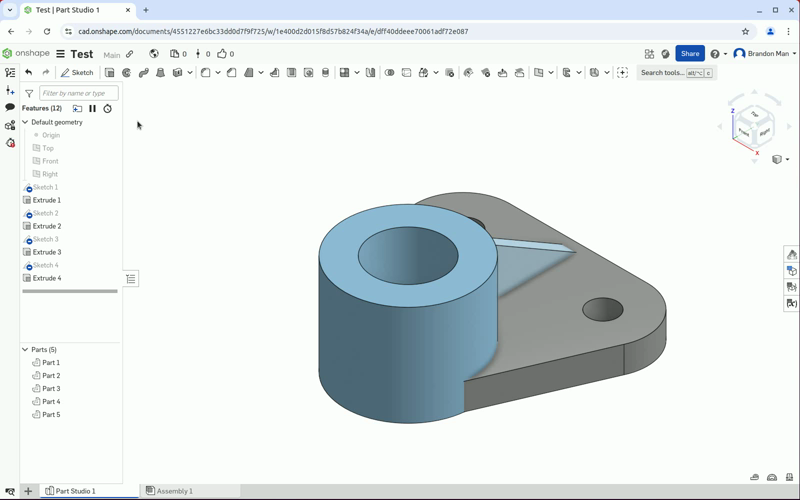
mouse_move(73, 189)
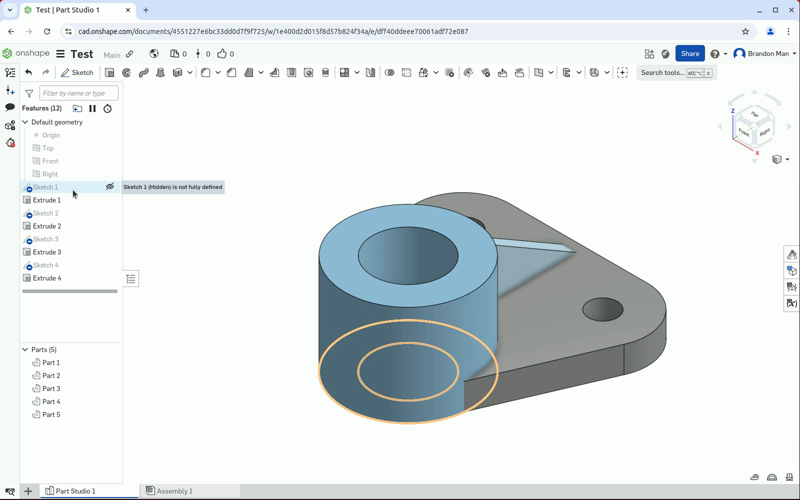
click(73, 189)